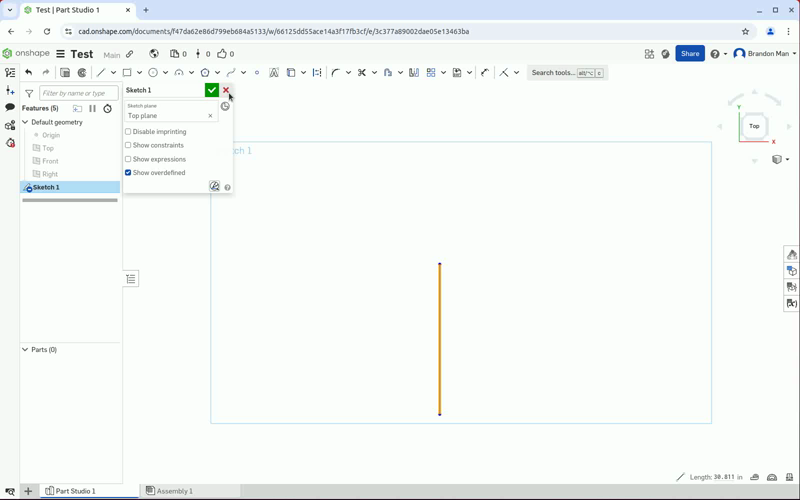
key(shift+h)
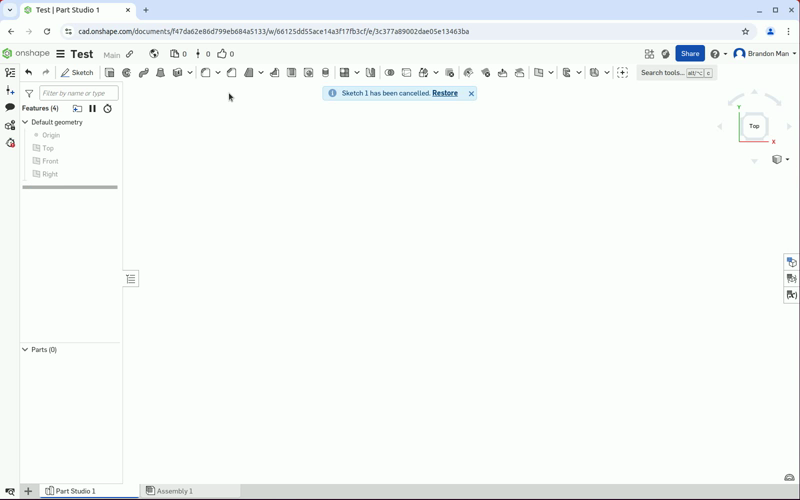
mouse_move(73, 352)
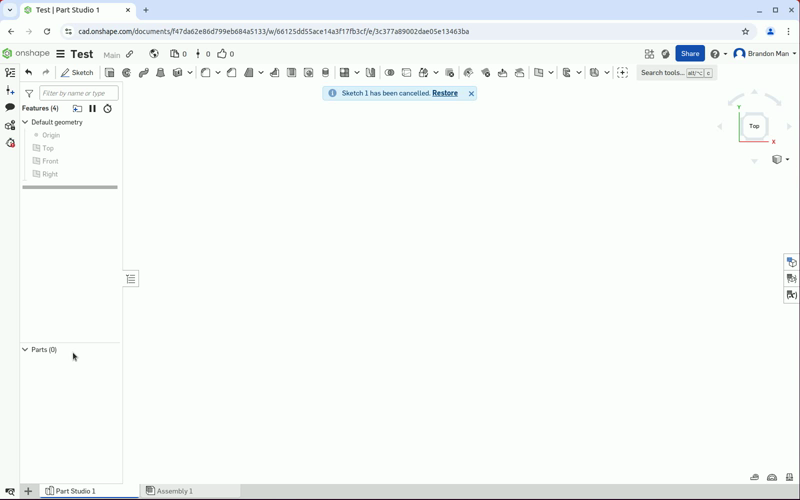
key(y)
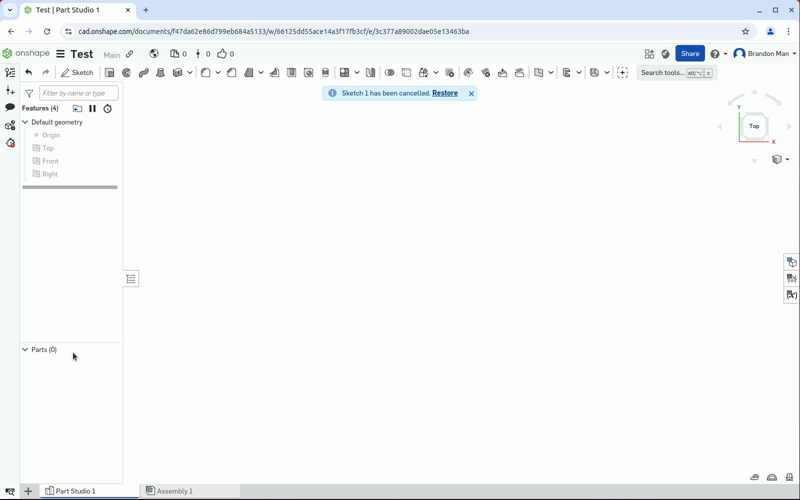
key(shift+p)
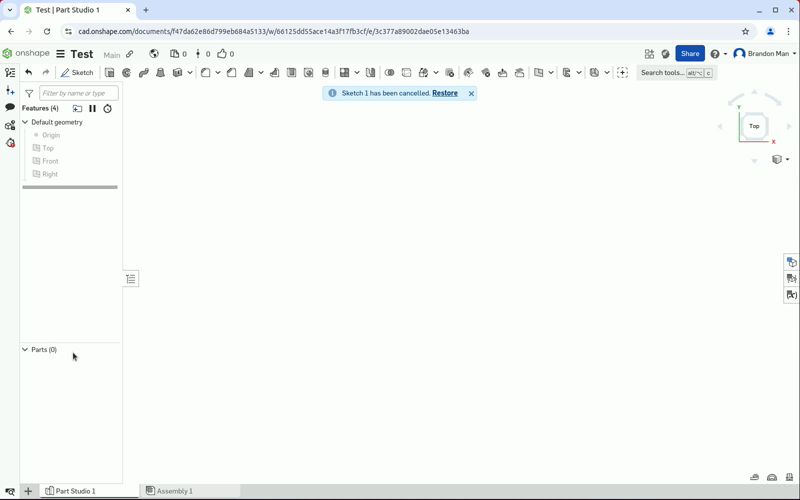
key(space)
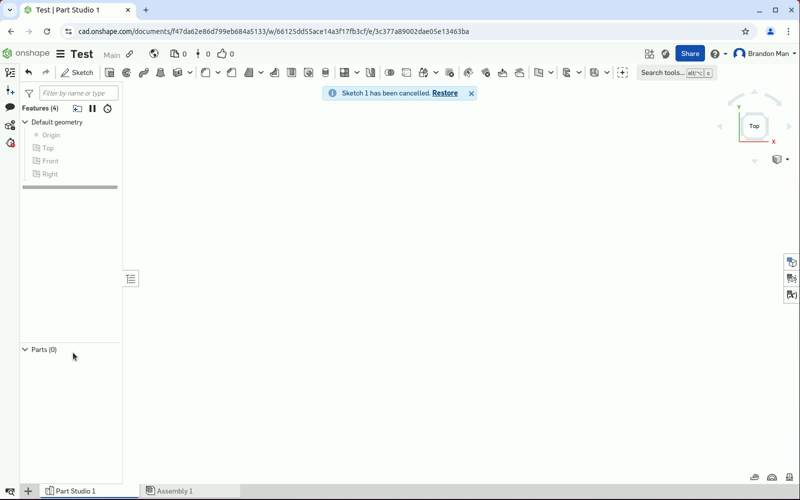
key_down(shift)
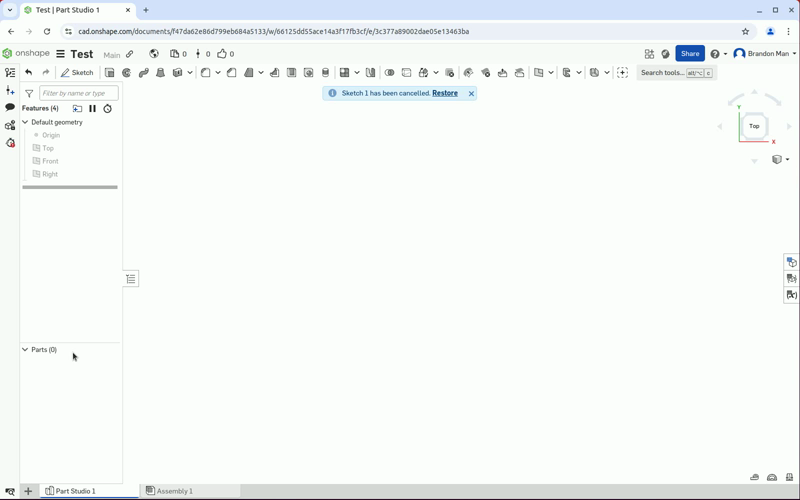
key(up)
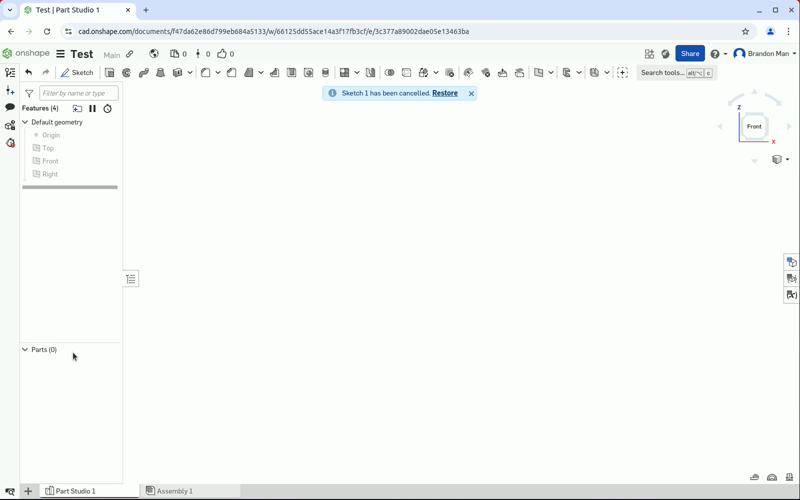
key_up(shift)
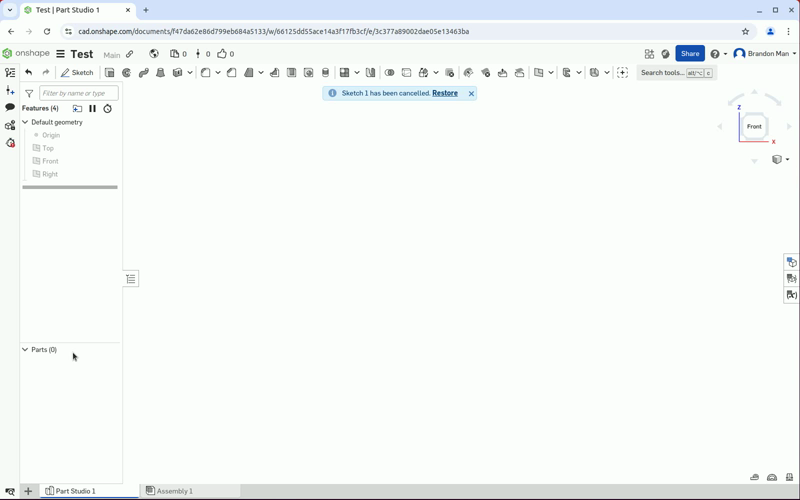
mouse_move(73, 352)
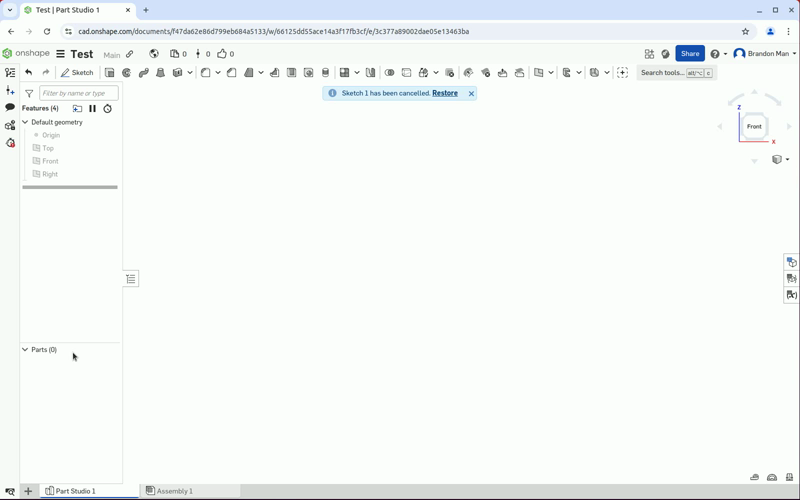
key(shift+y)
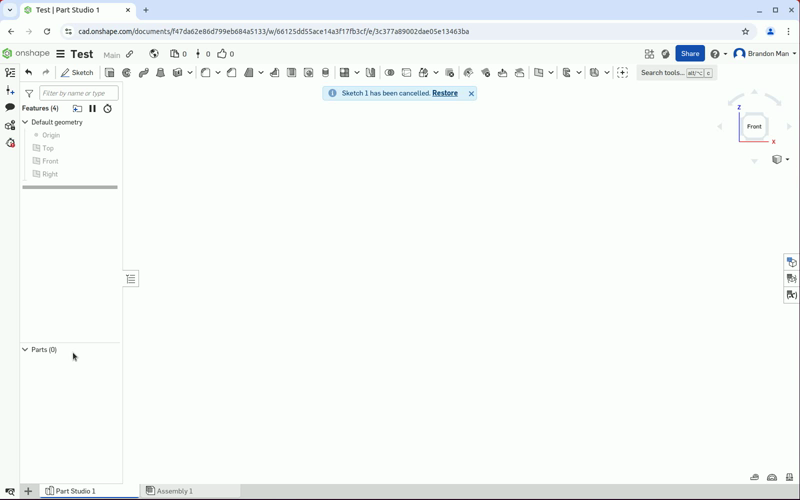
key(shift+s)
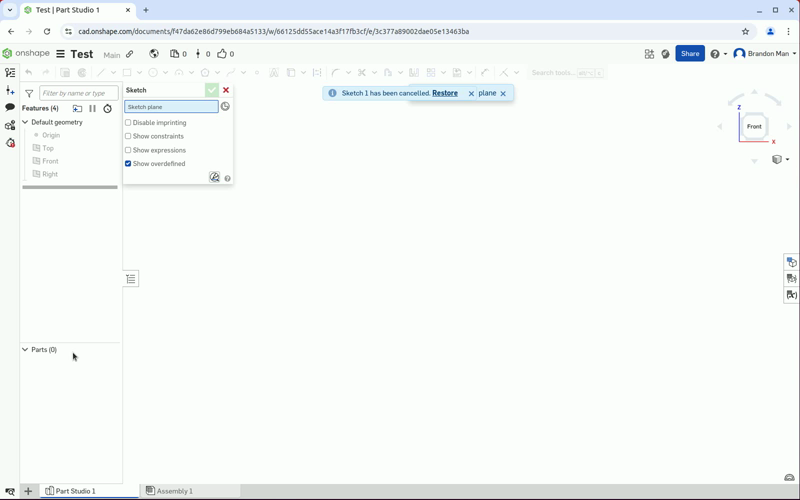
mouse_move(73, 163)
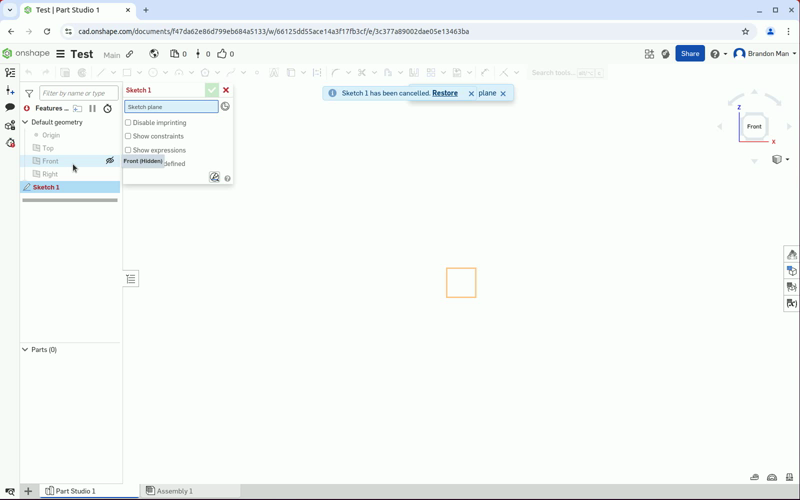
click(73, 163)
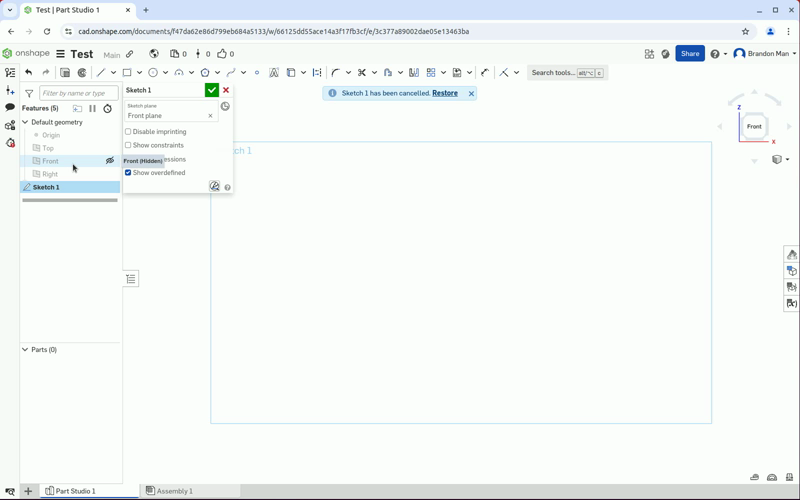
mouse_move(73, 352)
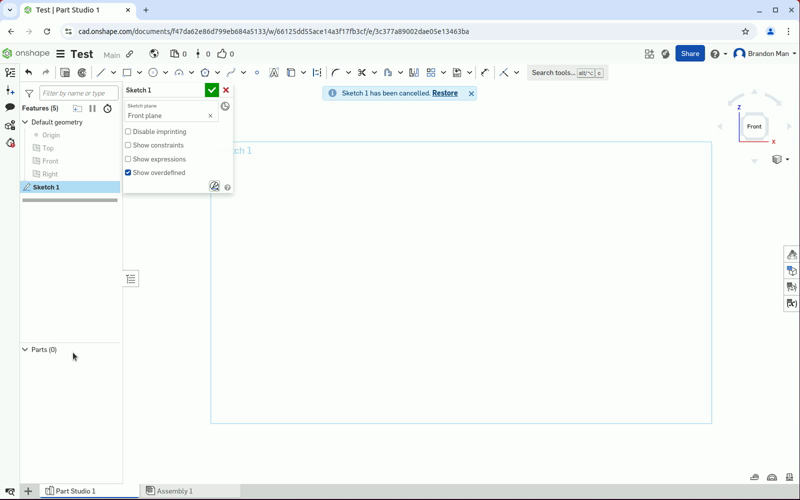
key(y)
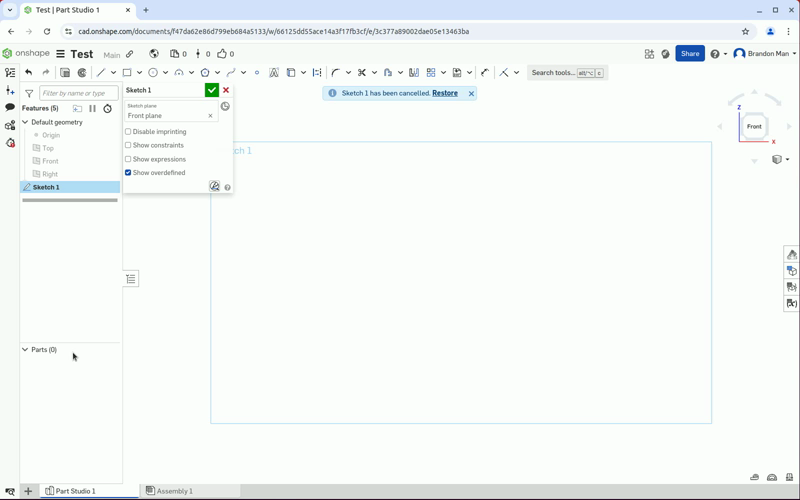
key(l)
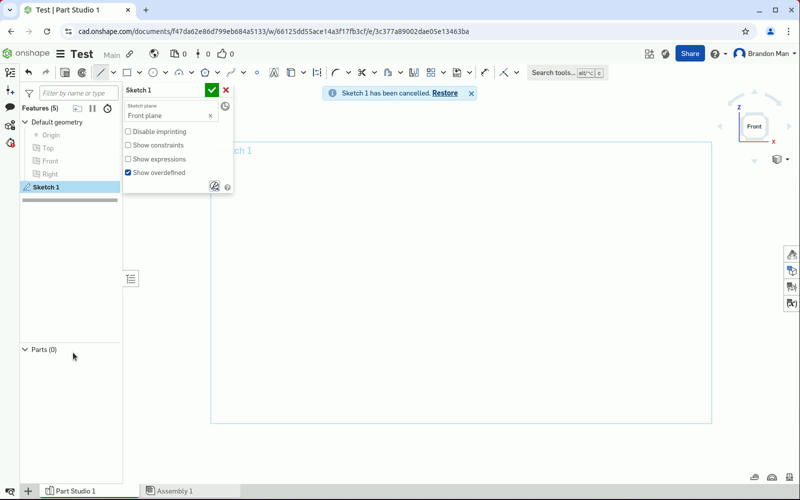
key_down(shift)
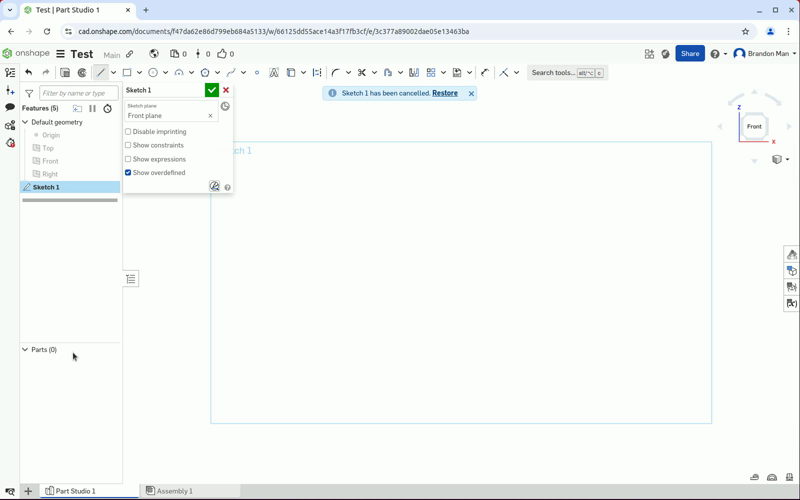
mouse_move(460, 282)
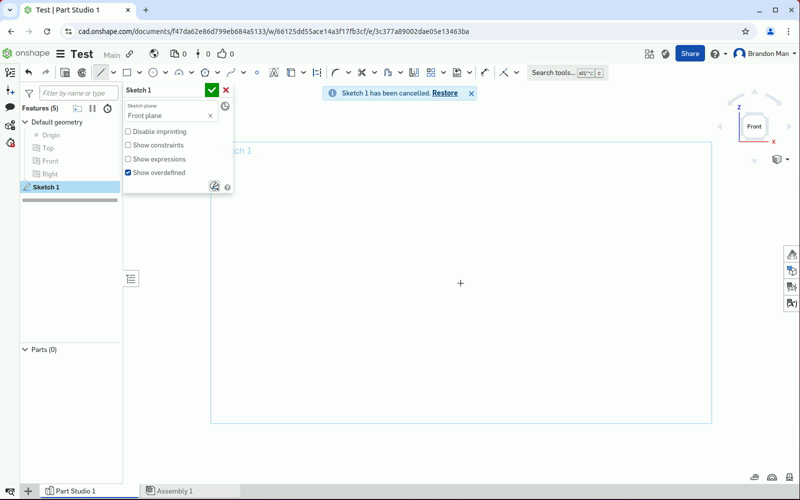
click(460, 282)
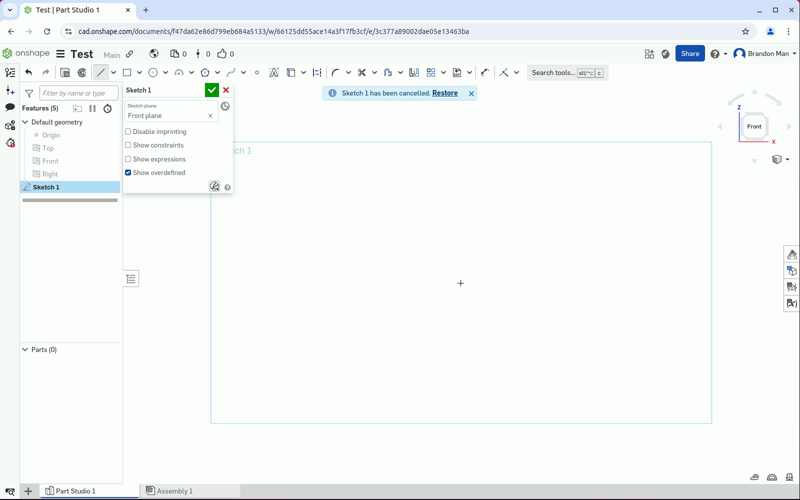
key_up(shift)
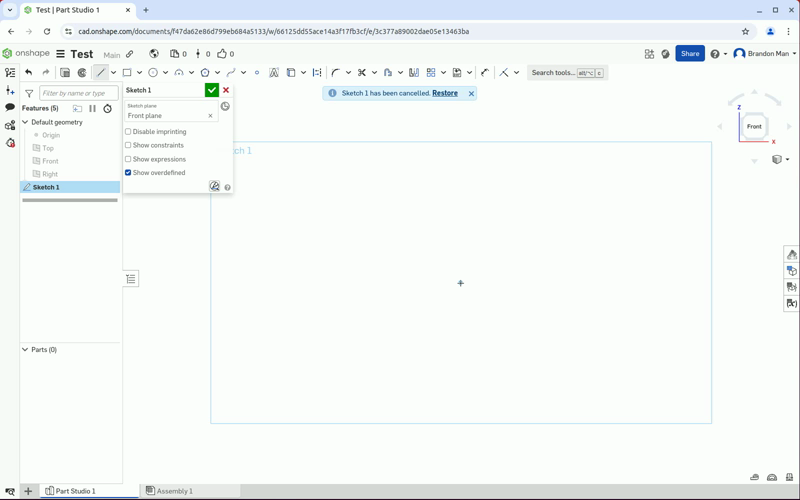
key_down(shift)
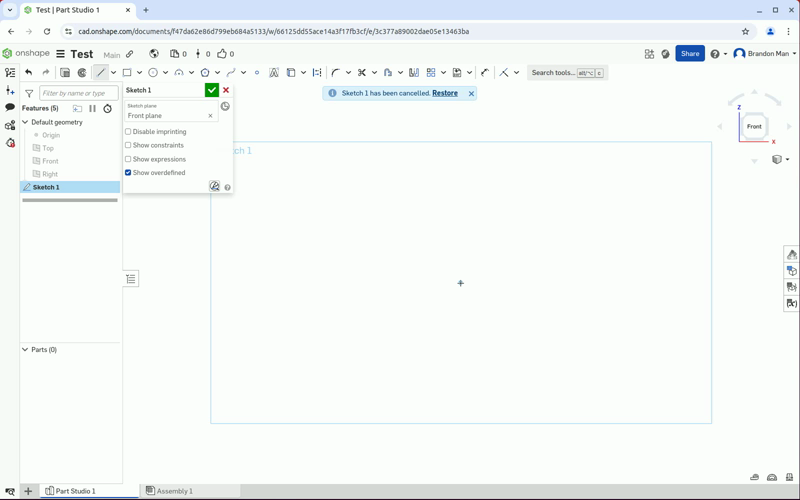
mouse_move(573, 282)
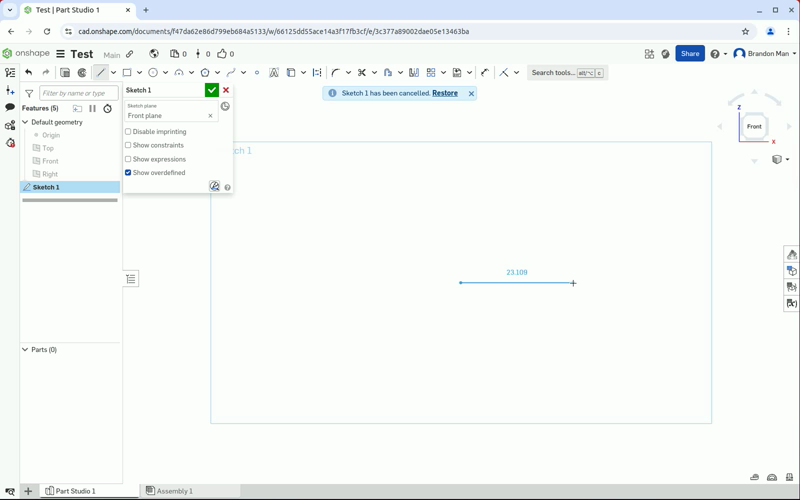
click(573, 282)
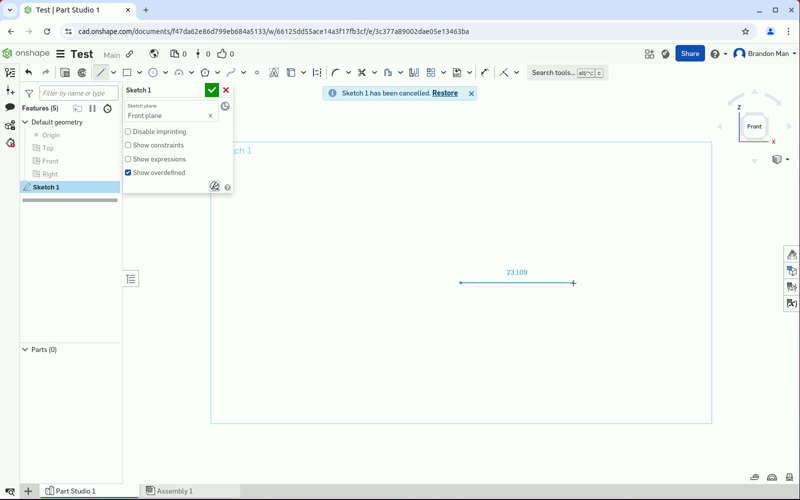
key_up(shift)
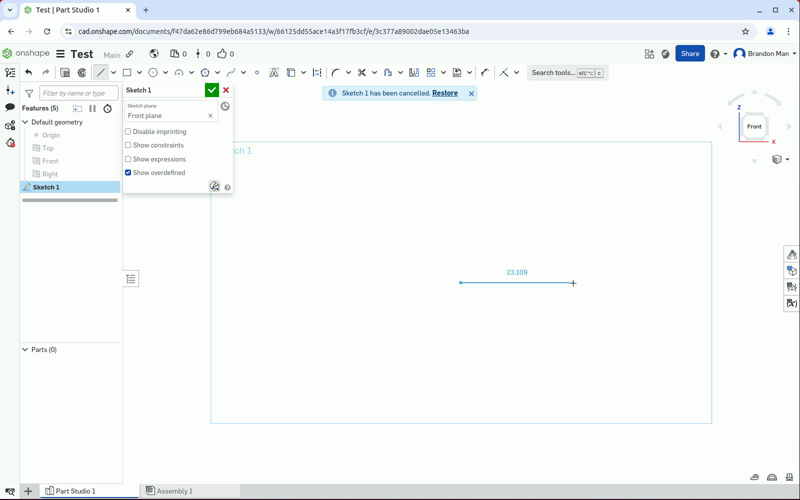
key_down(shift)
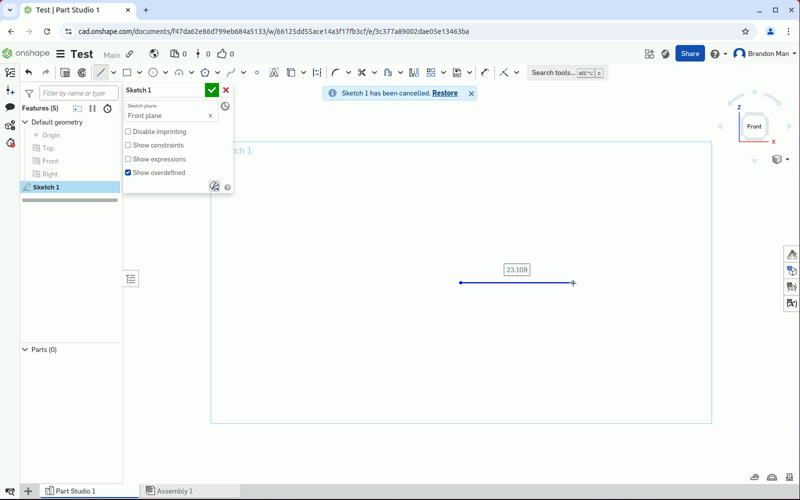
mouse_move(589, 282)
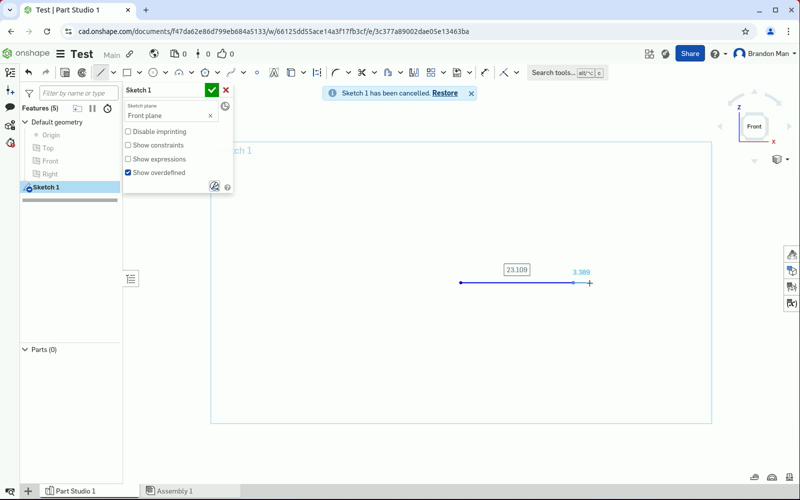
mouse_move(573, 245)
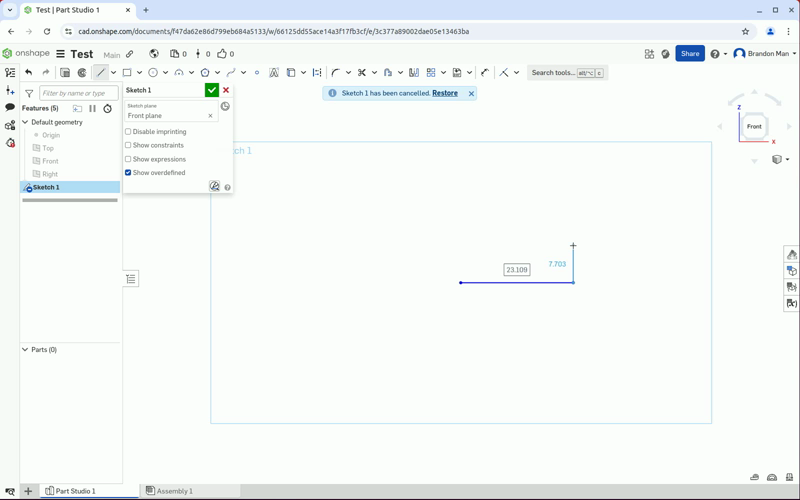
click(573, 245)
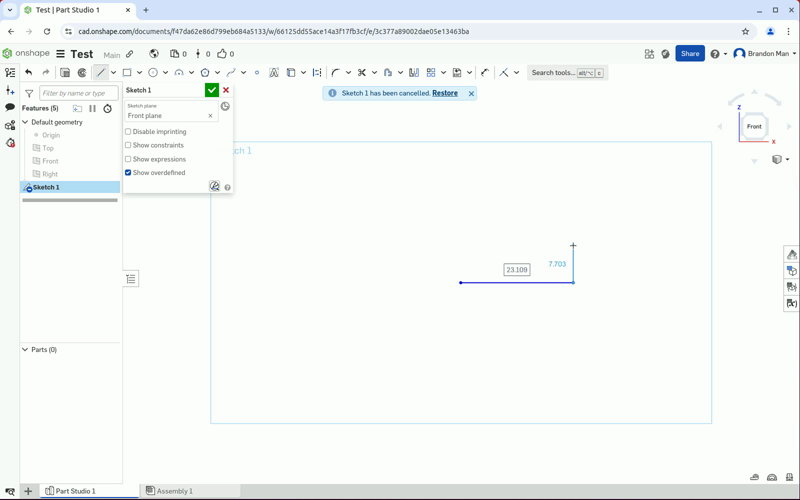
key_up(shift)
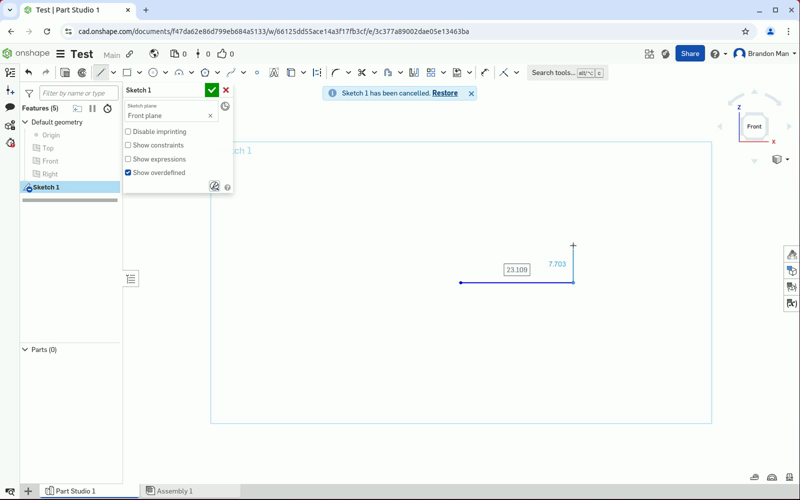
key_down(shift)
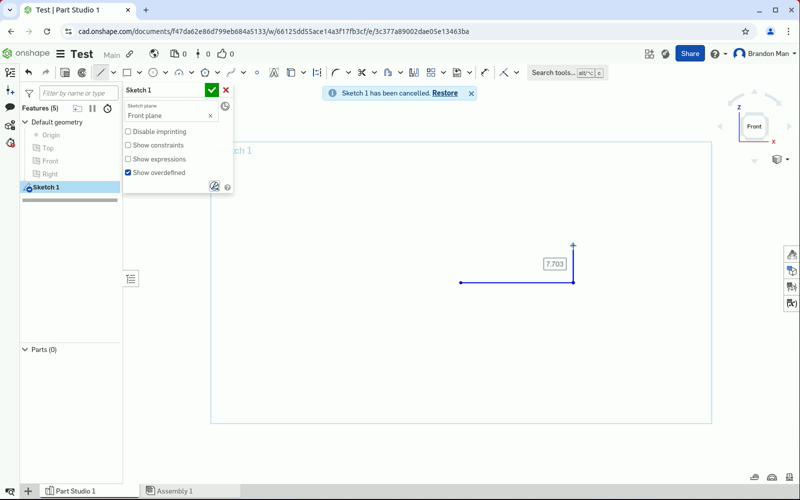
mouse_move(460, 245)
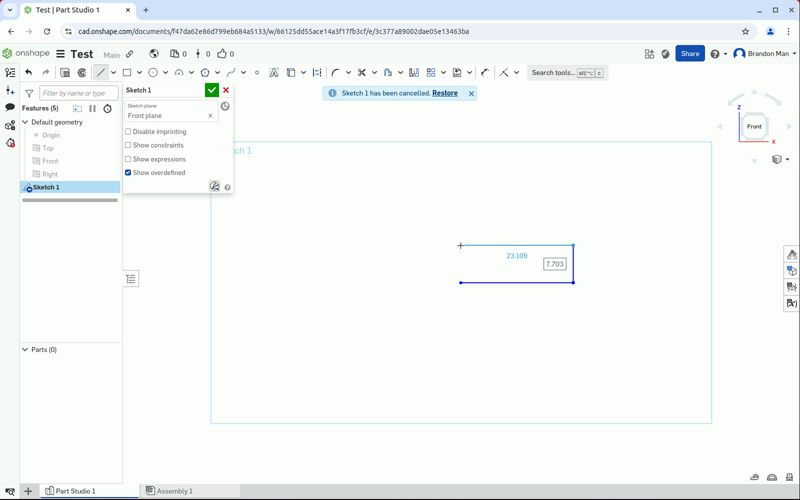
click(460, 245)
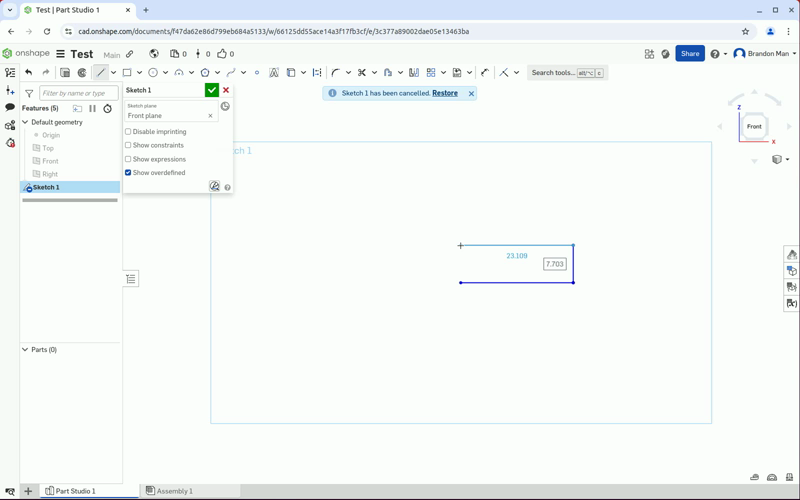
key_up(shift)
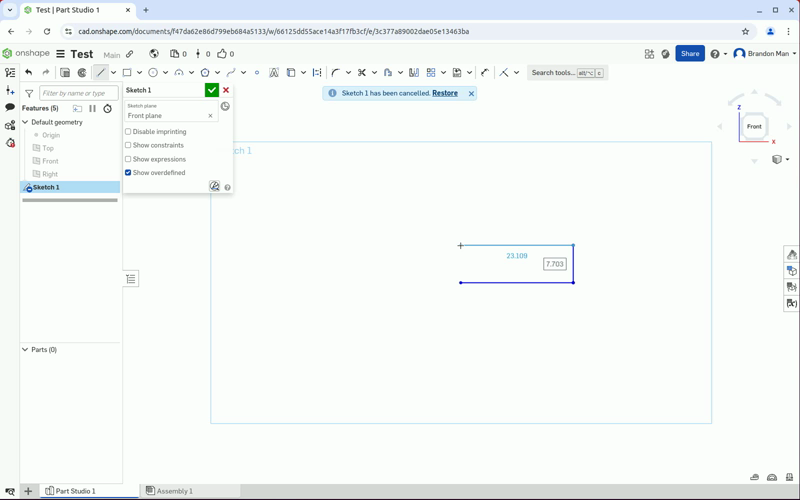
mouse_move(490, 245)
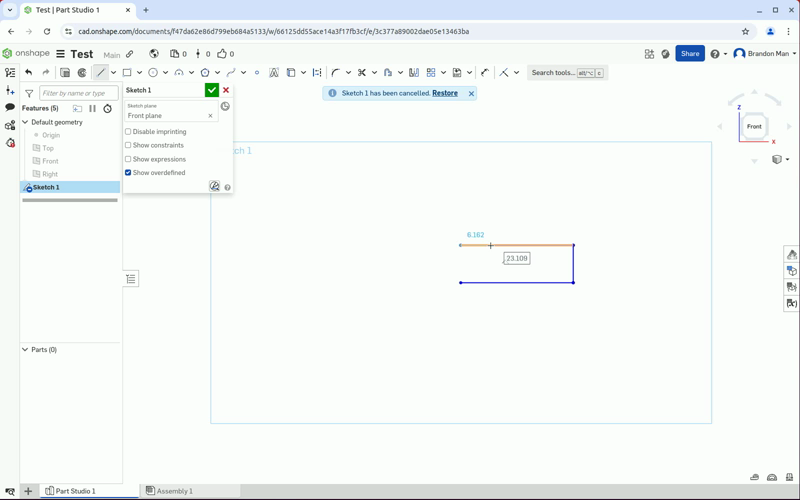
key_down(shift)
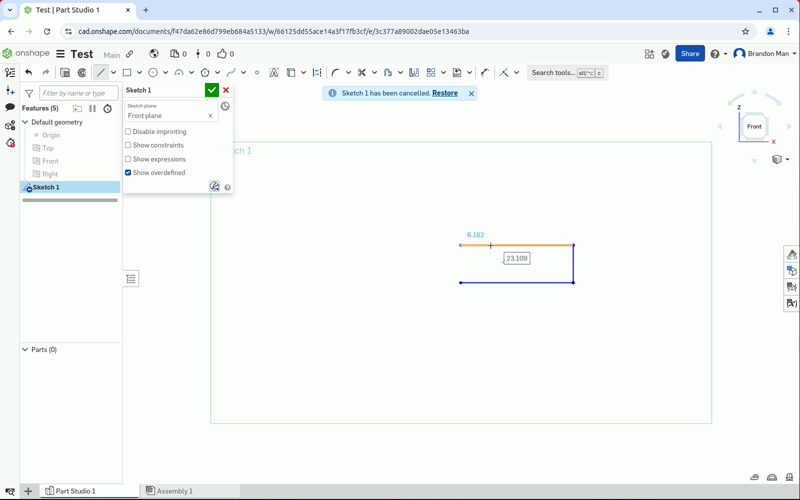
mouse_move(460, 282)
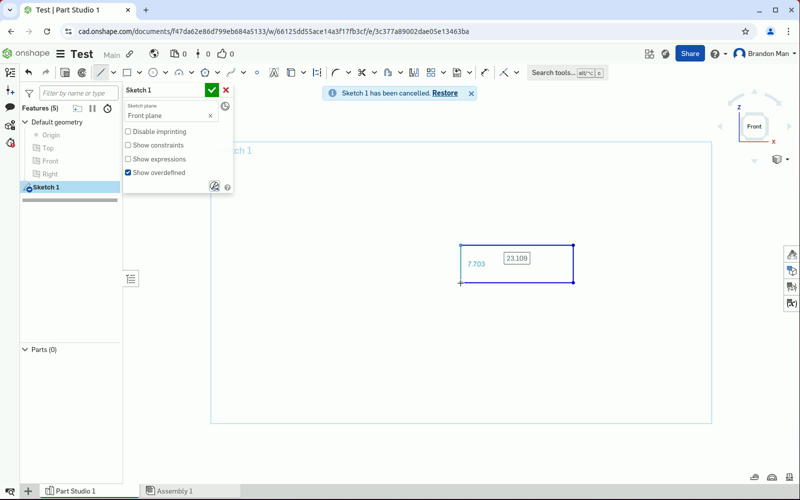
key_up(shift)
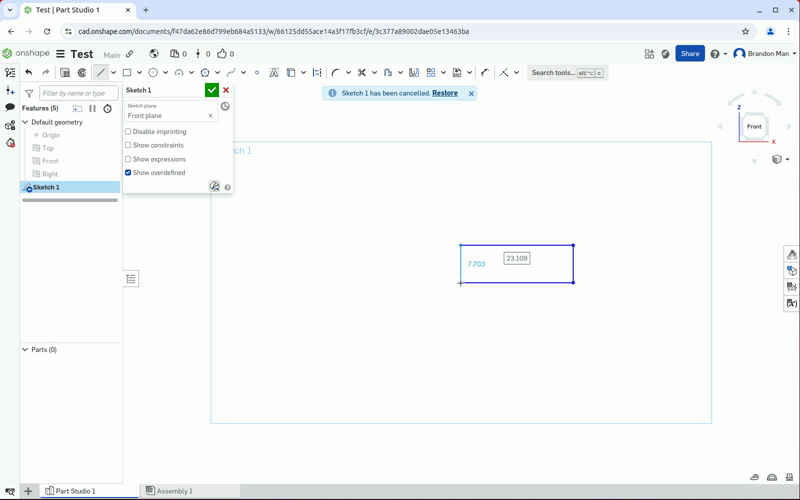
click(460, 282)
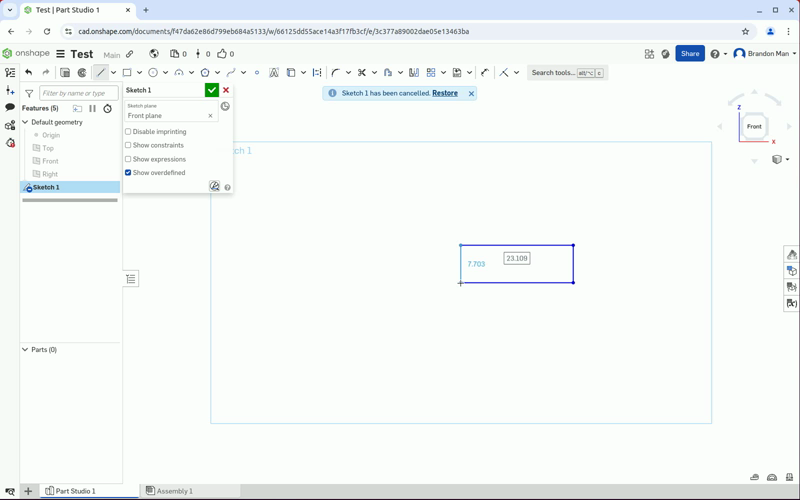
key(esc)
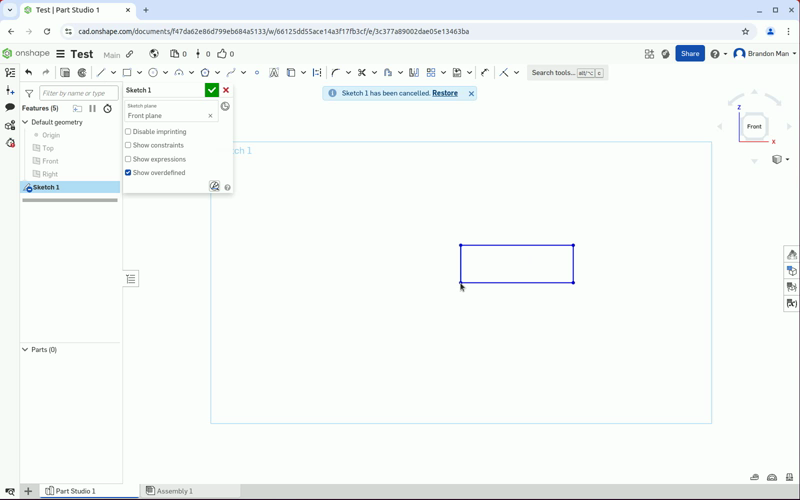
mouse_move(536, 250)
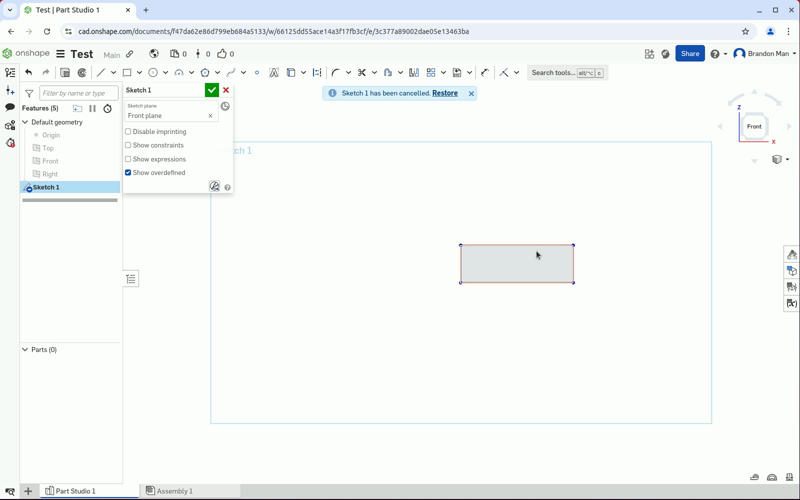
click(536, 250)
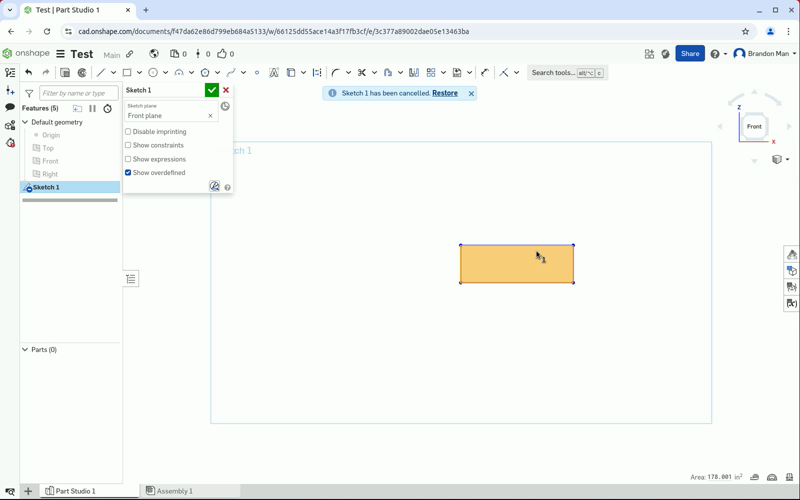
mouse_move(73, 352)
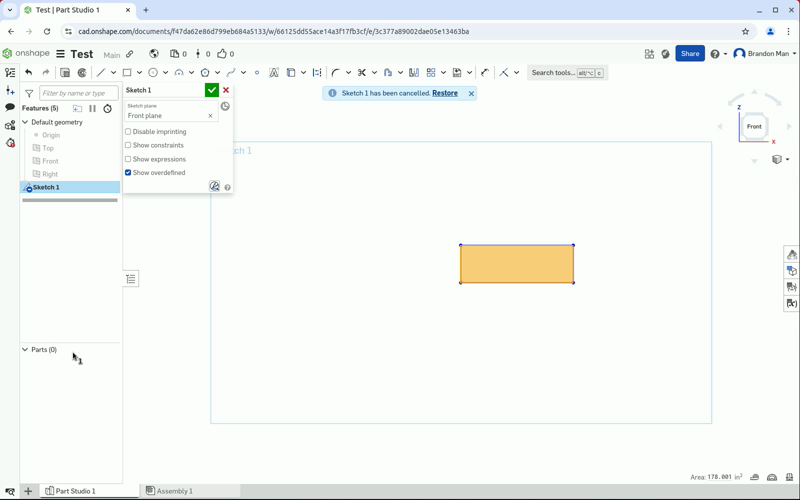
key(shift+y)
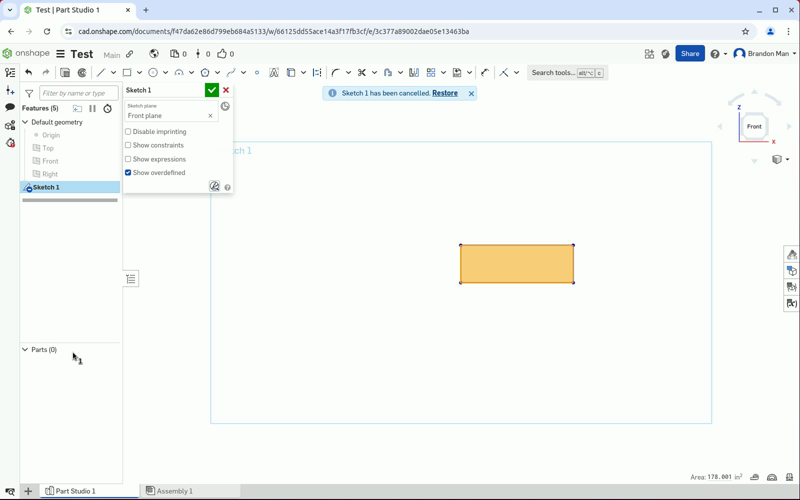
key(shift+e)
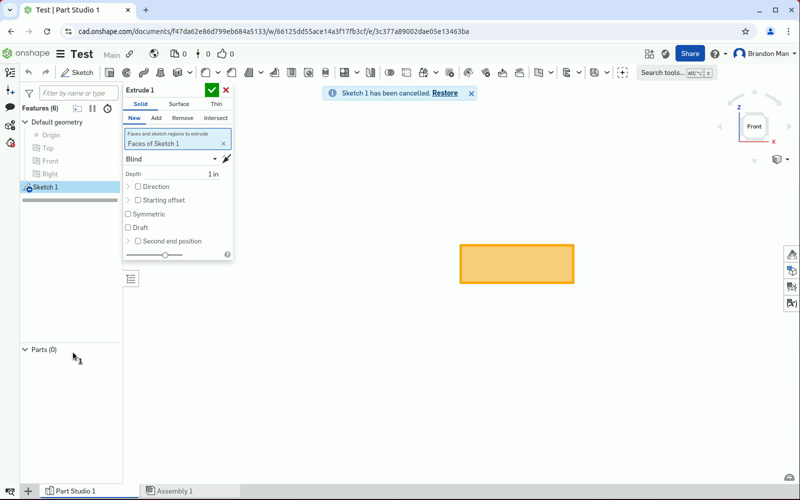
mouse_move(143, 106)
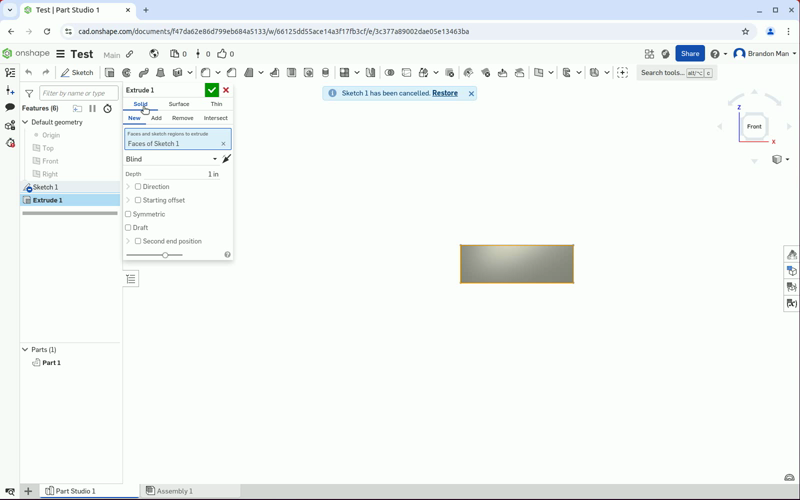
click(143, 106)
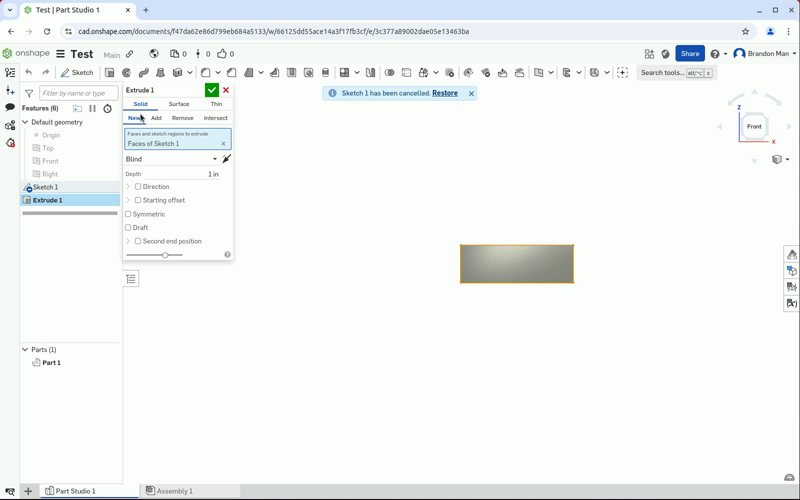
mouse_move(137, 120)
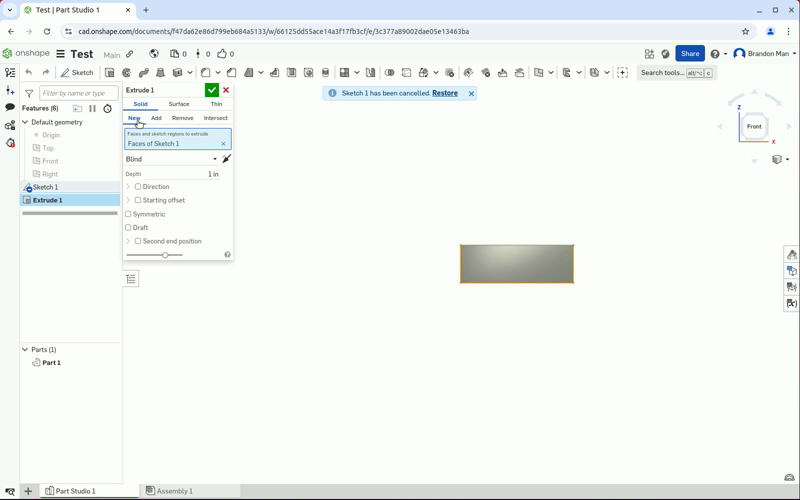
click(137, 120)
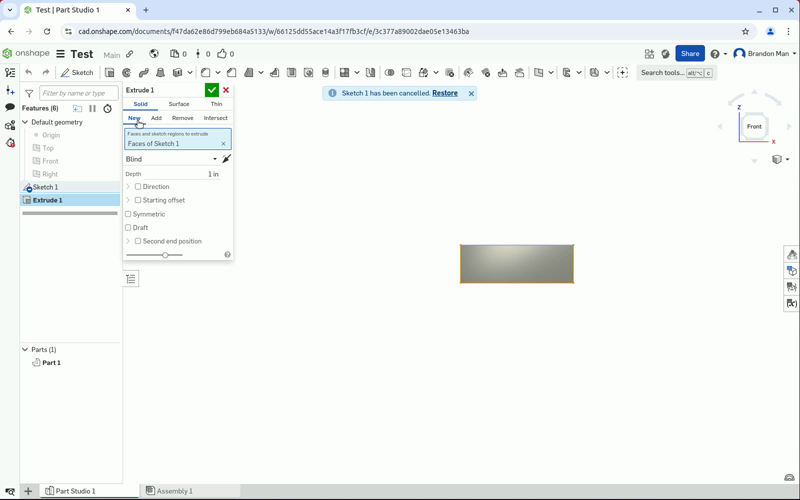
key(tab, 4)
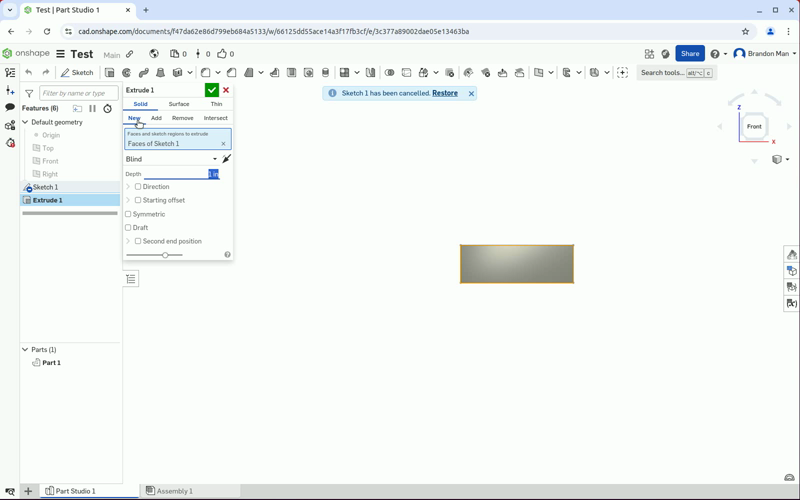
text(11.554)
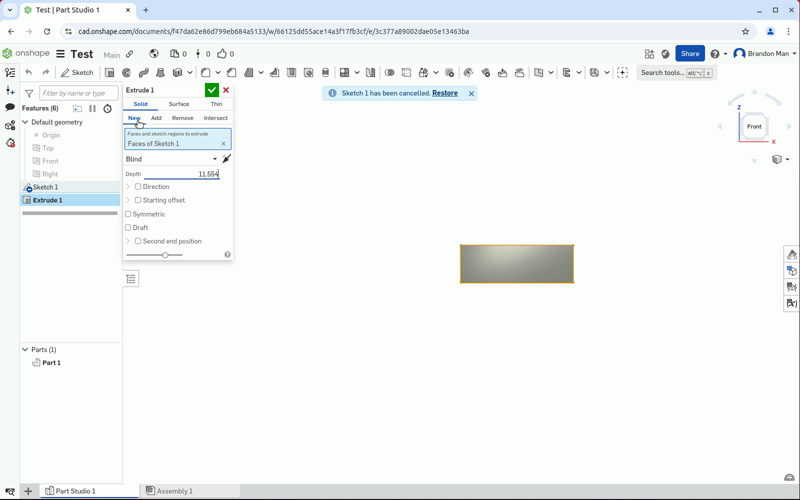
key(enter)
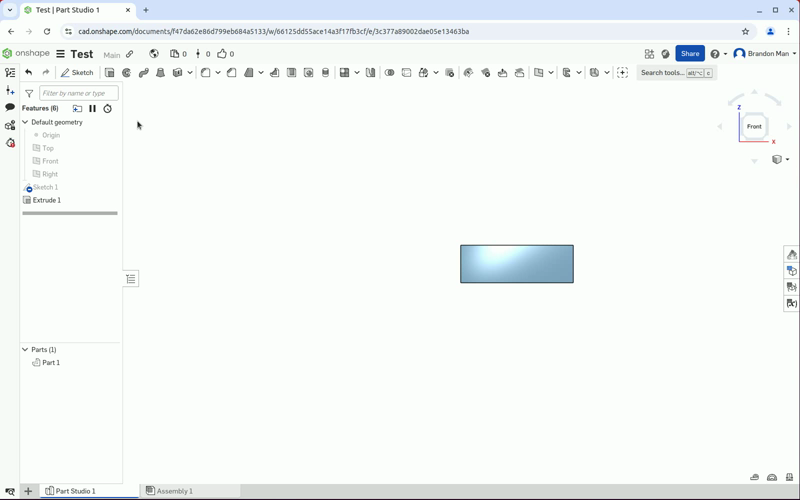
key(shift+h)
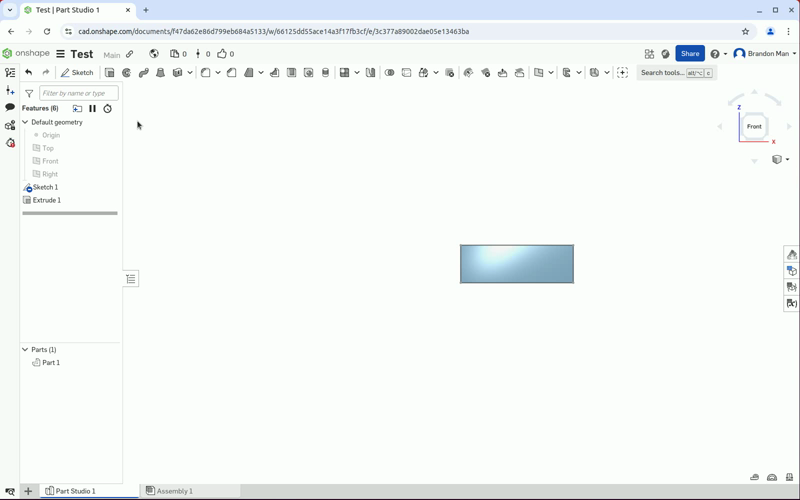
key(shift+h)
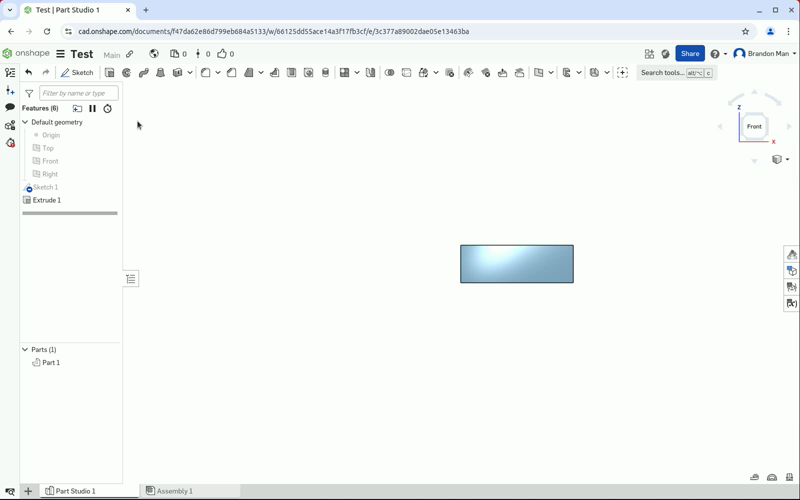
mouse_move(73, 189)
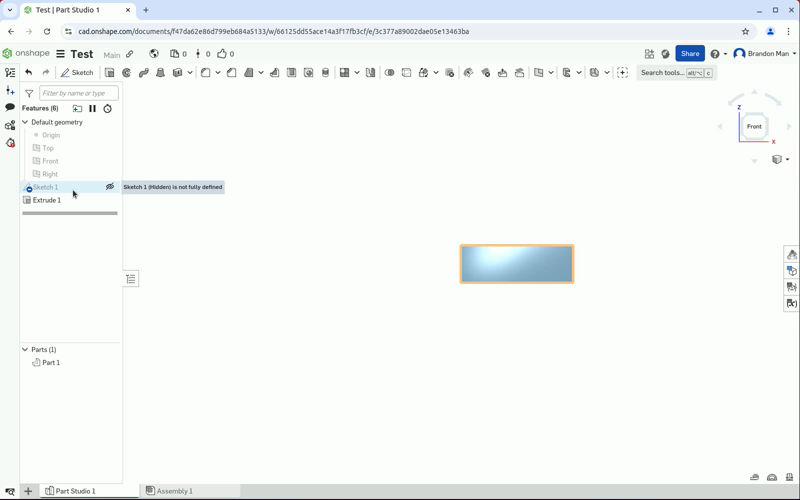
click(73, 189)
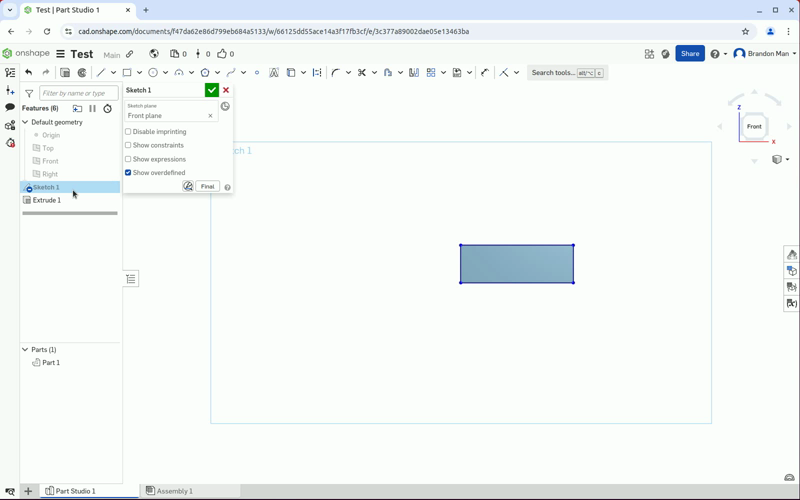
mouse_move(229, 92)
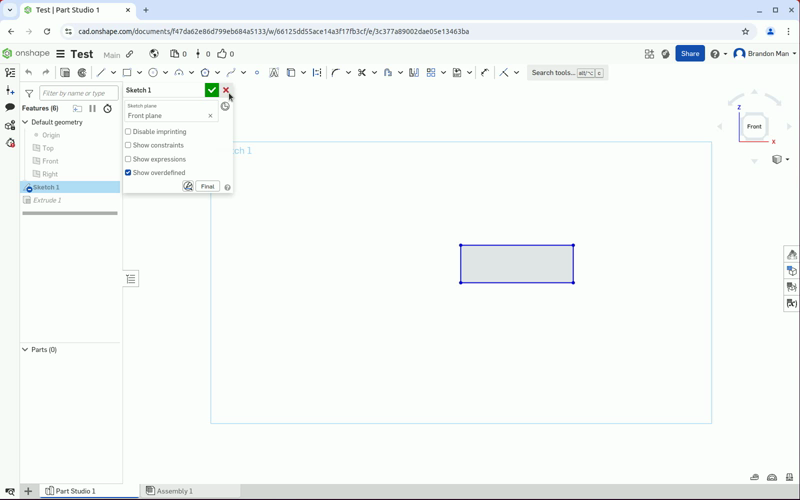
click(229, 92)
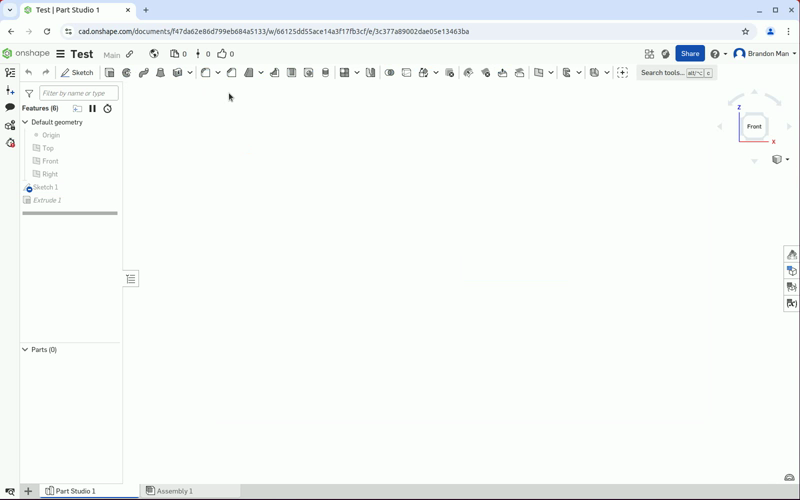
mouse_move(73, 352)
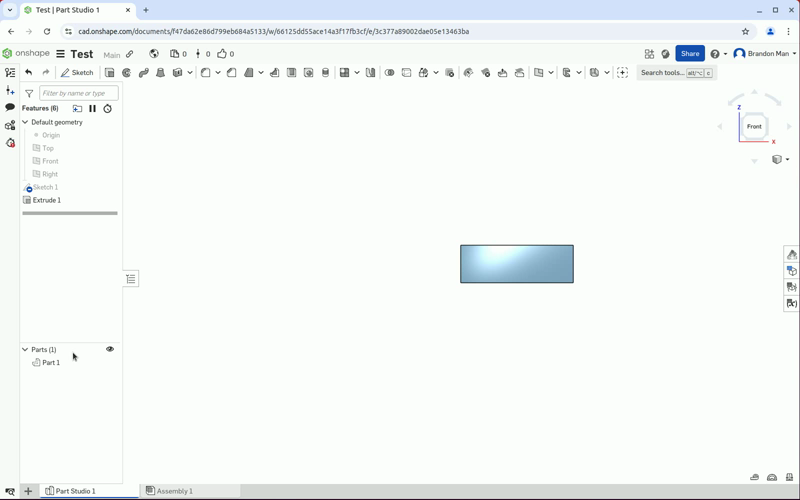
key(y)
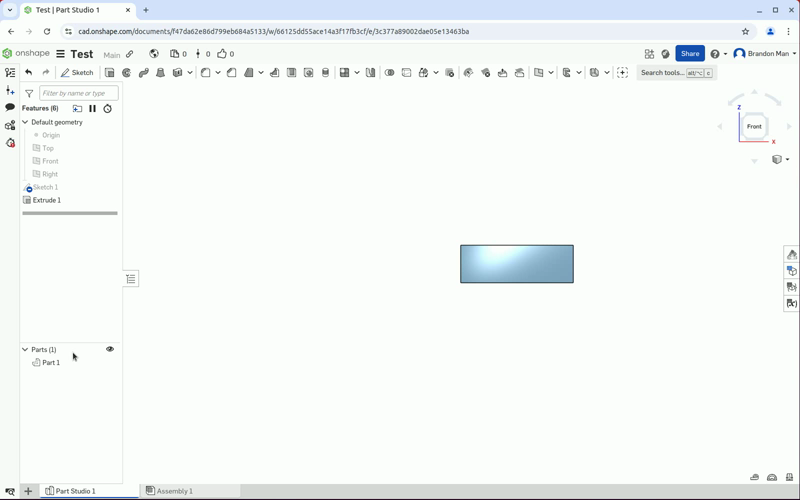
key(shift+p)
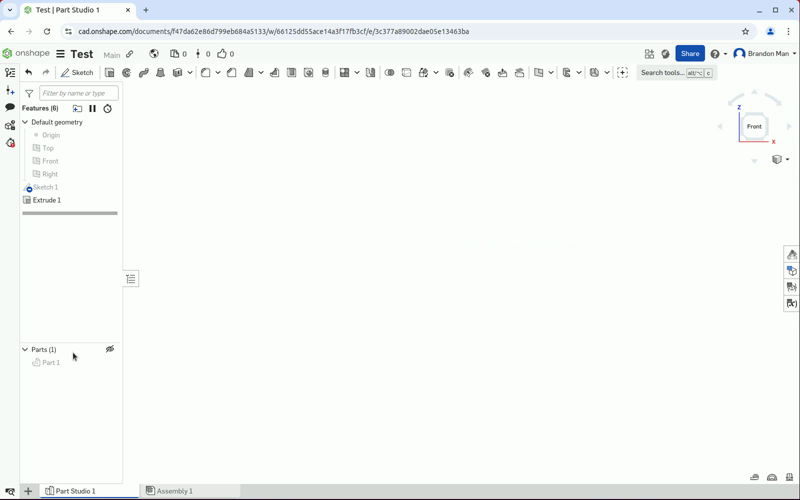
key(space)
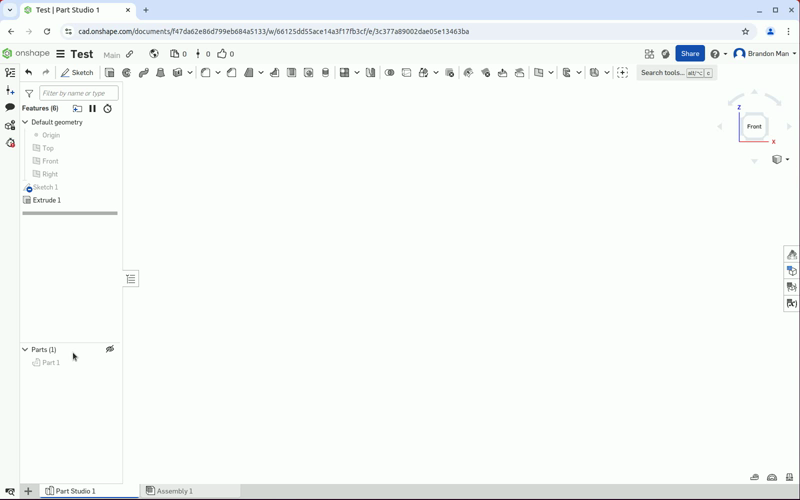
key_down(shift)
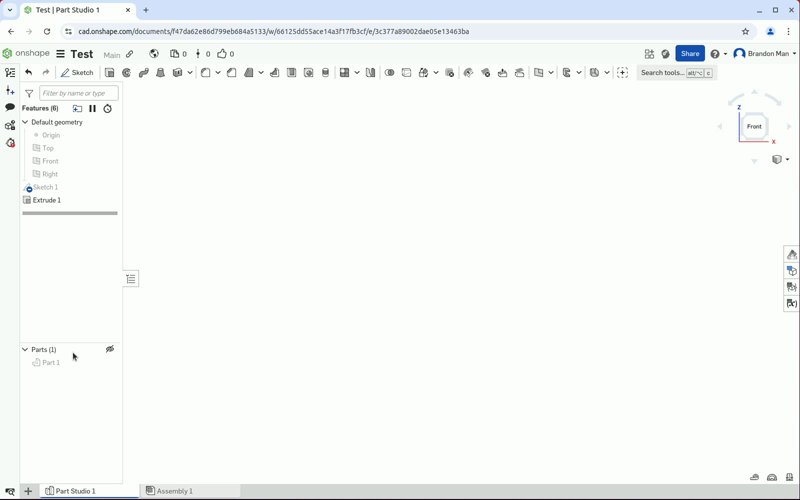
key(down)
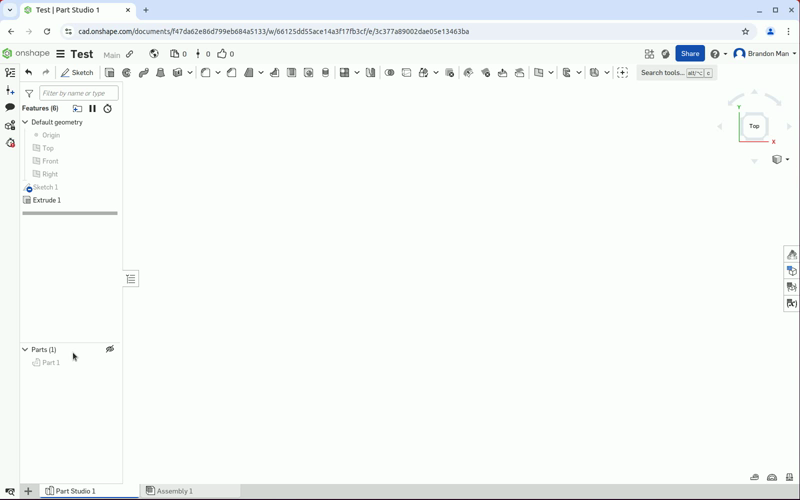
key_up(shift)
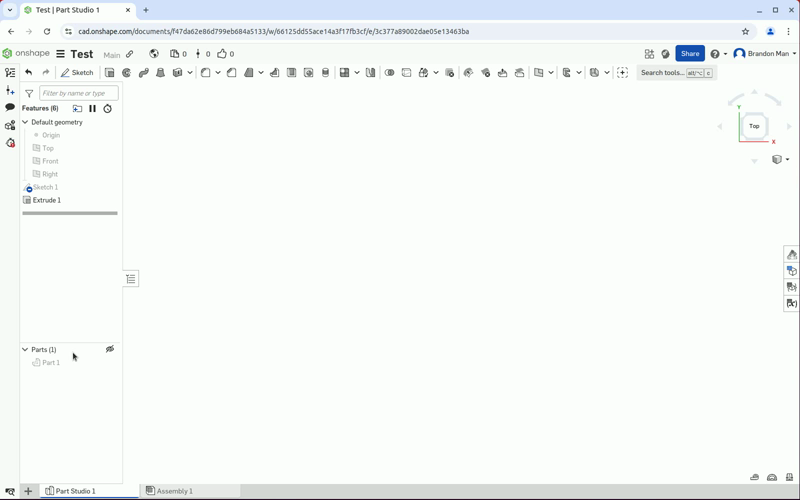
mouse_move(73, 352)
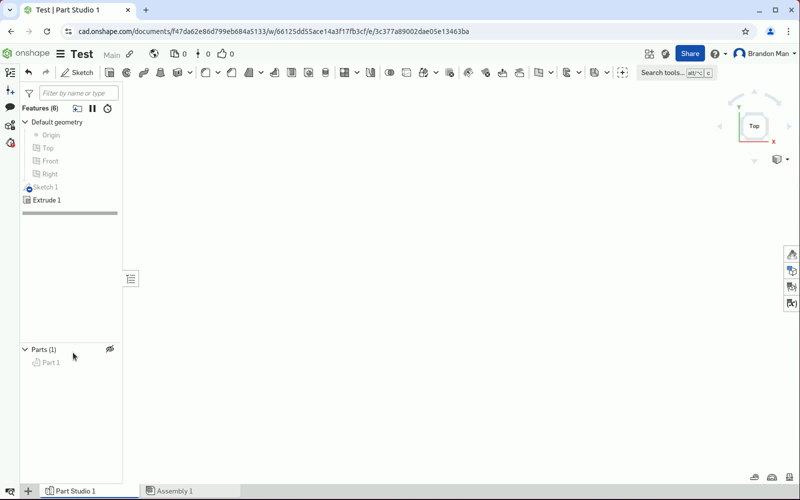
key(shift+y)
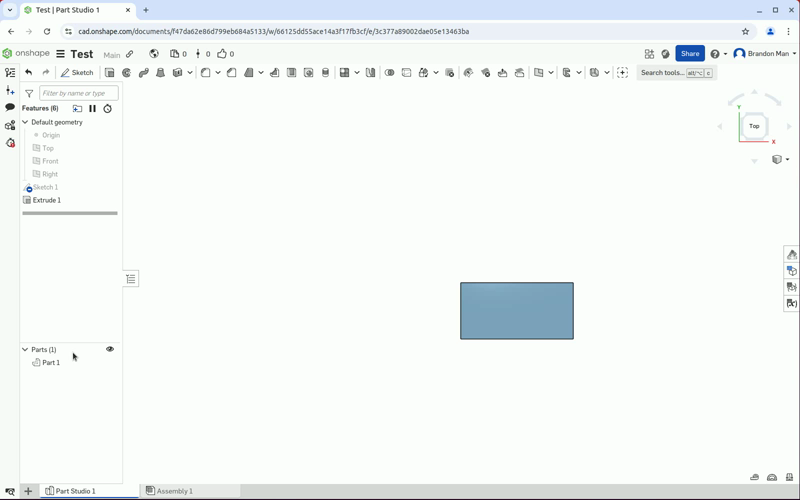
mouse_move(541, 75)
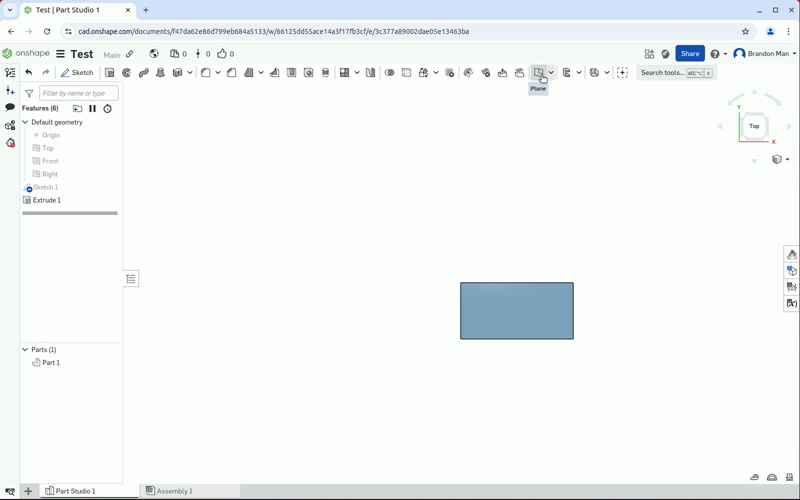
click(541, 75)
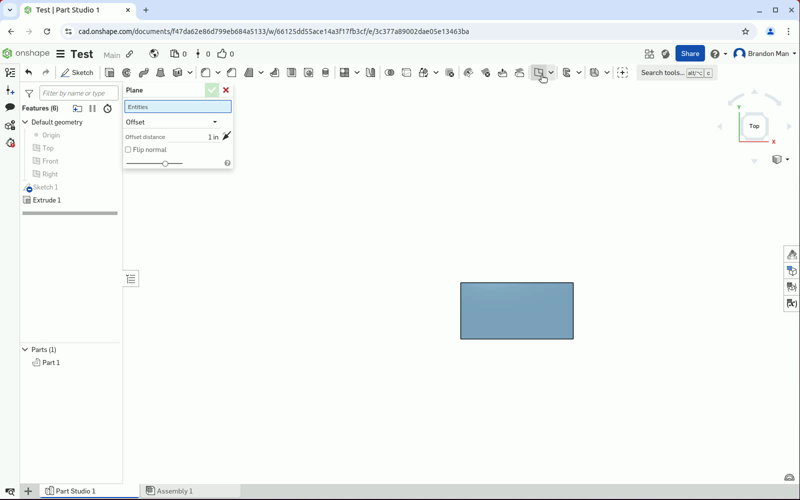
mouse_move(73, 150)
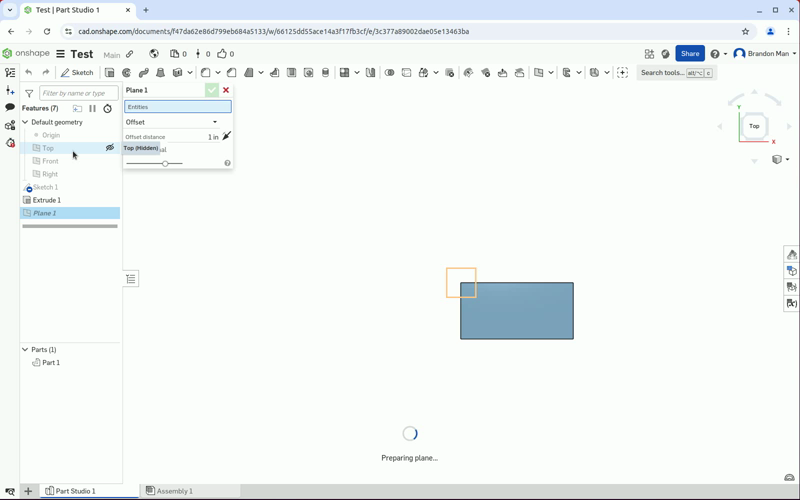
click(73, 150)
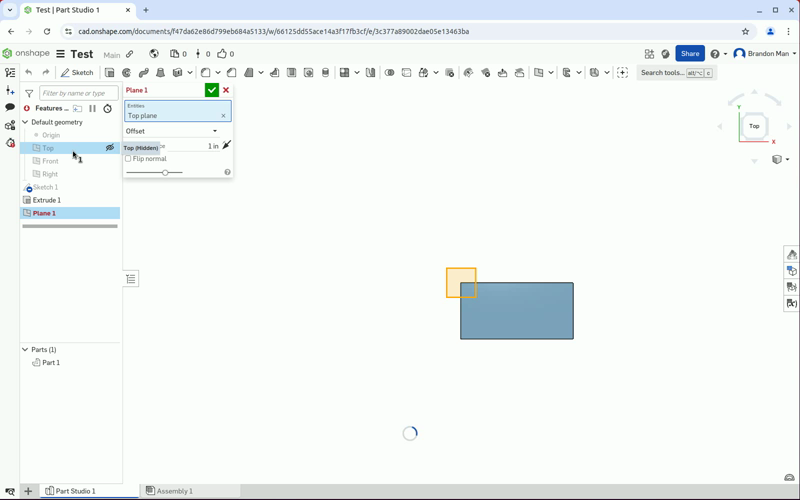
key(tab, 2)
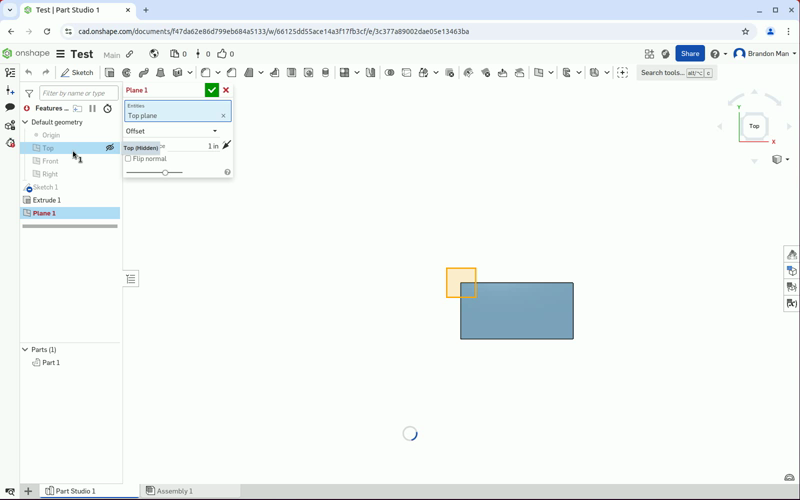
text(7.703)
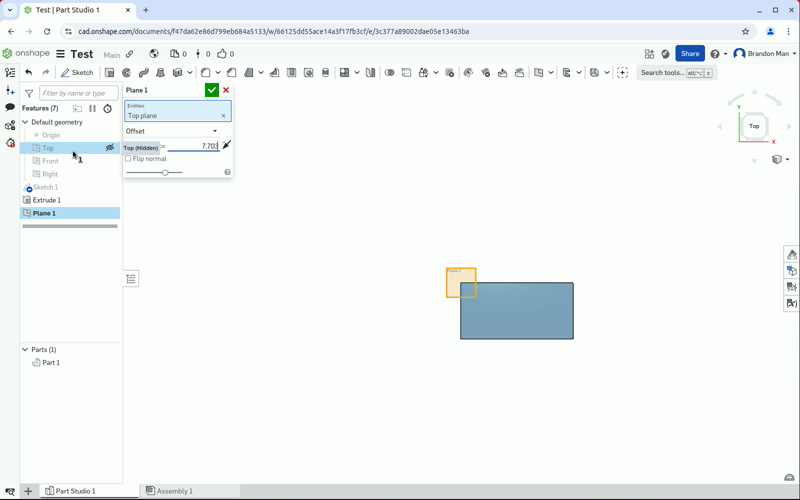
key(enter, 2)
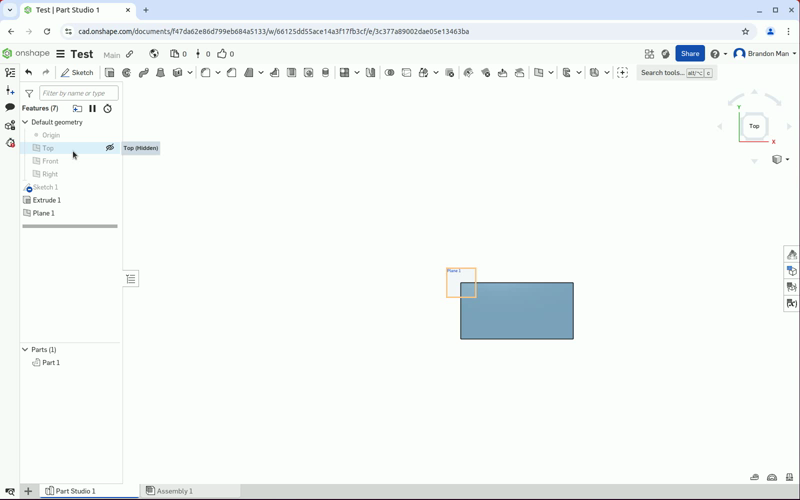
key(shift+s)
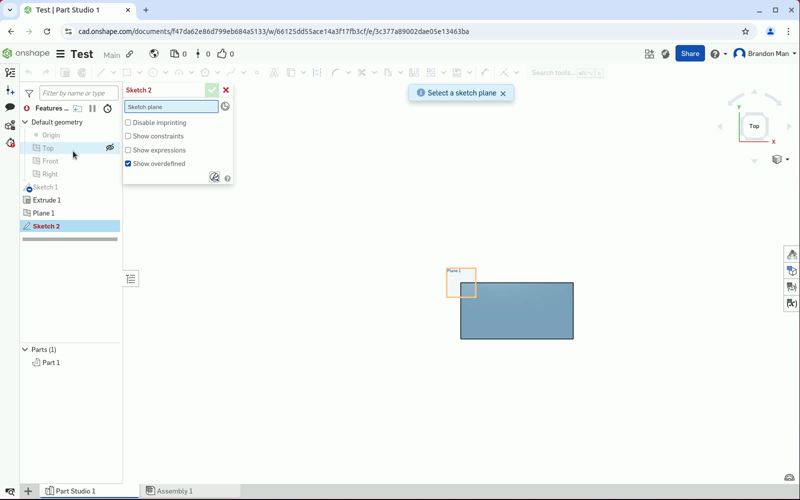
mouse_move(73, 215)
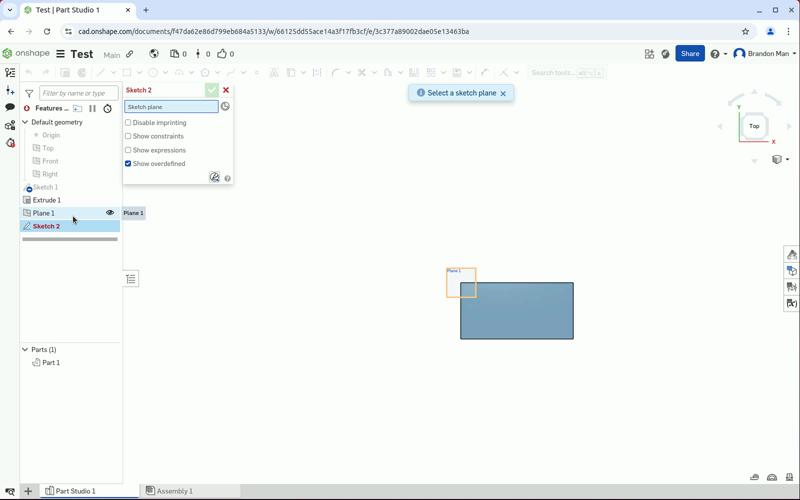
click(73, 215)
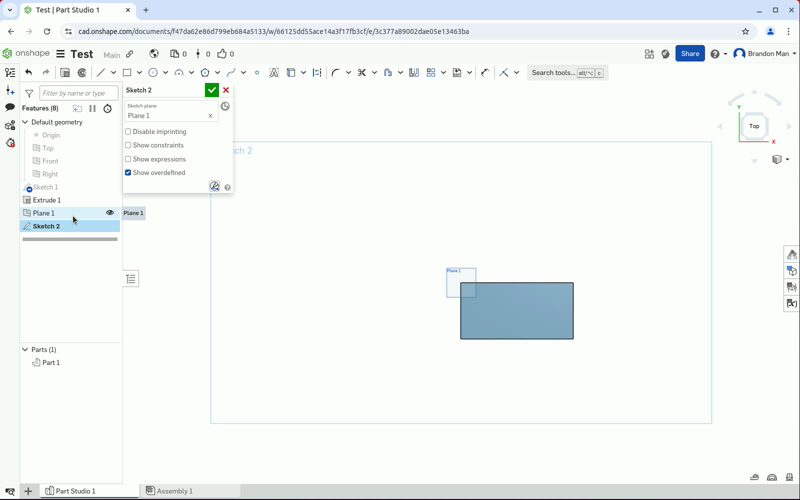
mouse_move(73, 352)
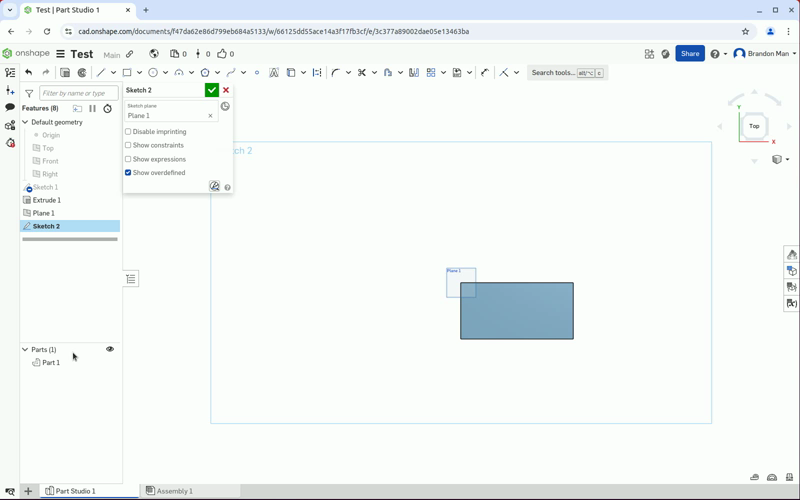
key(y)
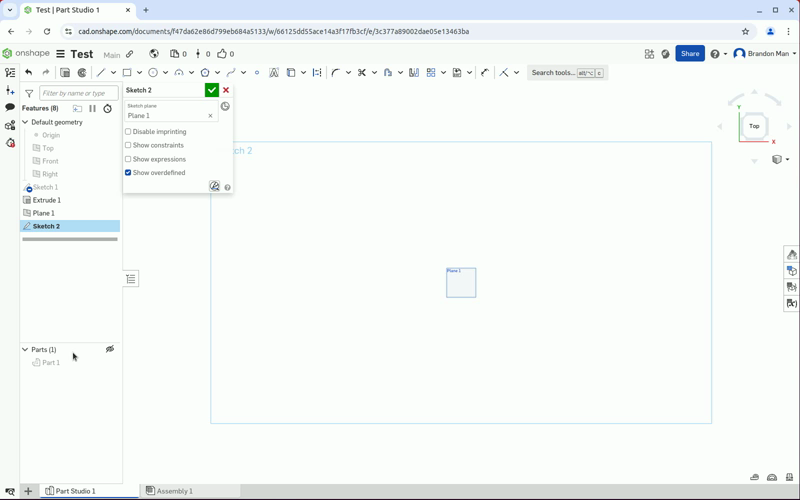
key(l)
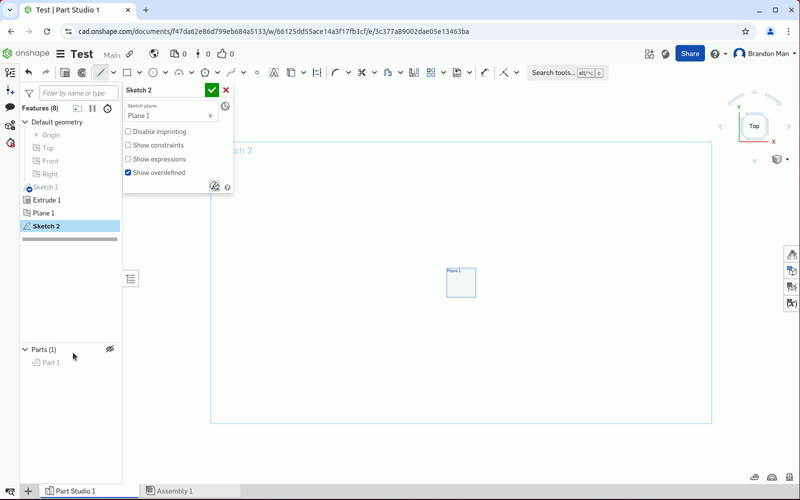
key_down(shift)
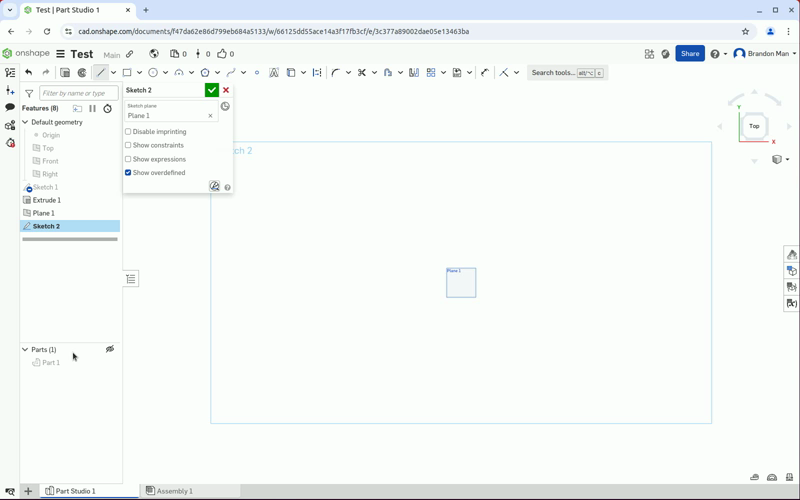
mouse_move(516, 321)
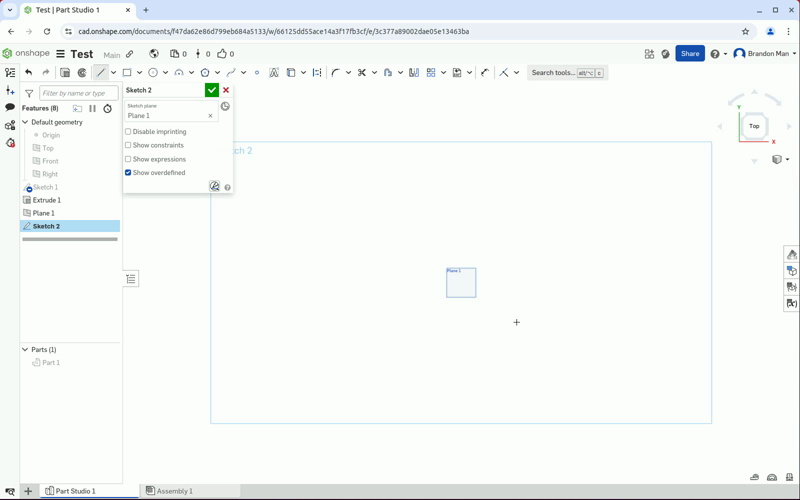
click(516, 321)
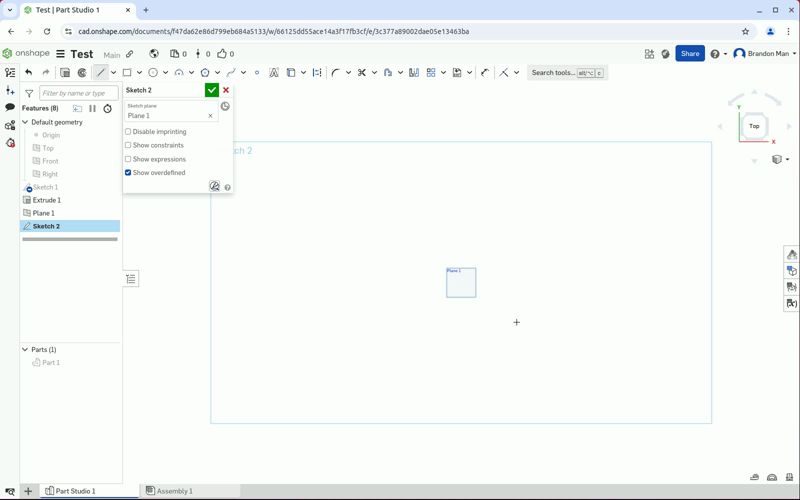
key_up(shift)
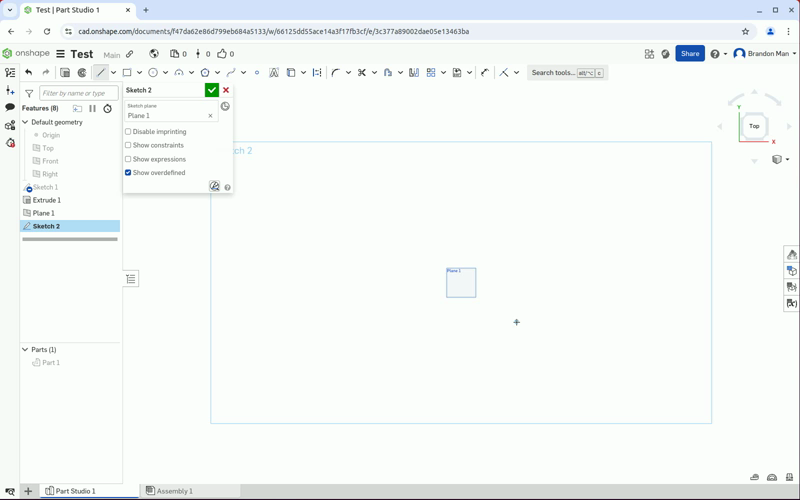
key_down(shift)
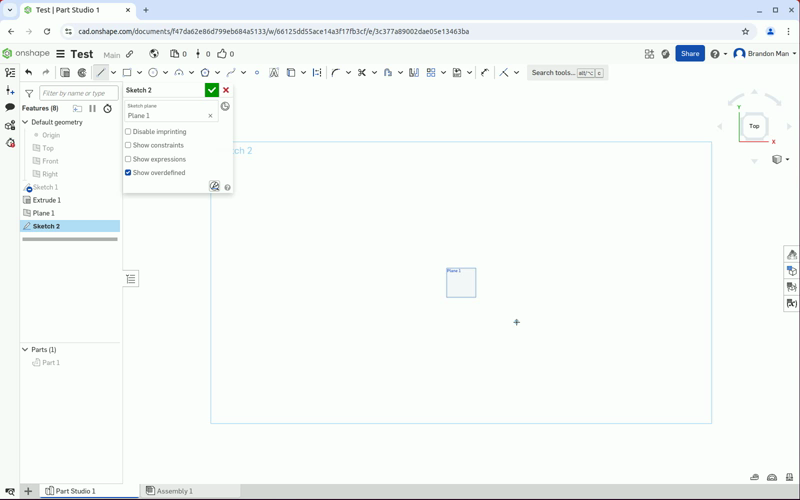
mouse_move(546, 321)
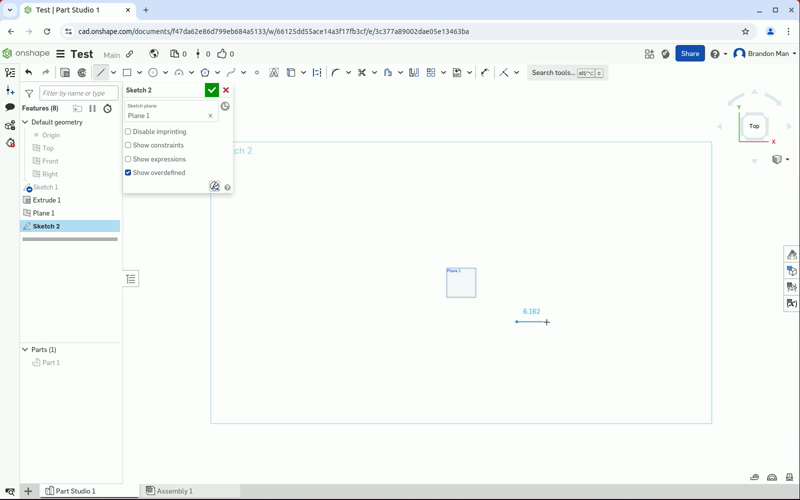
mouse_move(573, 321)
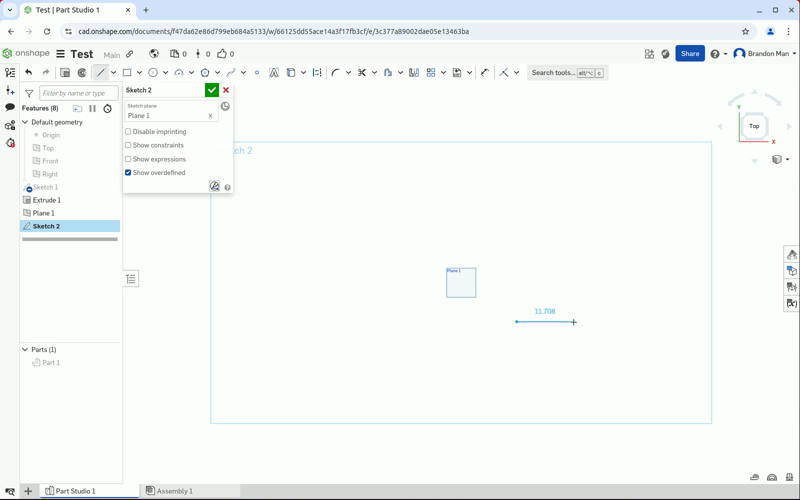
click(573, 321)
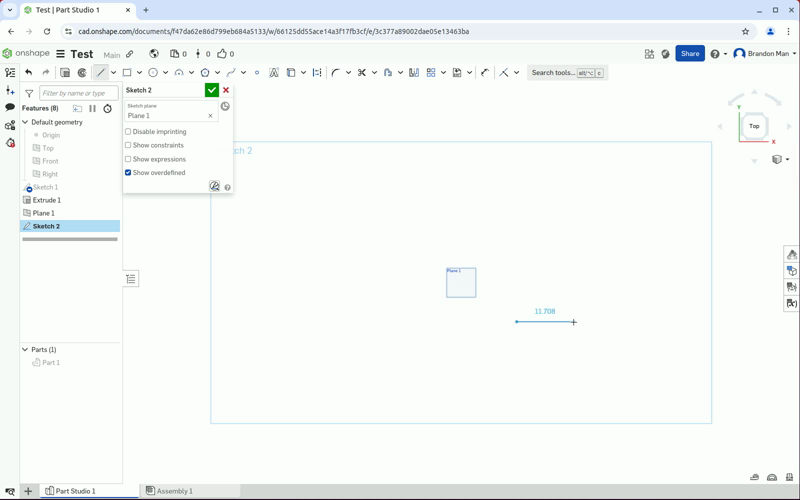
key_up(shift)
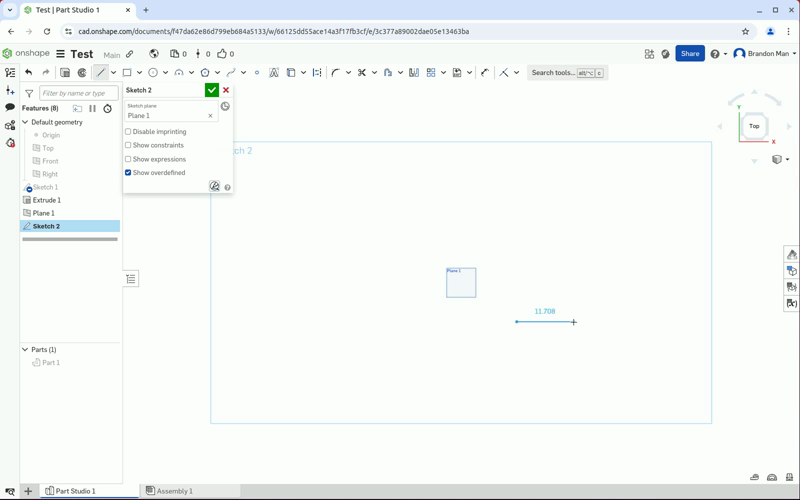
key_down(shift)
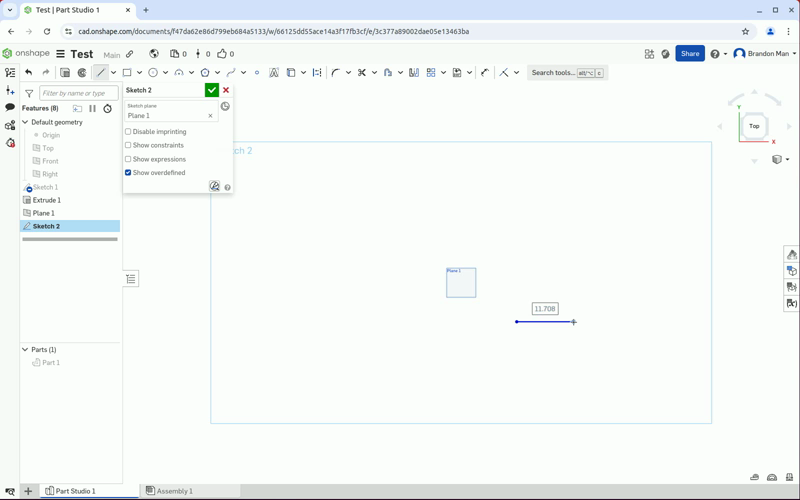
mouse_move(589, 321)
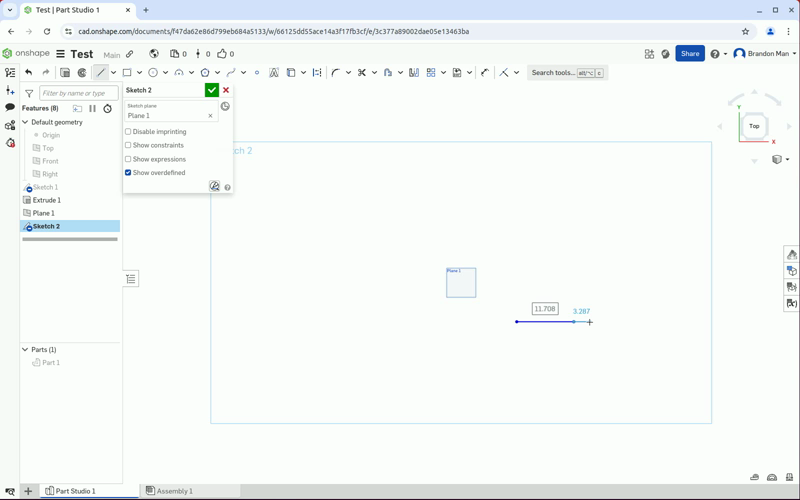
mouse_move(573, 302)
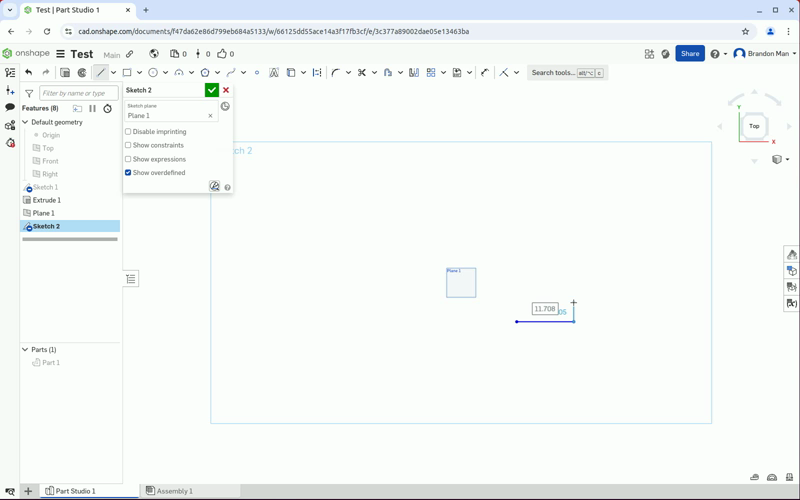
click(573, 302)
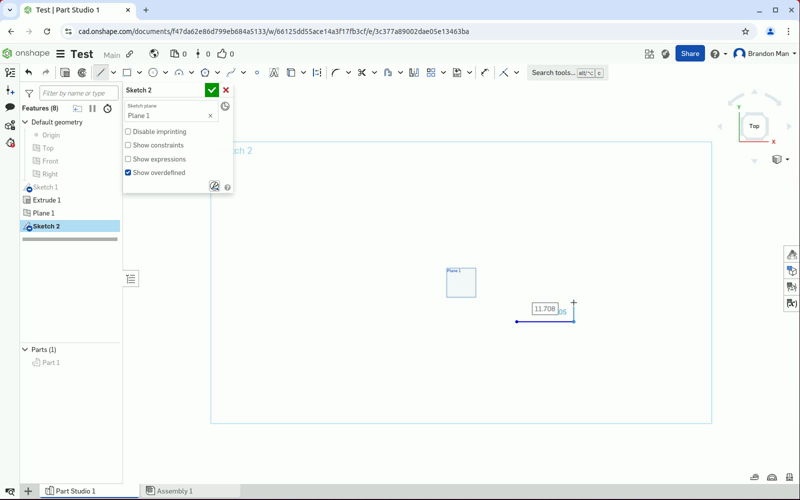
key_up(shift)
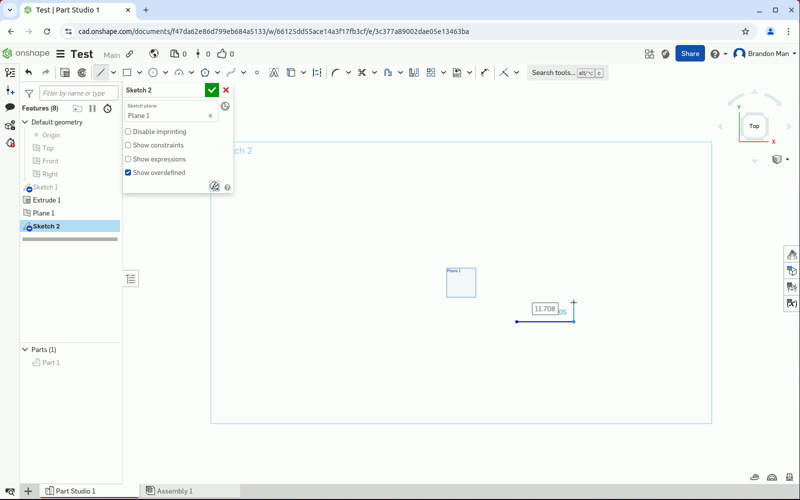
key_down(shift)
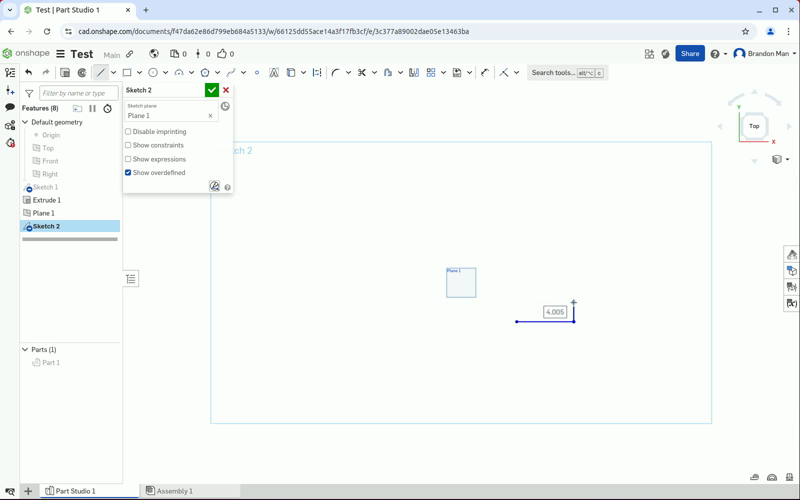
mouse_move(589, 302)
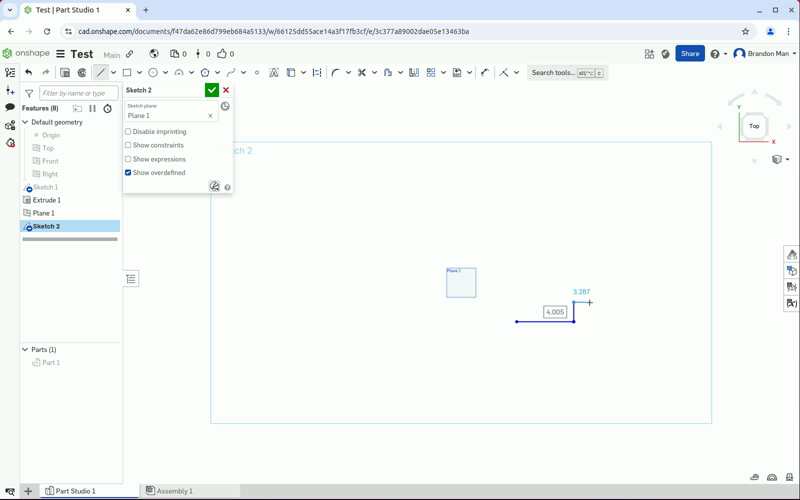
mouse_move(516, 302)
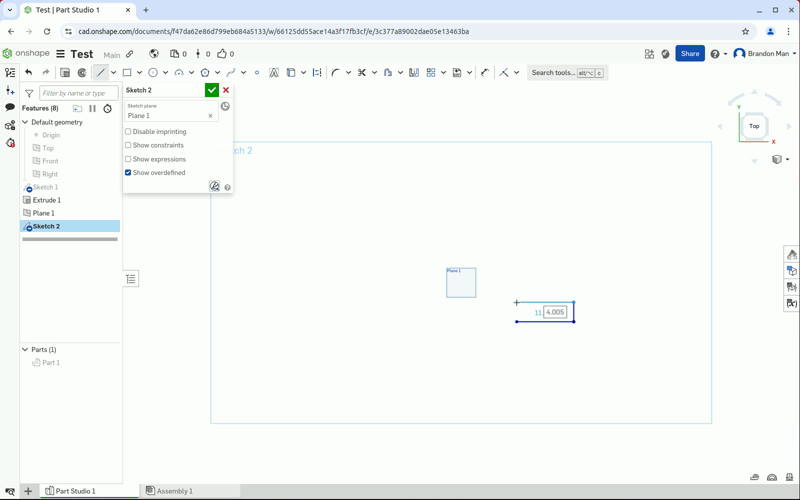
click(516, 302)
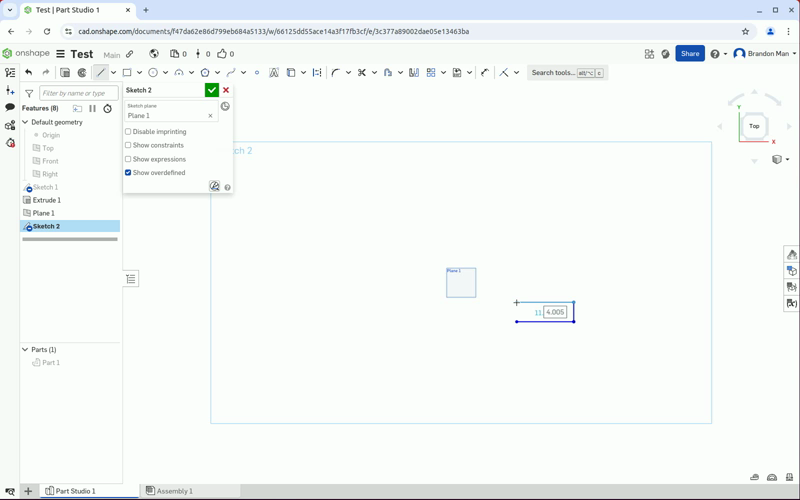
key_up(shift)
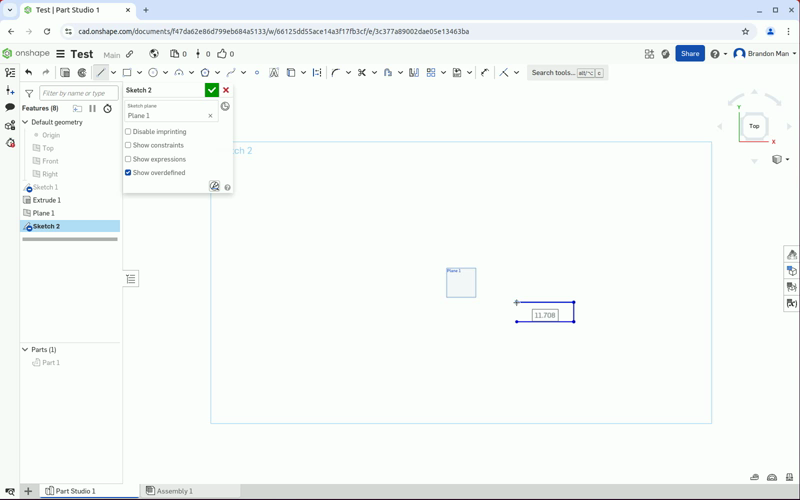
mouse_move(546, 302)
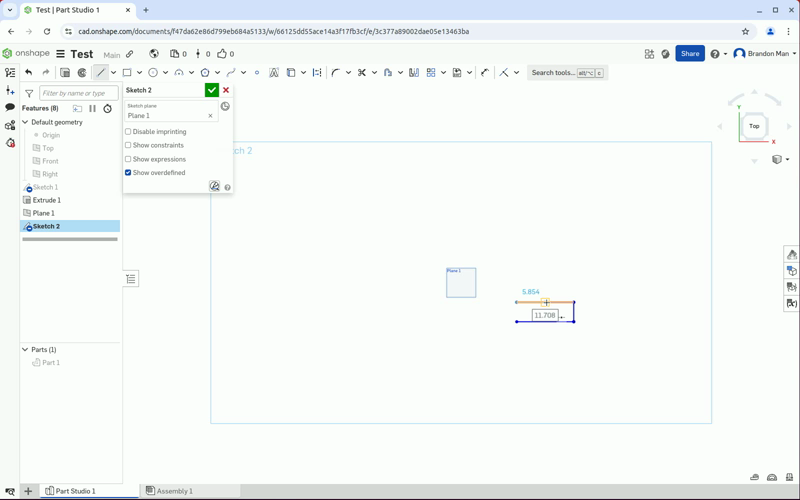
key_down(shift)
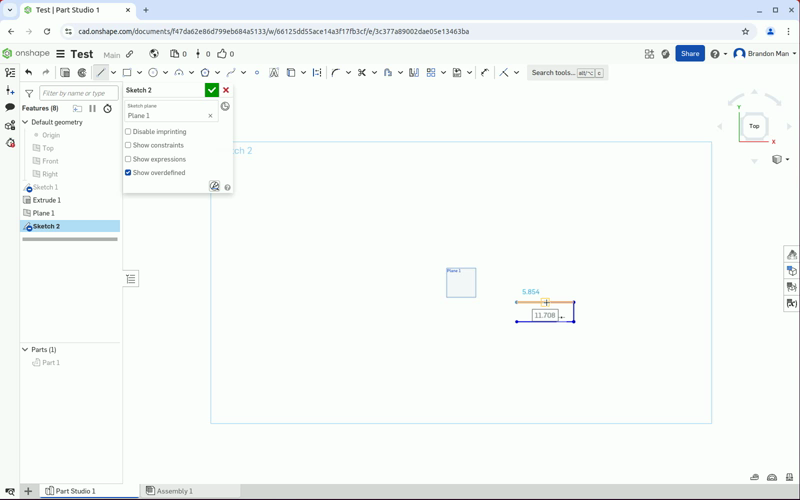
mouse_move(516, 321)
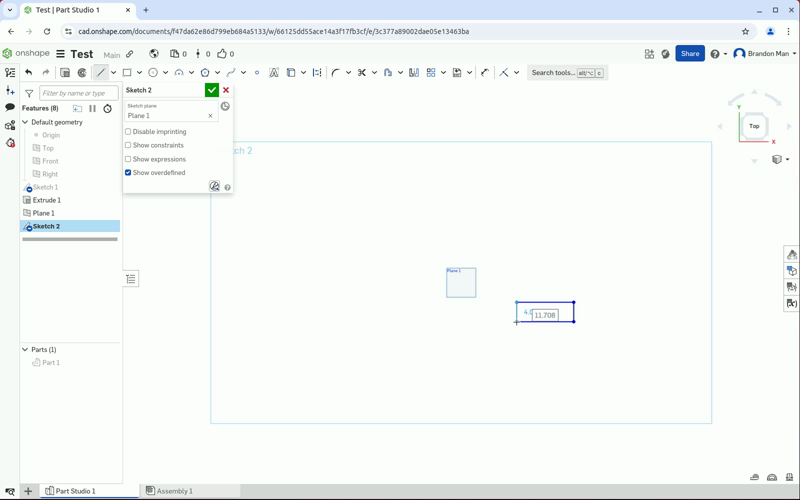
key_up(shift)
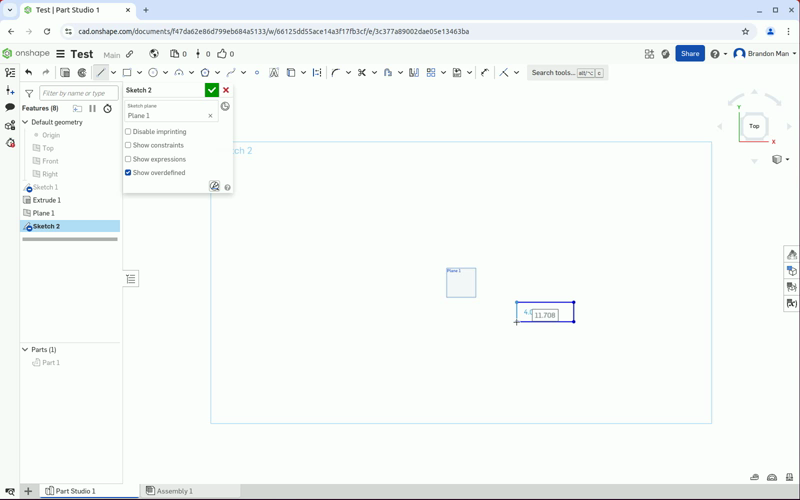
click(516, 321)
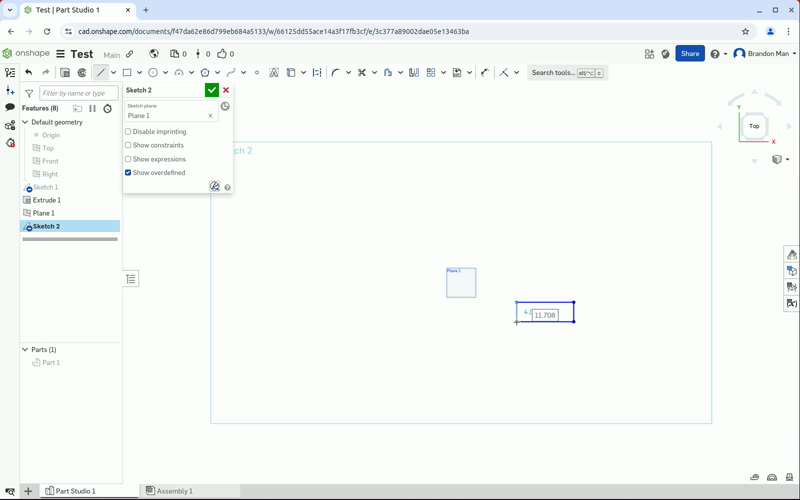
key(esc)
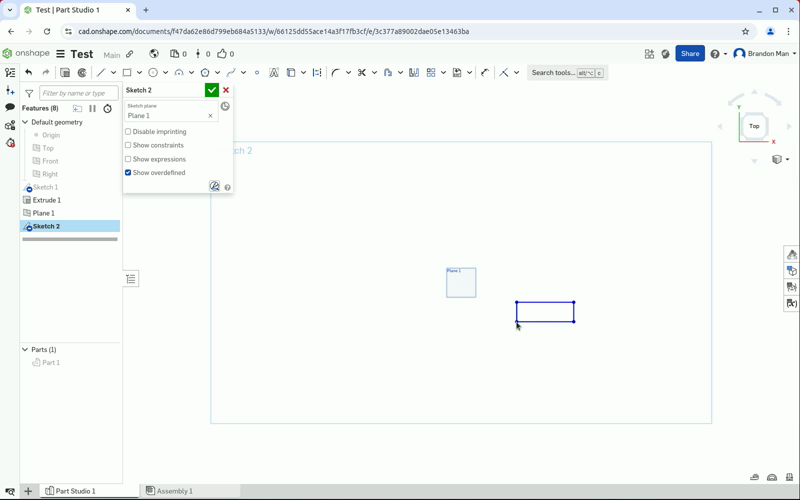
mouse_move(569, 320)
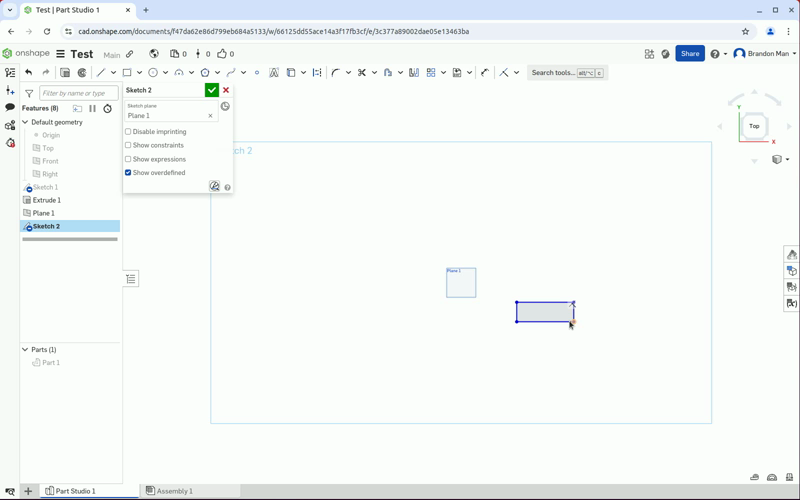
scroll(6)
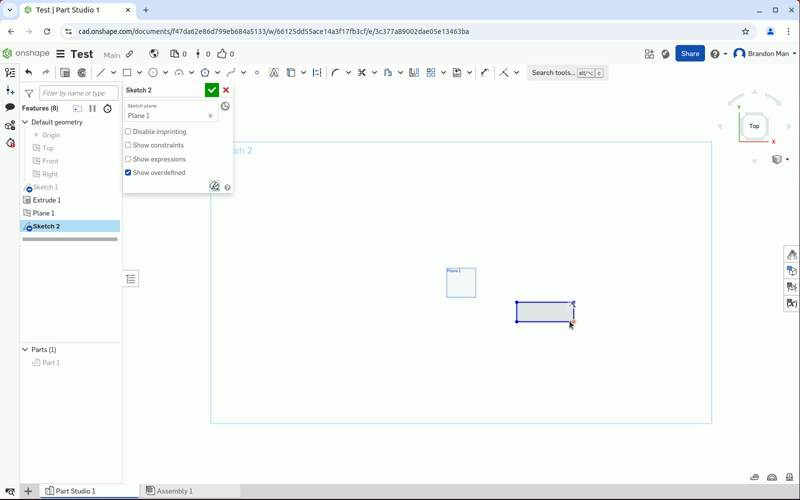
scroll(6)
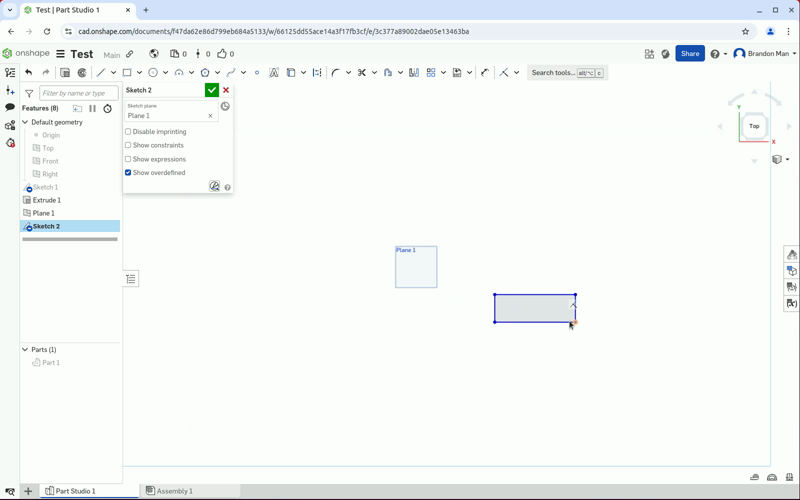
scroll(6)
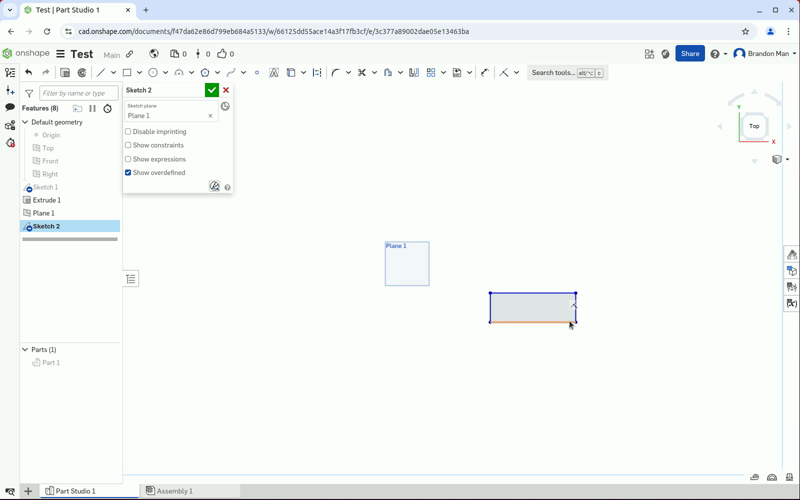
scroll(6)
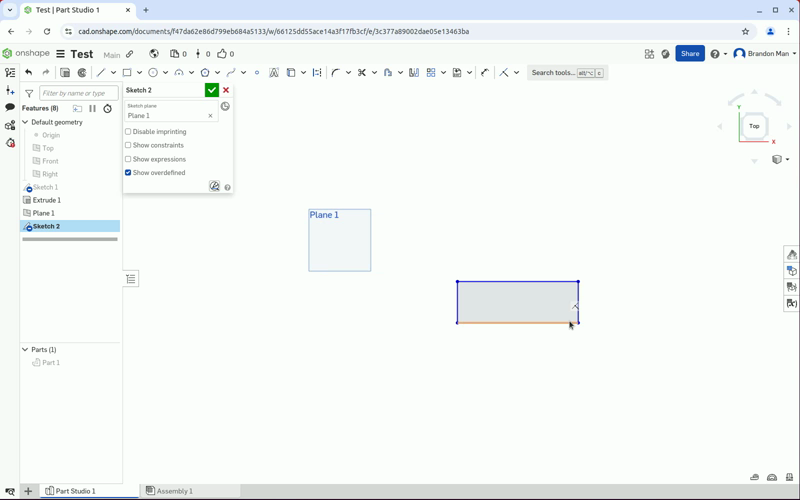
scroll(6)
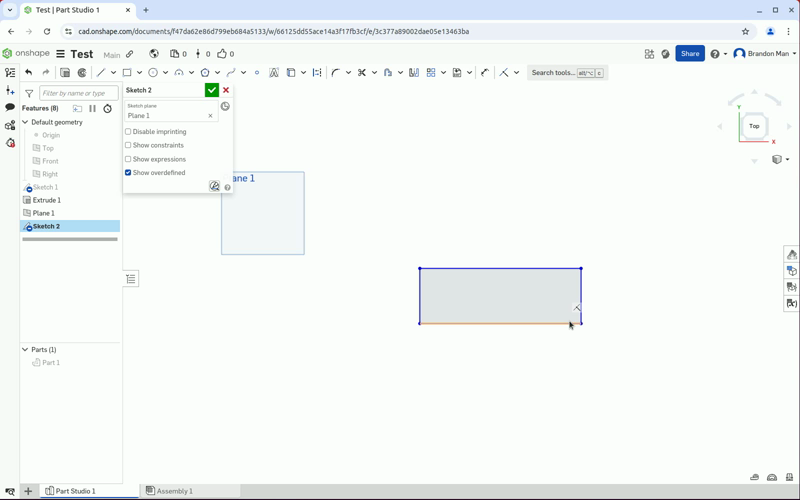
scroll(6)
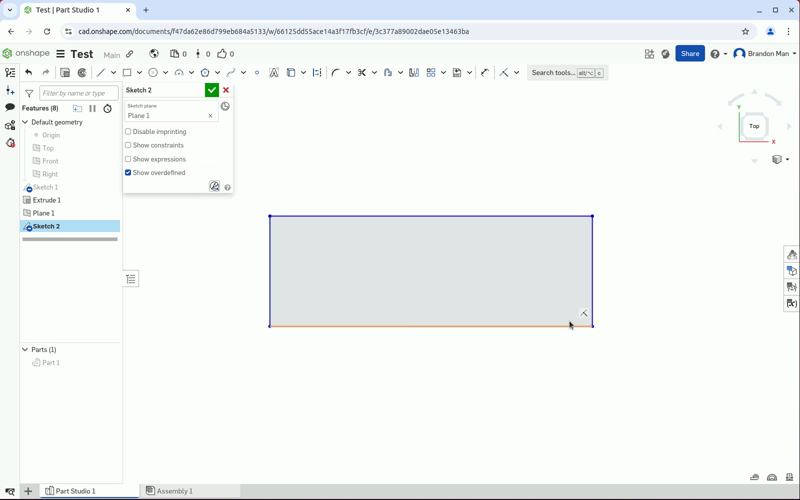
scroll(6)
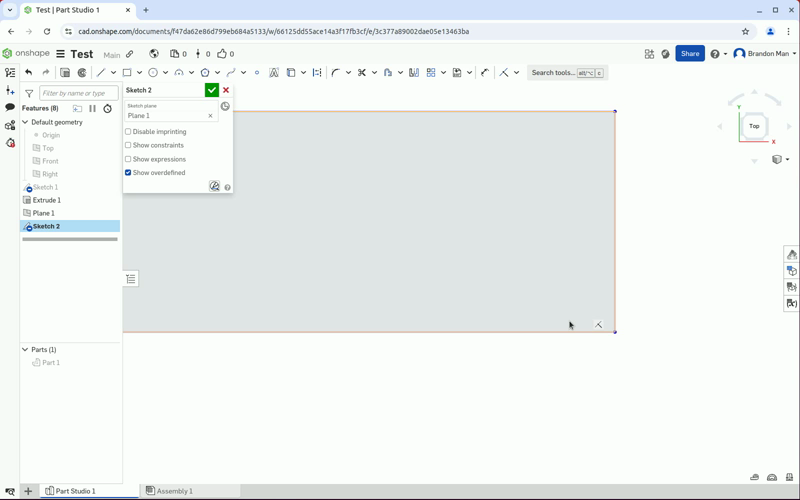
click(569, 320)
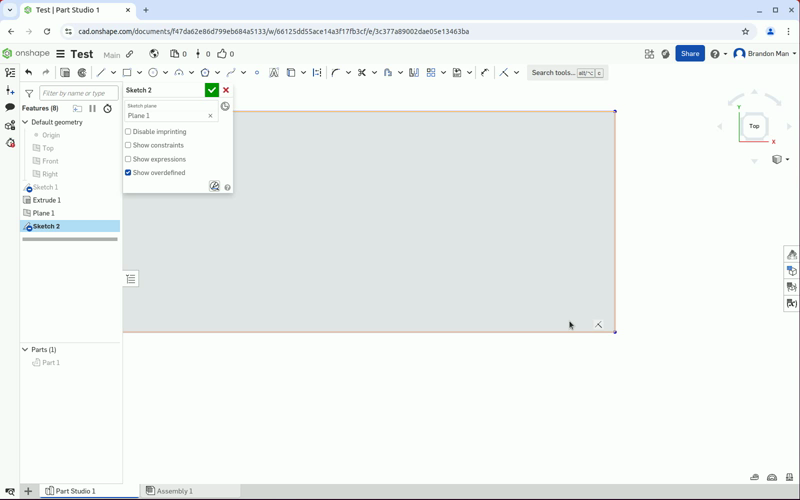
scroll(-6)
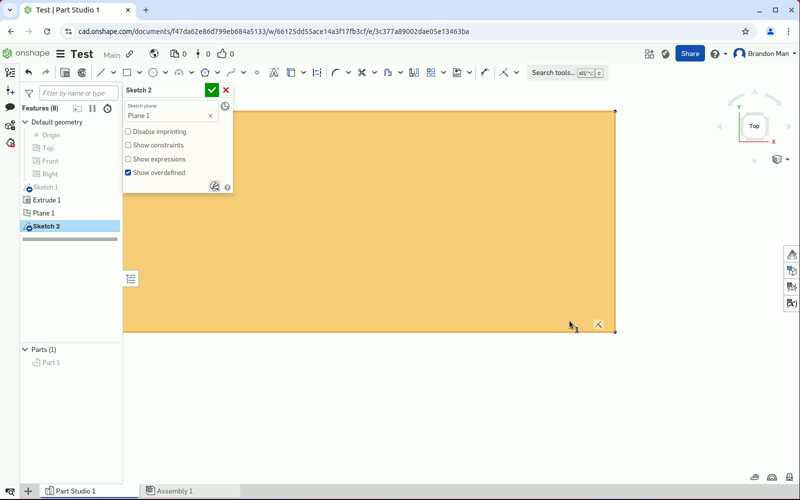
scroll(-6)
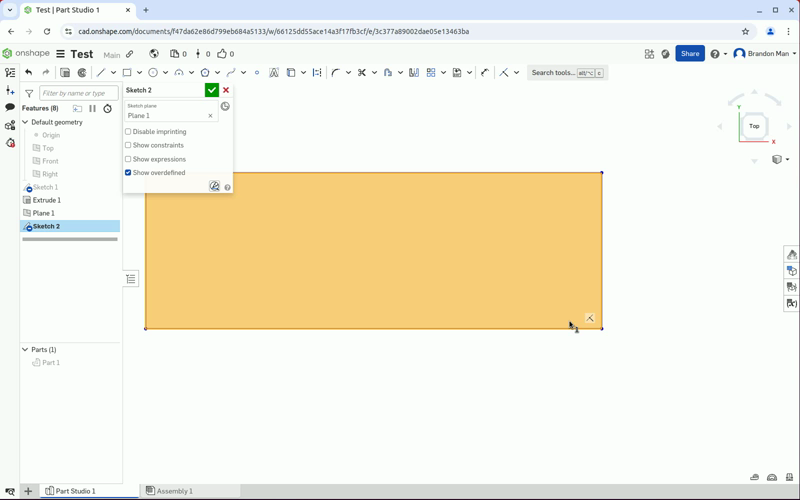
scroll(-6)
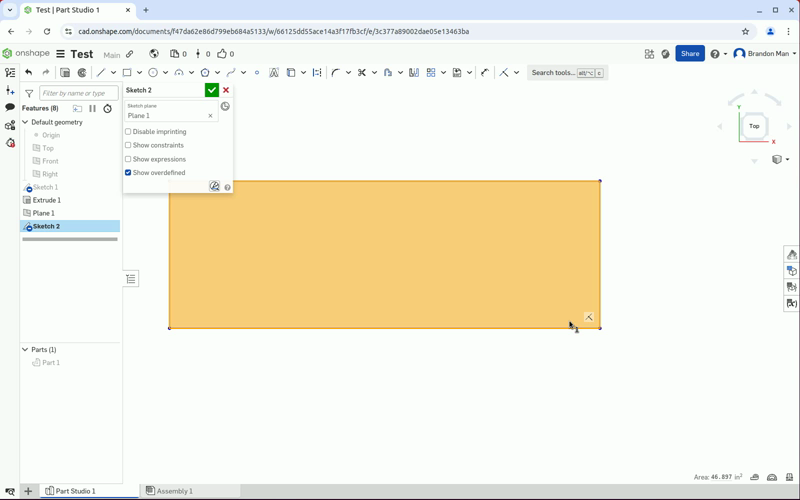
scroll(-6)
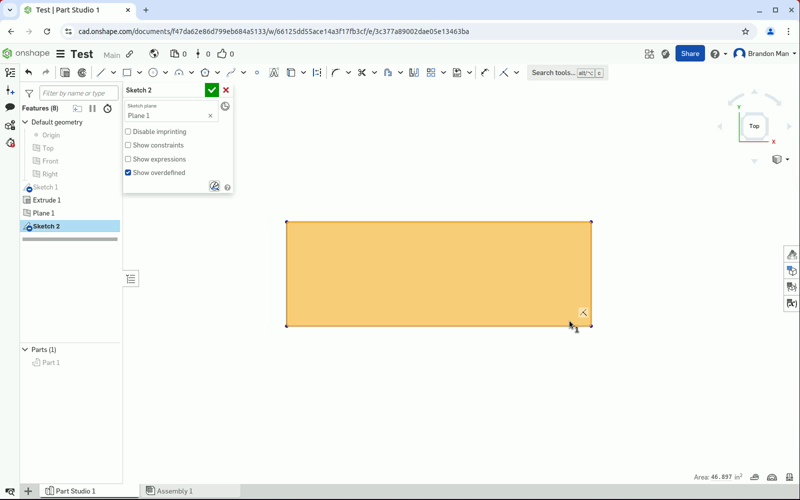
scroll(-6)
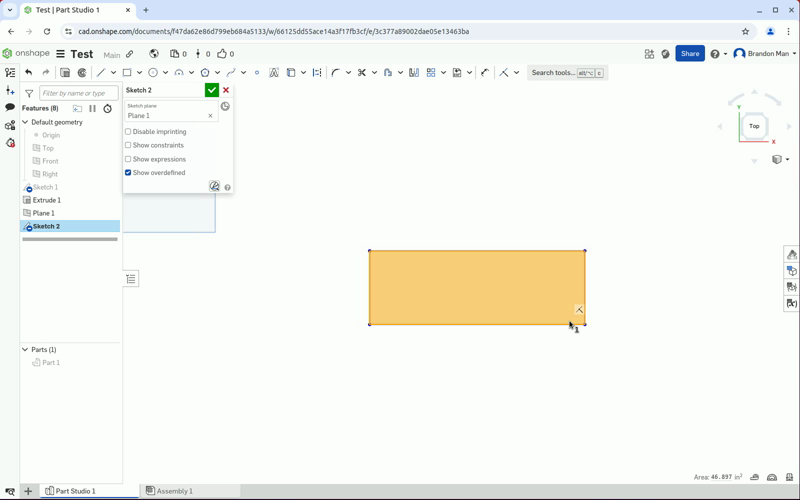
scroll(-6)
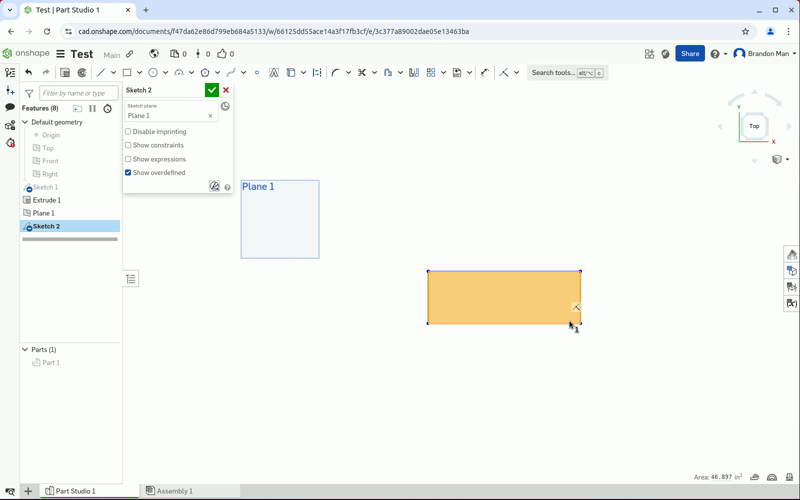
scroll(-6)
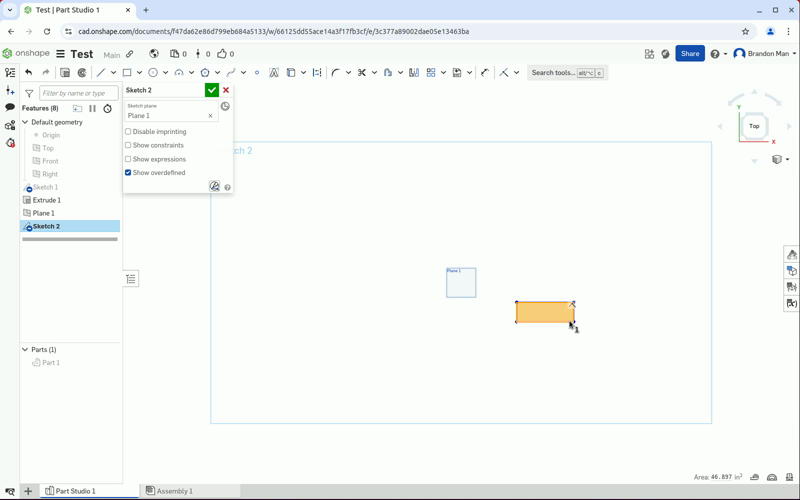
mouse_move(73, 352)
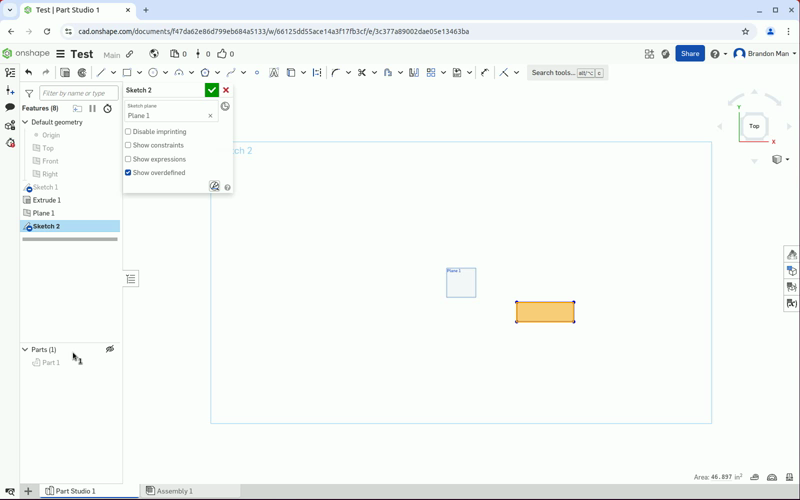
key(shift+y)
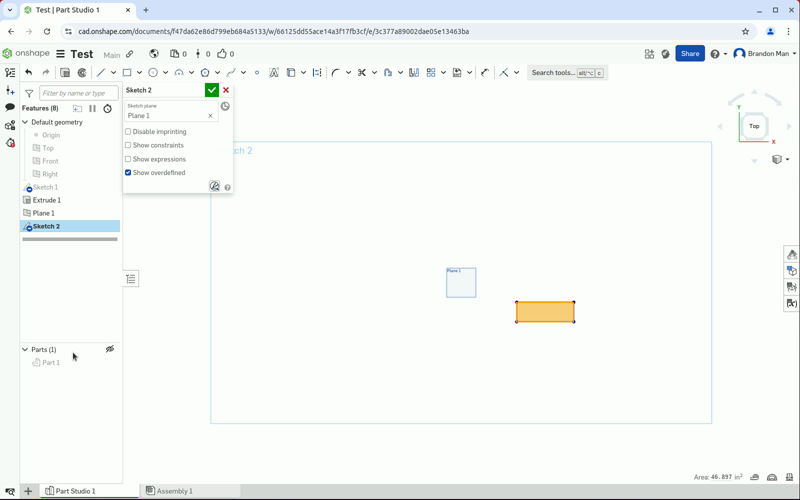
key(shift+e)
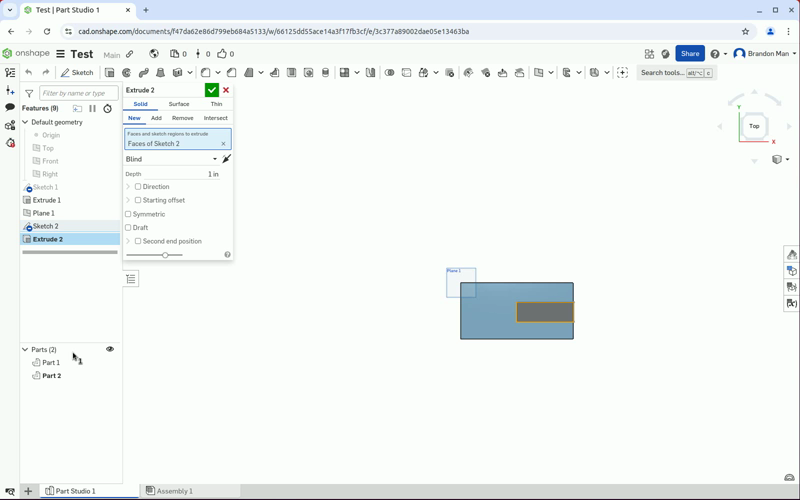
mouse_move(143, 106)
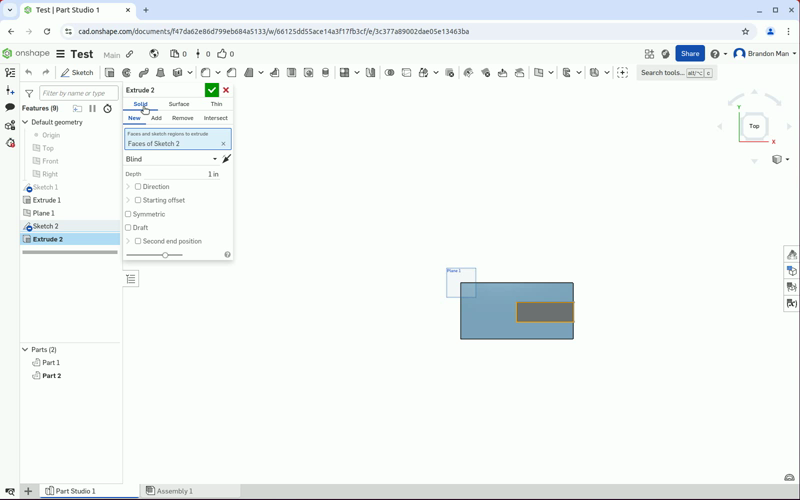
click(143, 106)
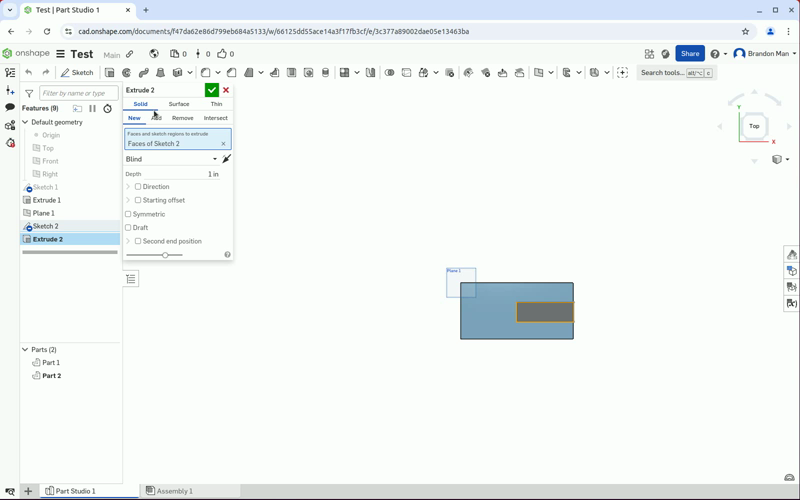
mouse_move(186, 120)
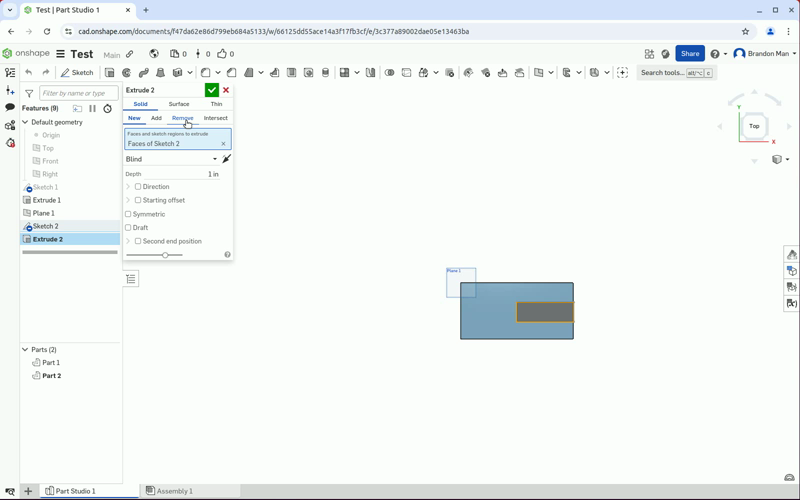
click(186, 120)
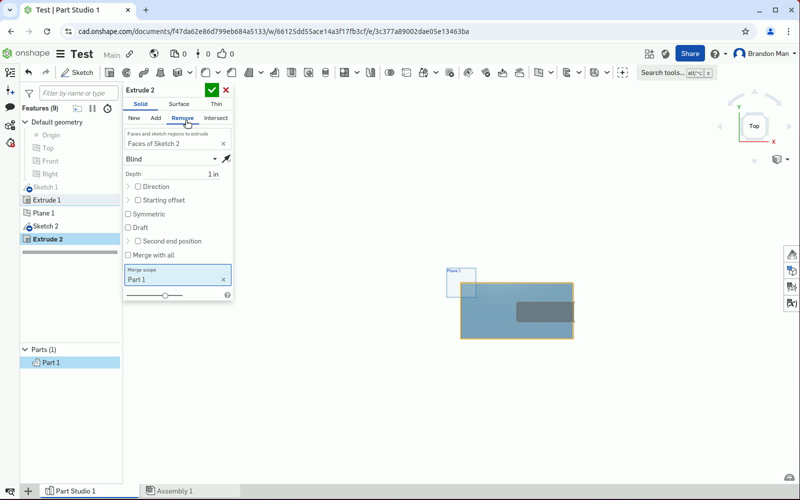
key(tab, 4)
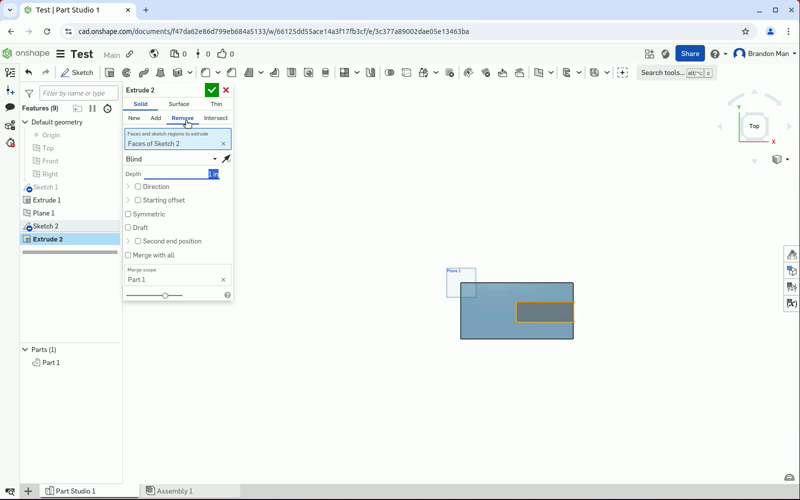
text(3.851)
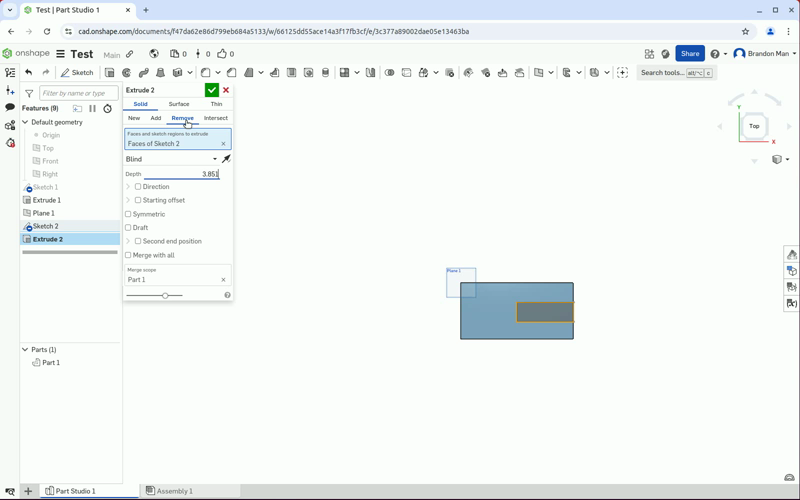
key(tab, 6)
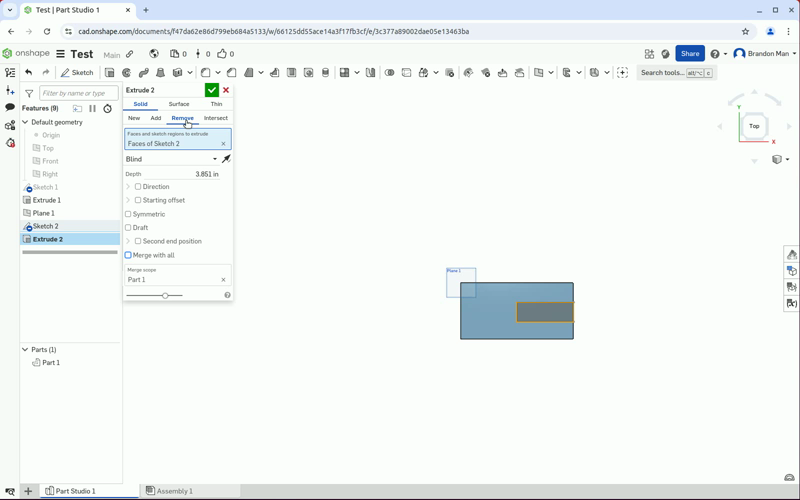
key(space)
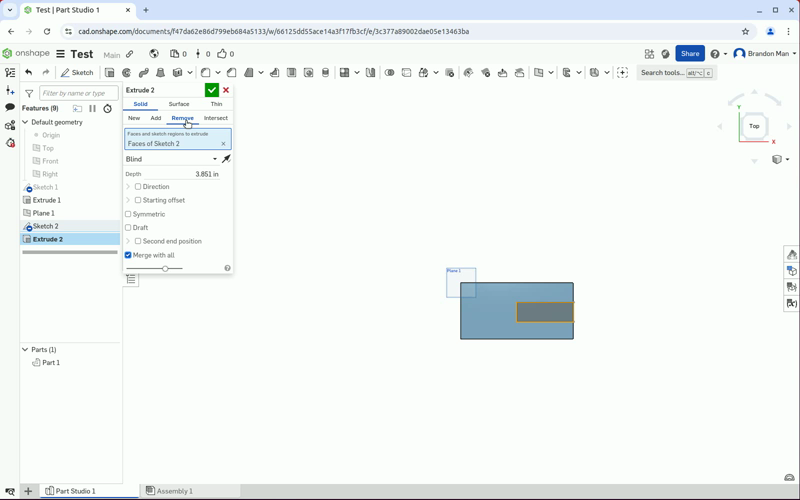
key(enter)
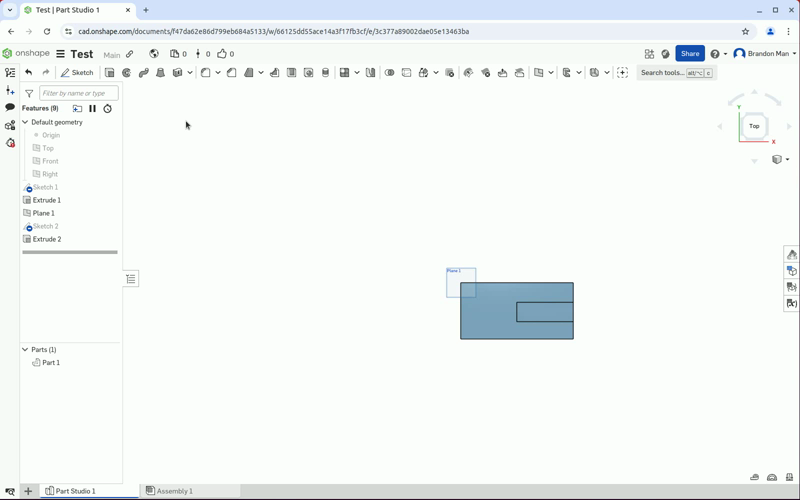
key(shift+h)
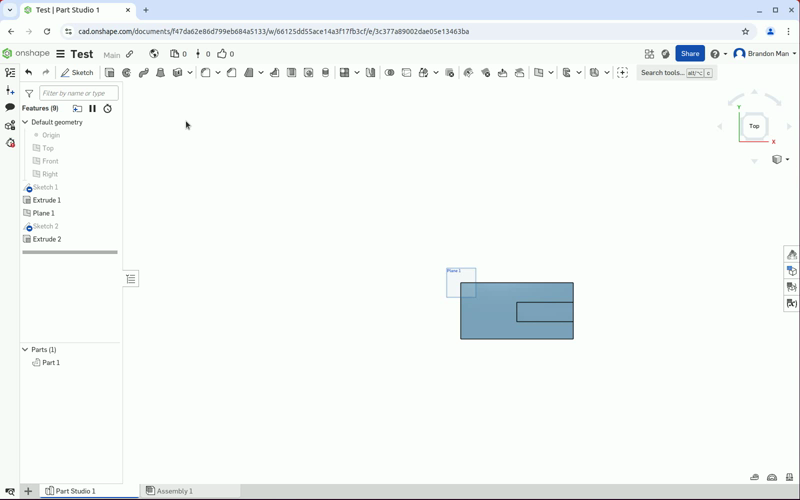
key(shift+h)
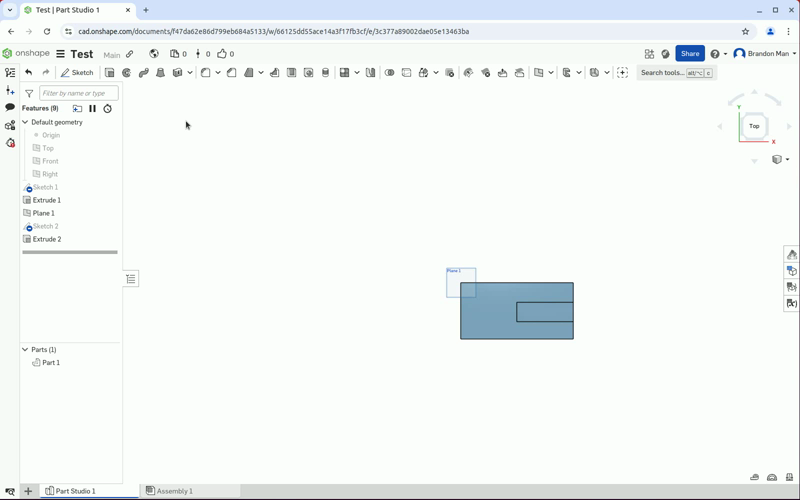
mouse_move(73, 189)
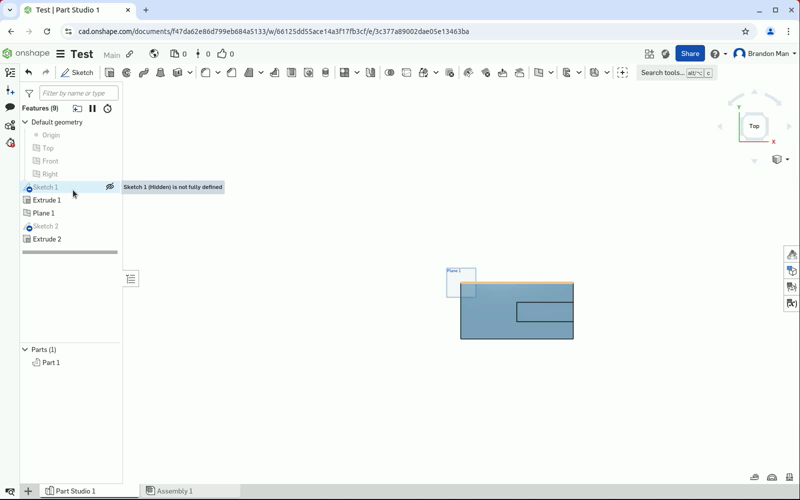
click(73, 189)
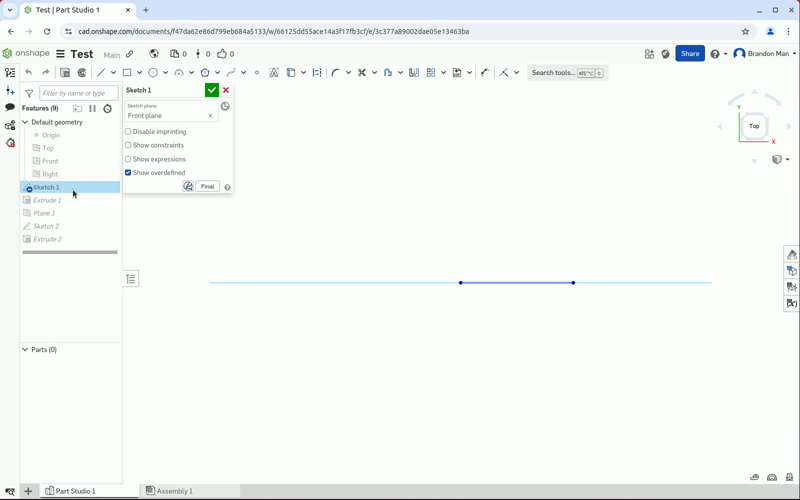
mouse_move(229, 92)
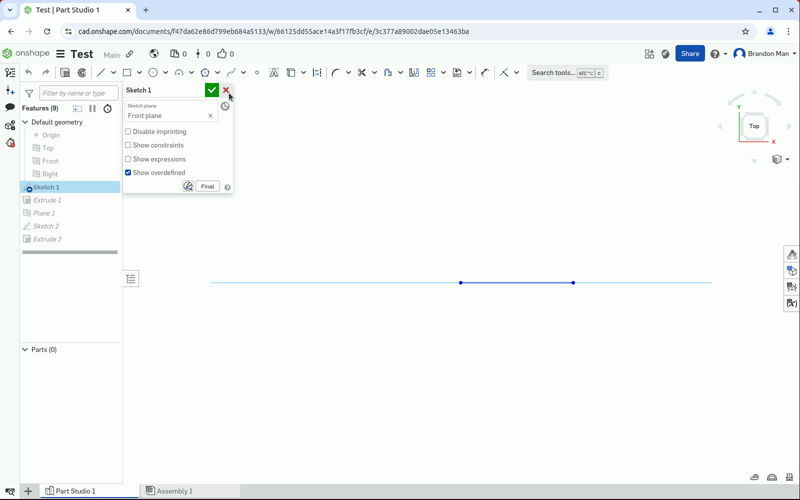
click(229, 92)
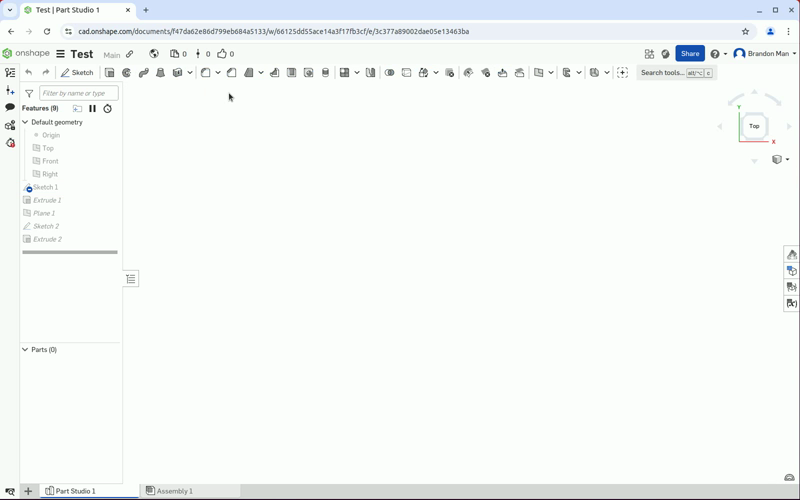
key(shift+s)
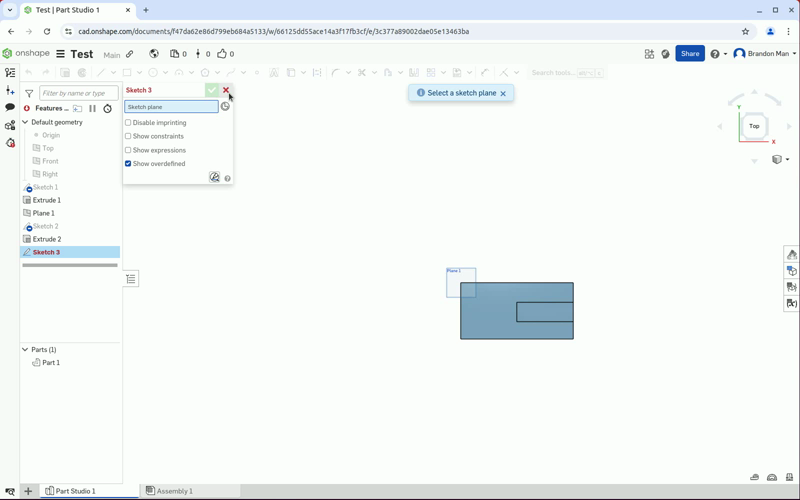
mouse_move(73, 215)
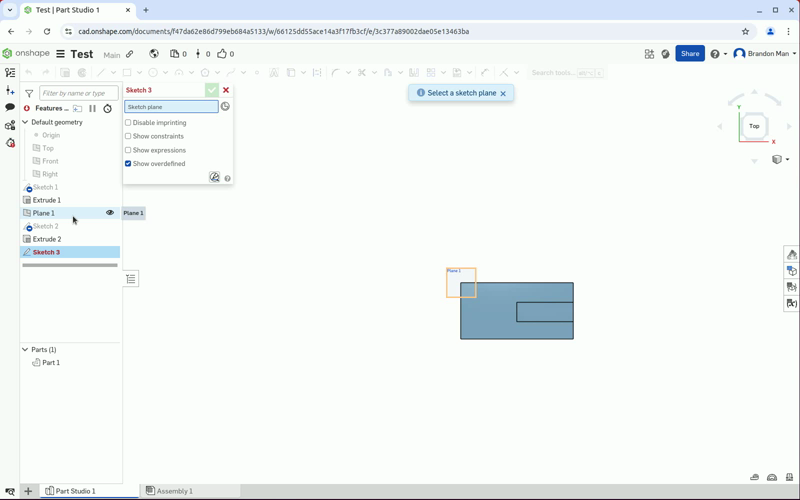
click(73, 215)
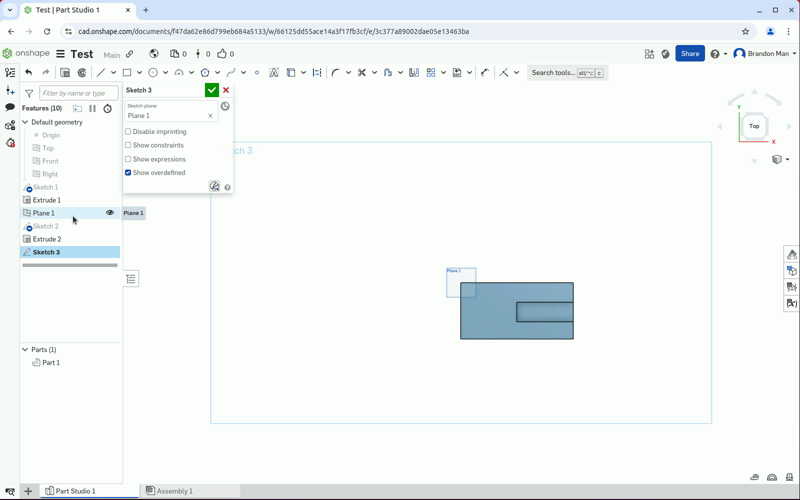
mouse_move(73, 352)
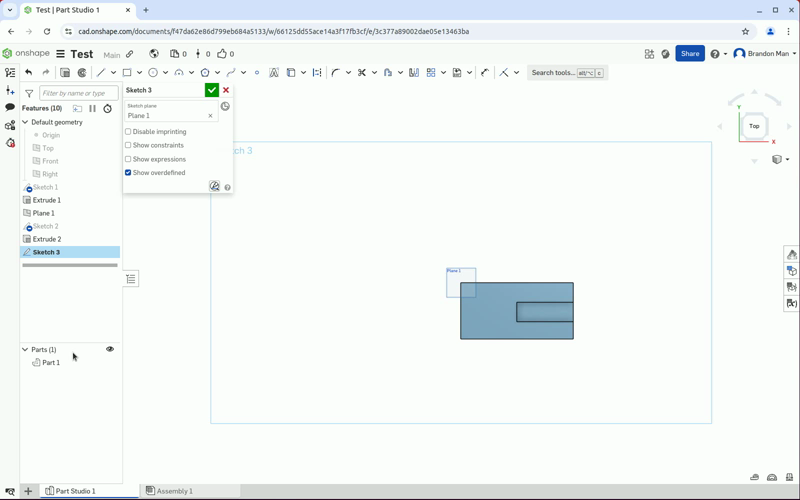
key(y)
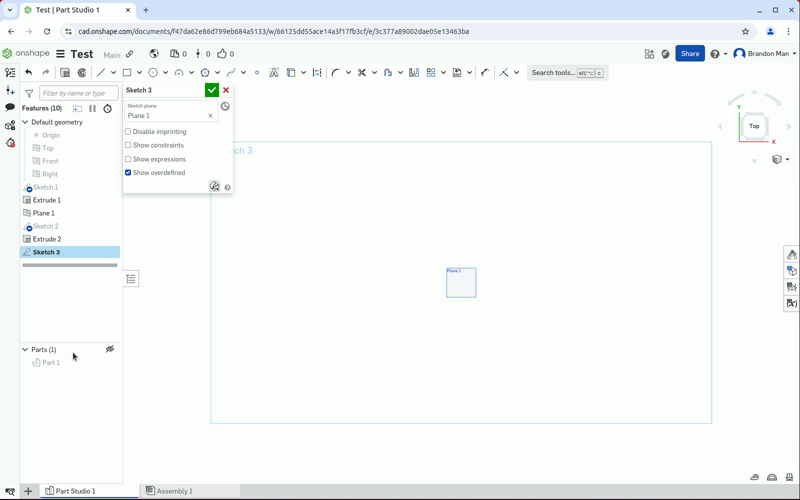
key(l)
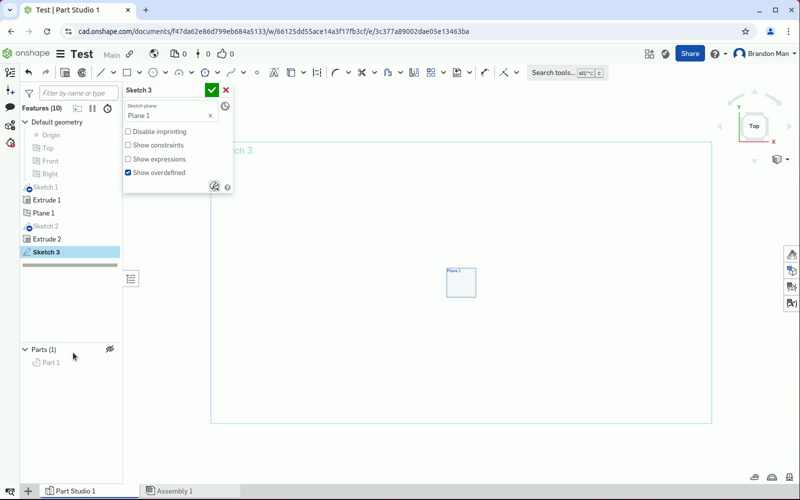
key_down(shift)
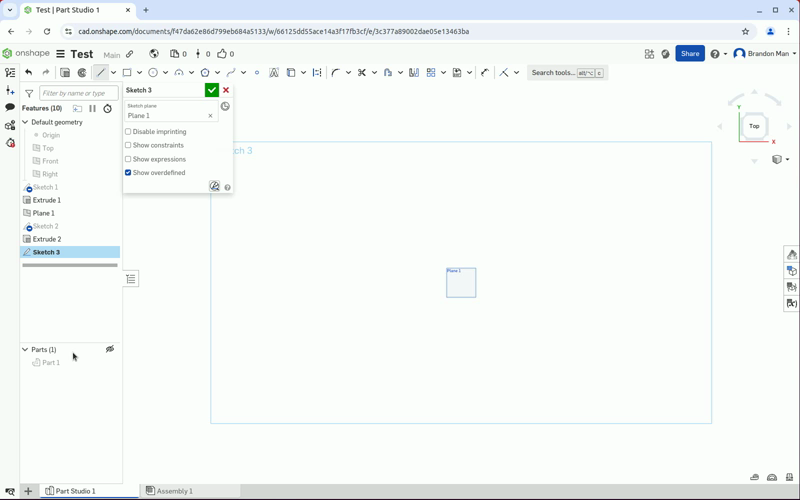
mouse_move(460, 339)
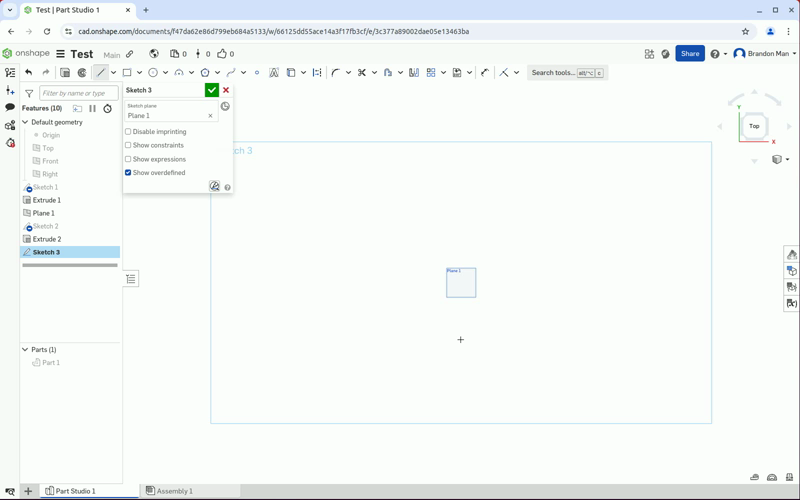
click(460, 339)
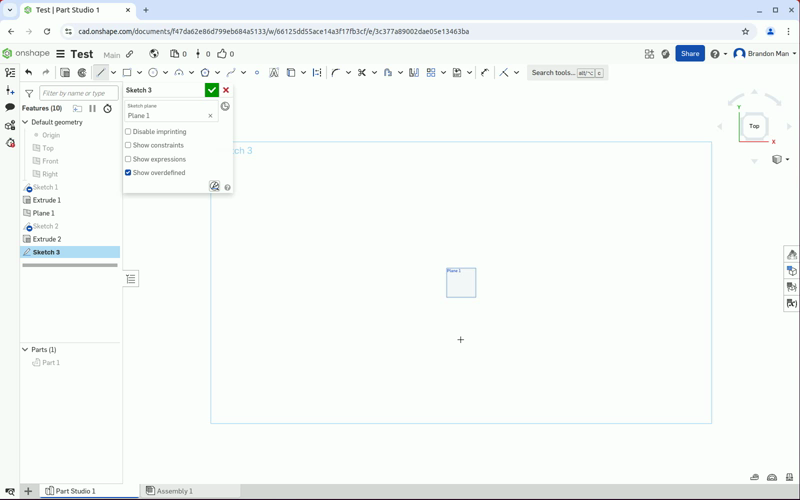
key_up(shift)
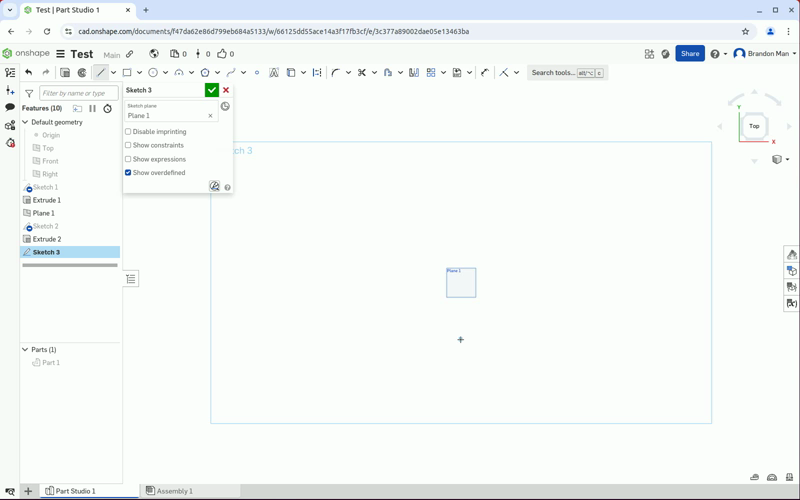
key_down(shift)
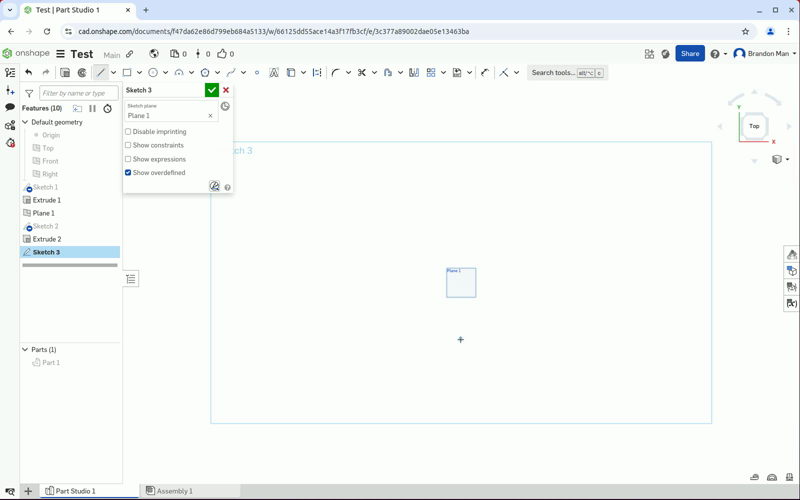
mouse_move(490, 339)
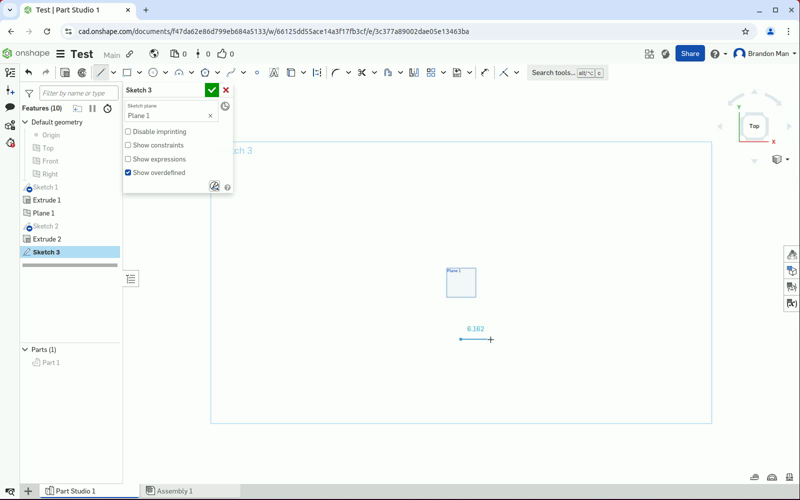
mouse_move(517, 339)
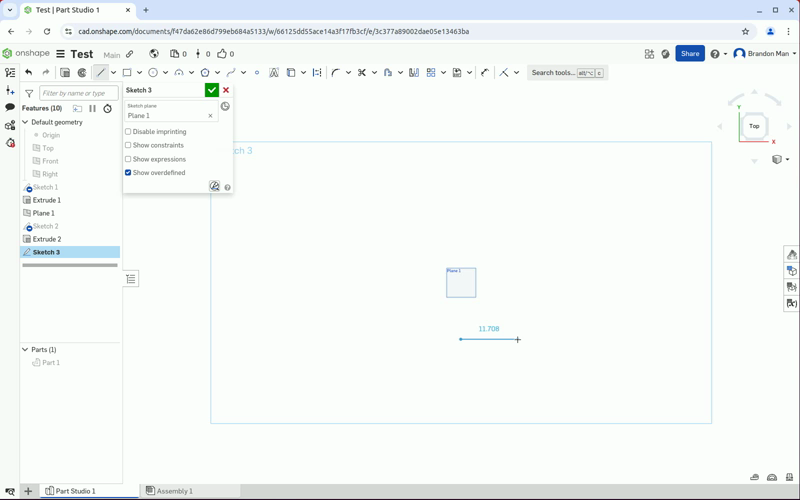
click(517, 339)
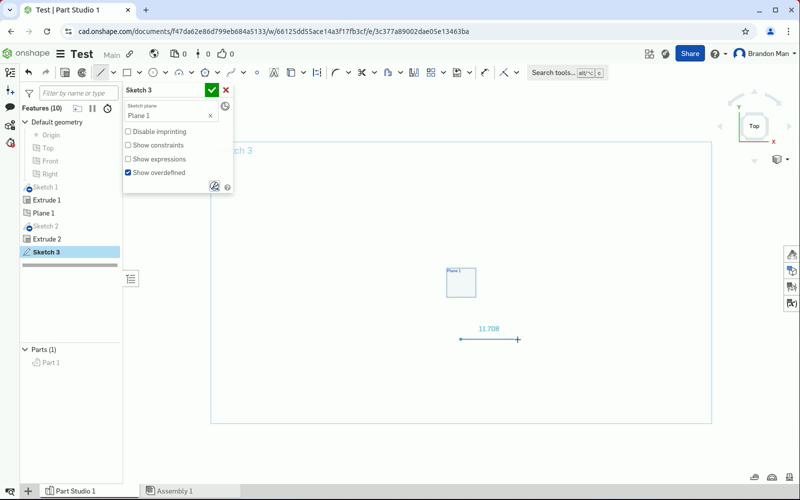
key_up(shift)
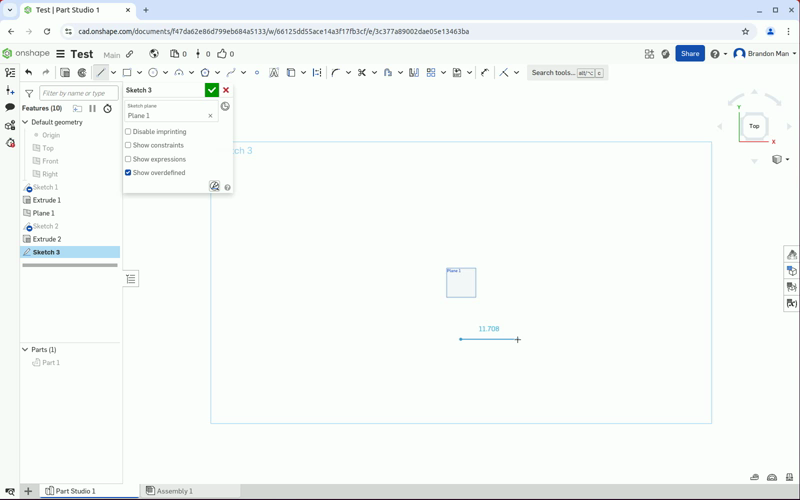
key_down(shift)
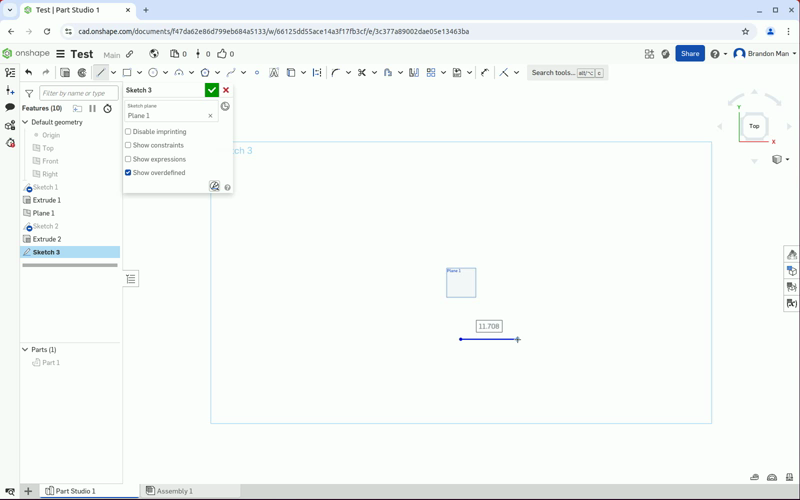
mouse_move(547, 339)
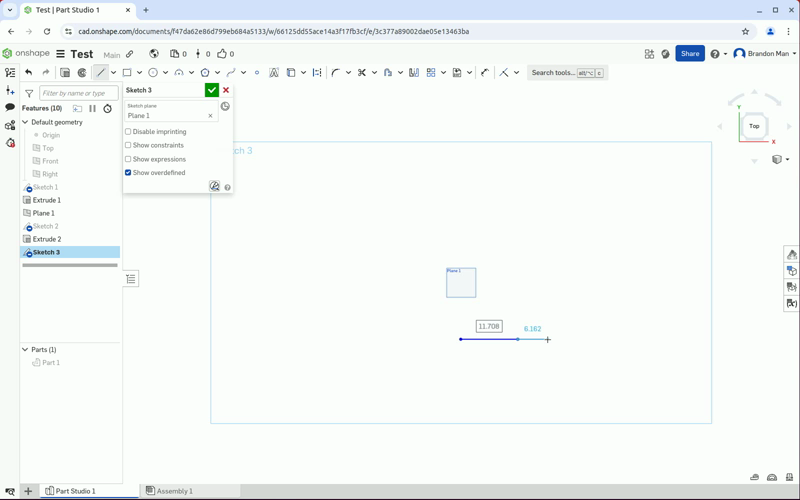
mouse_move(517, 321)
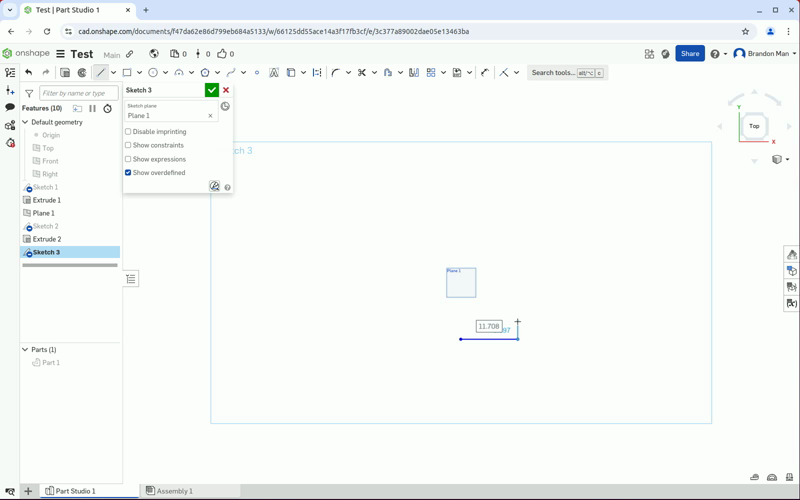
click(517, 321)
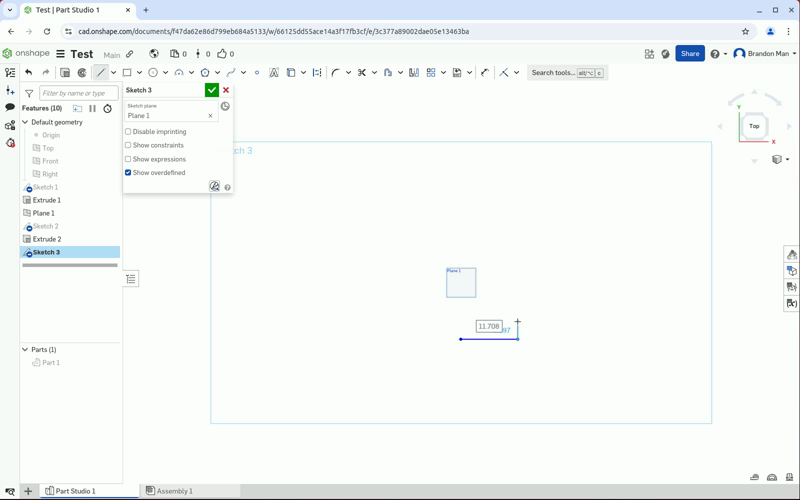
key_up(shift)
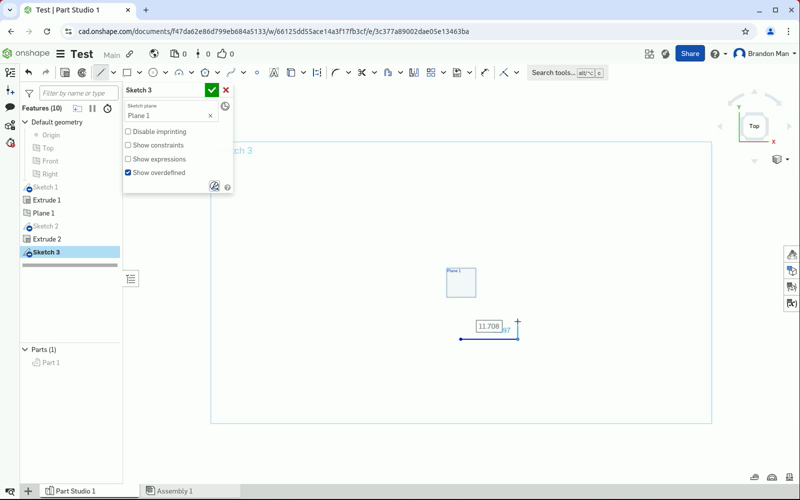
key_down(shift)
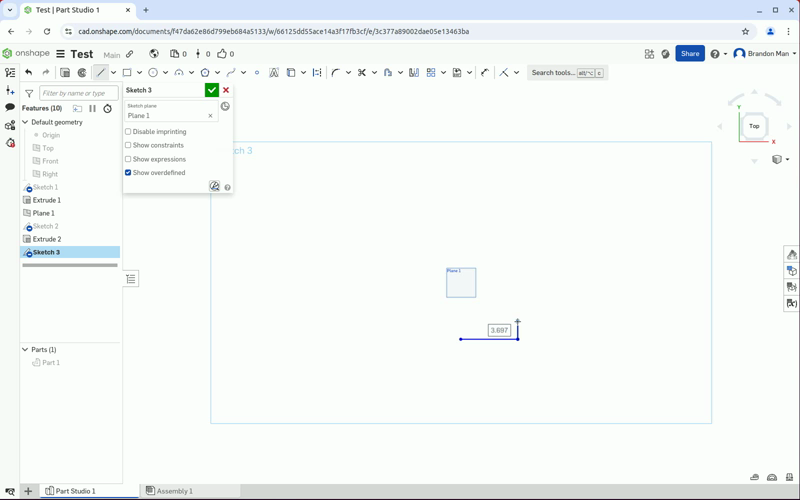
mouse_move(547, 321)
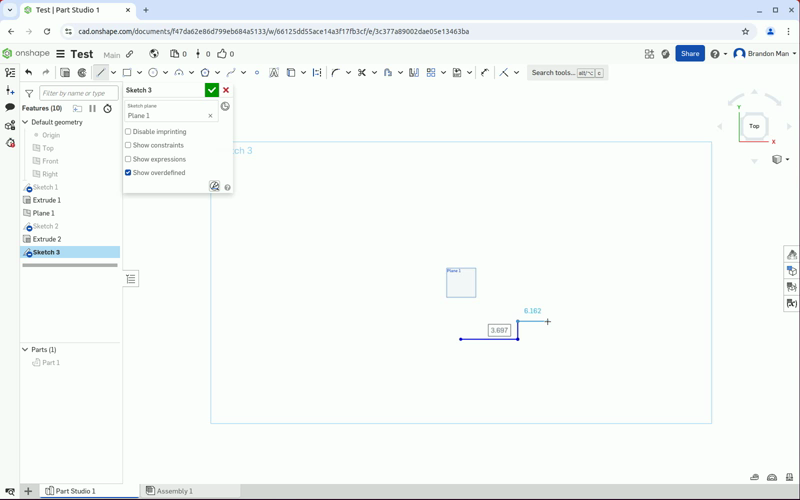
mouse_move(517, 302)
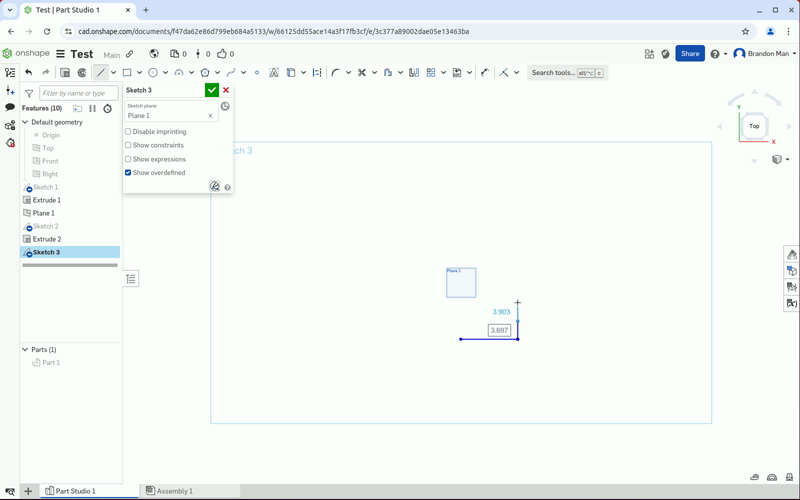
click(517, 302)
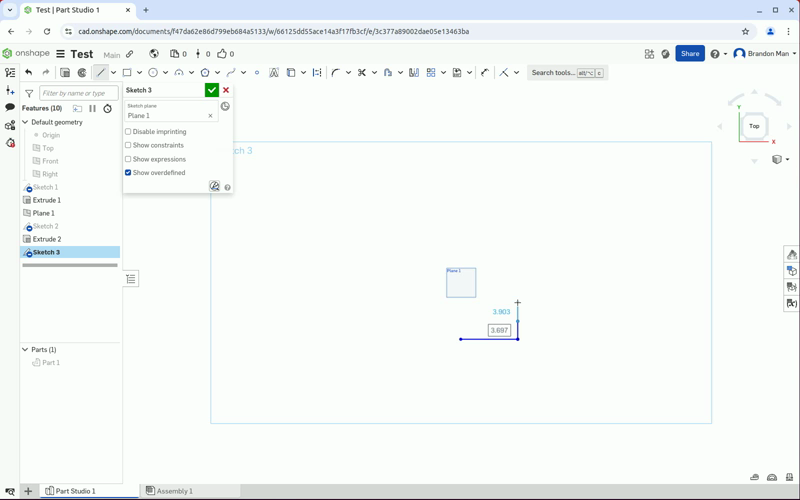
key_up(shift)
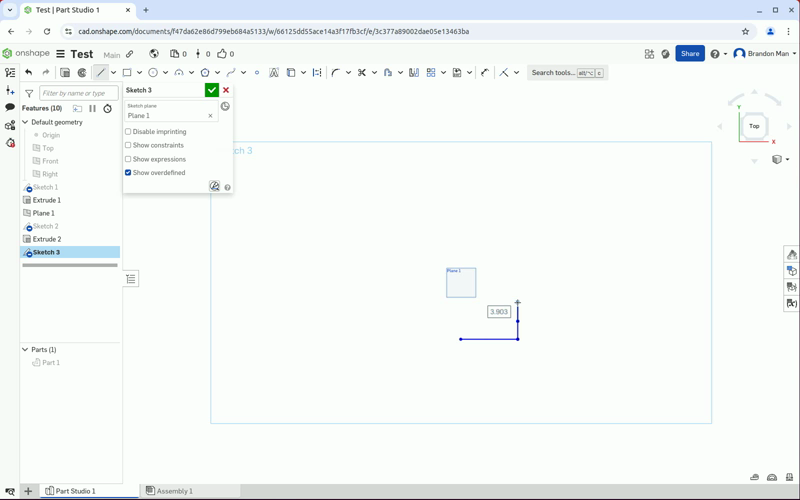
key_down(shift)
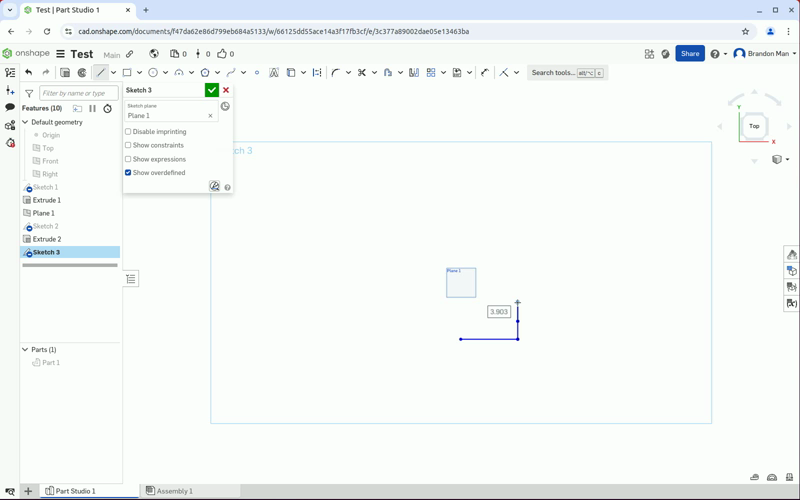
mouse_move(547, 302)
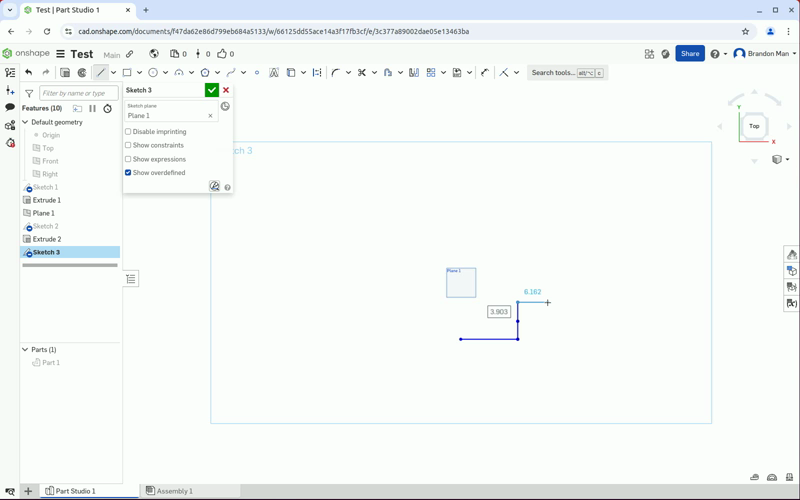
mouse_move(517, 282)
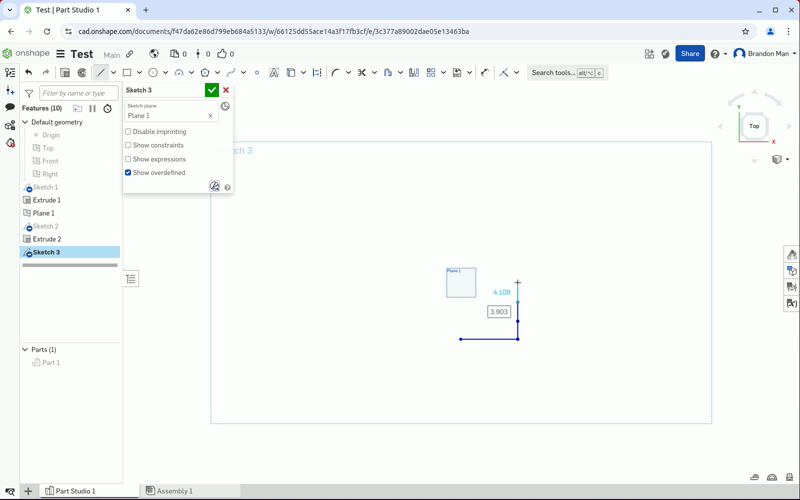
click(517, 282)
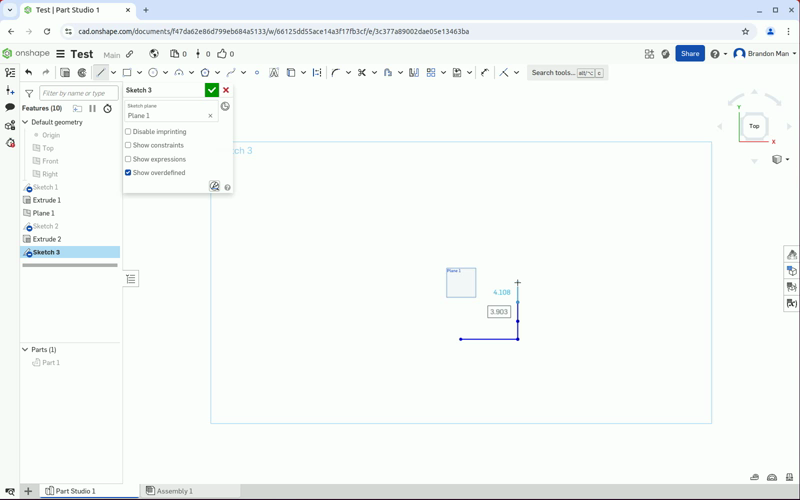
key_up(shift)
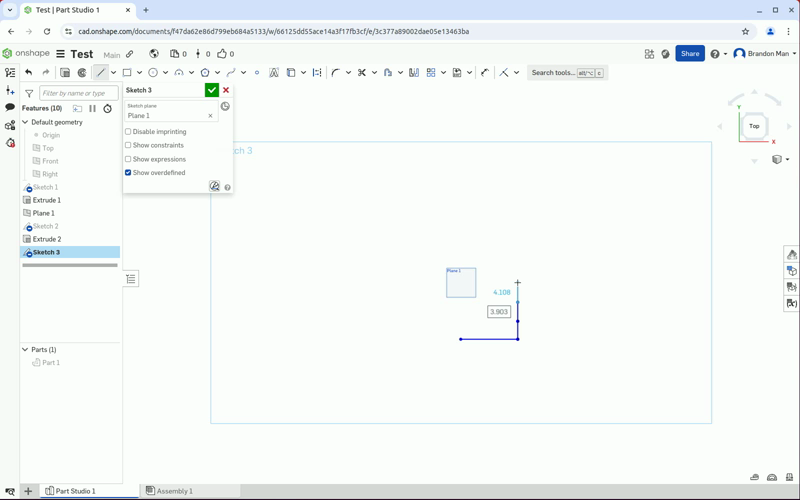
key_down(shift)
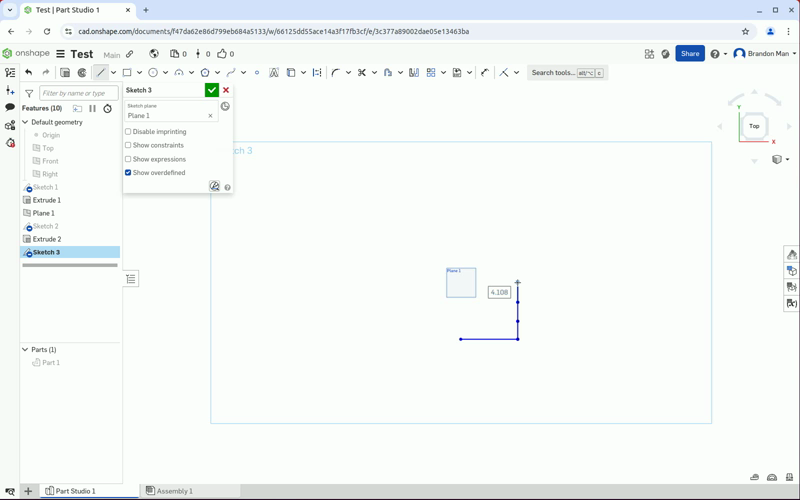
mouse_move(547, 282)
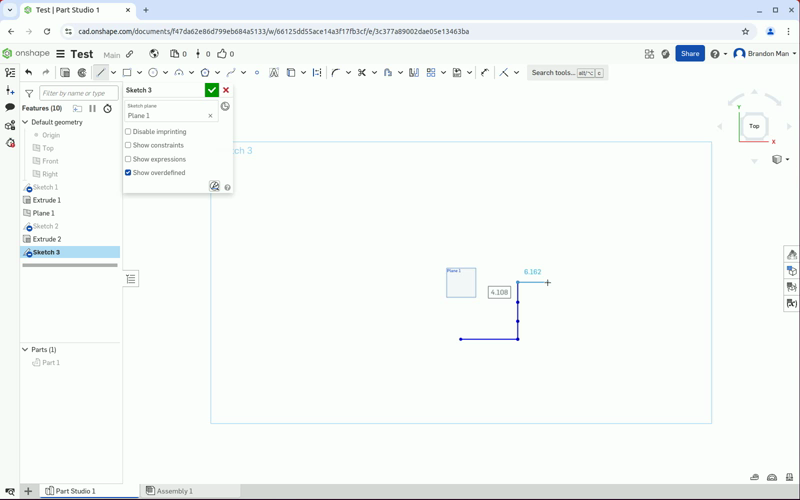
mouse_move(460, 282)
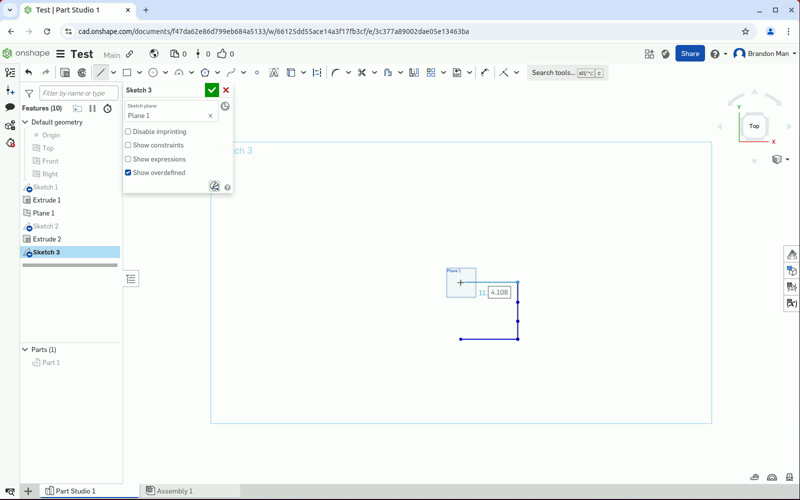
click(460, 282)
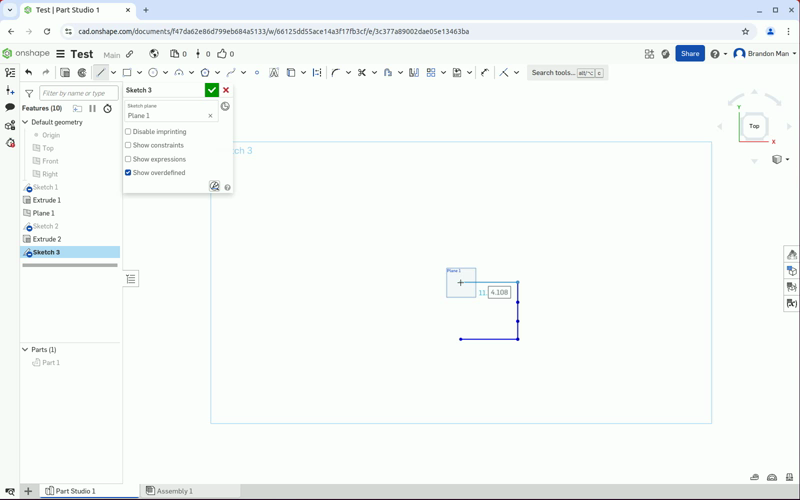
key_up(shift)
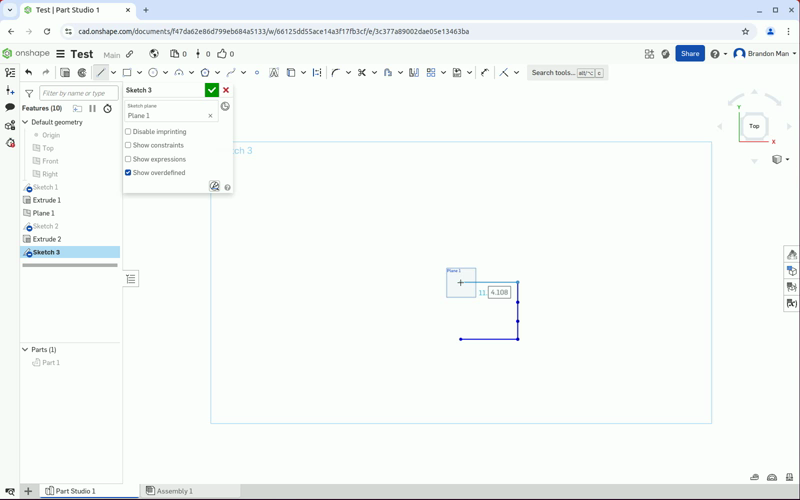
mouse_move(490, 282)
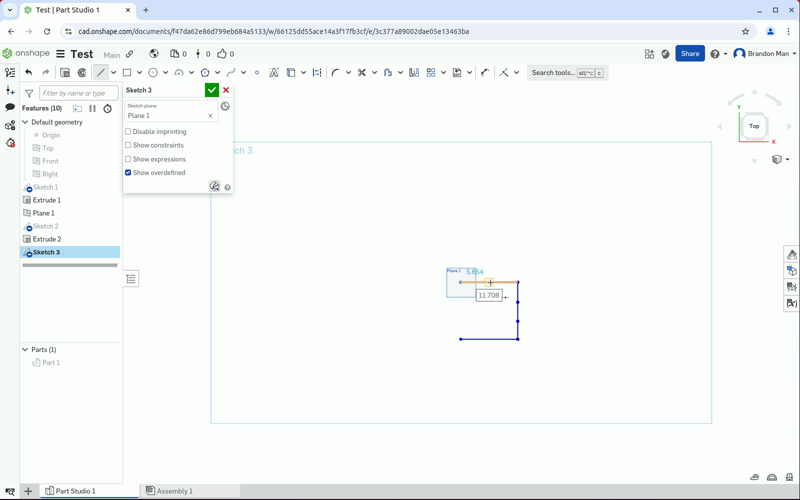
key_down(shift)
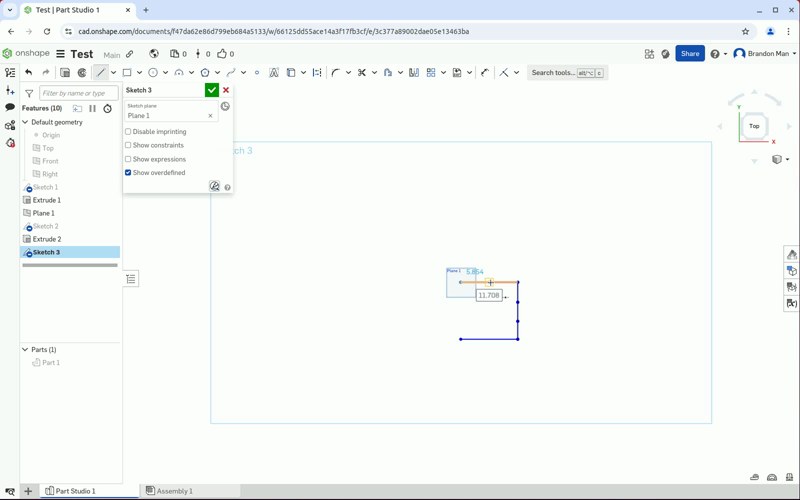
mouse_move(460, 339)
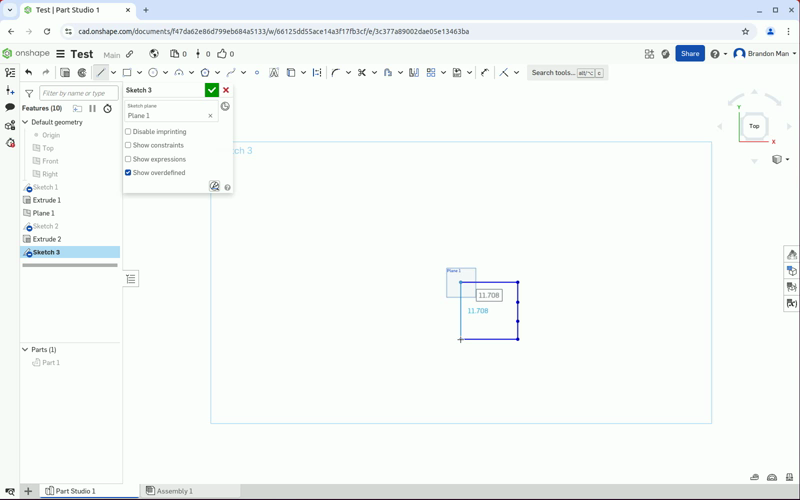
key_up(shift)
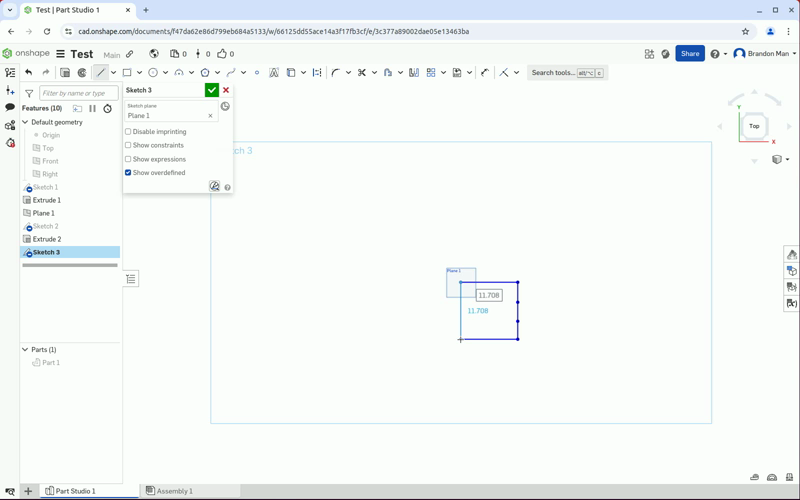
click(460, 339)
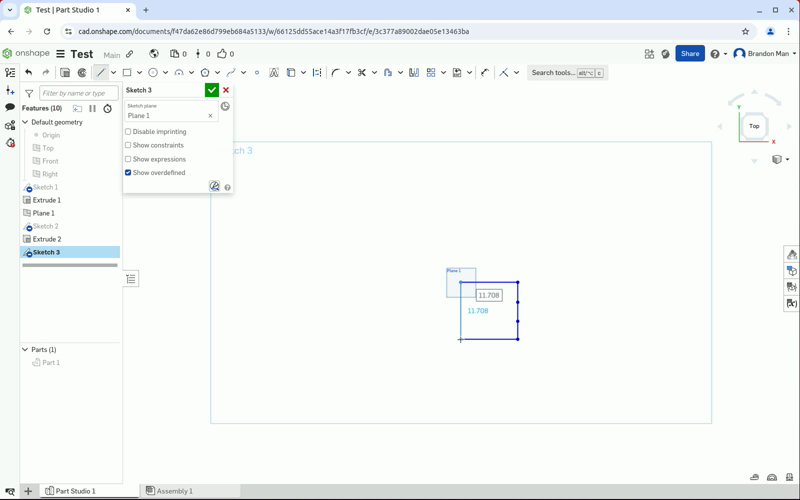
key(esc)
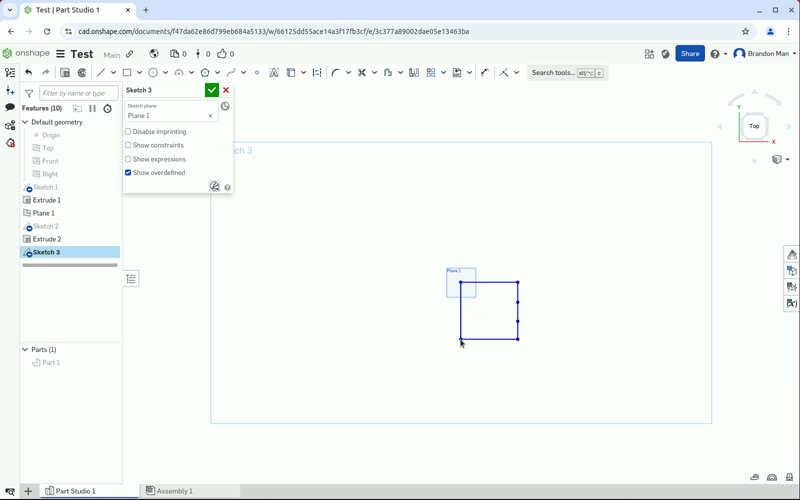
mouse_move(496, 313)
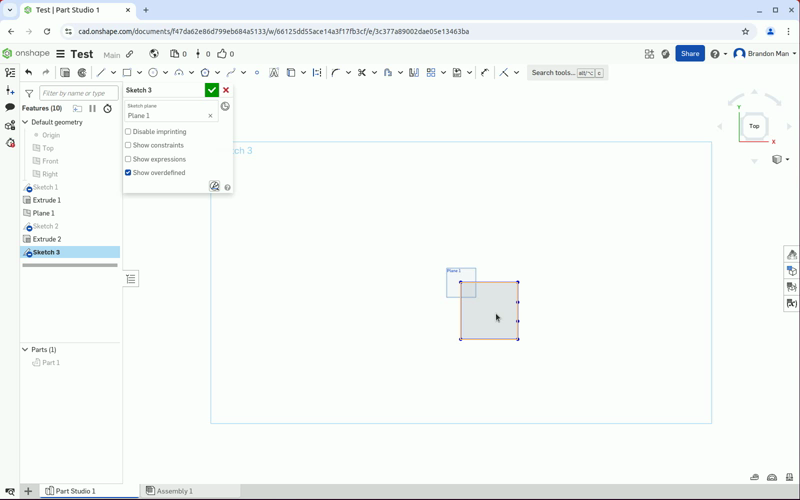
click(496, 313)
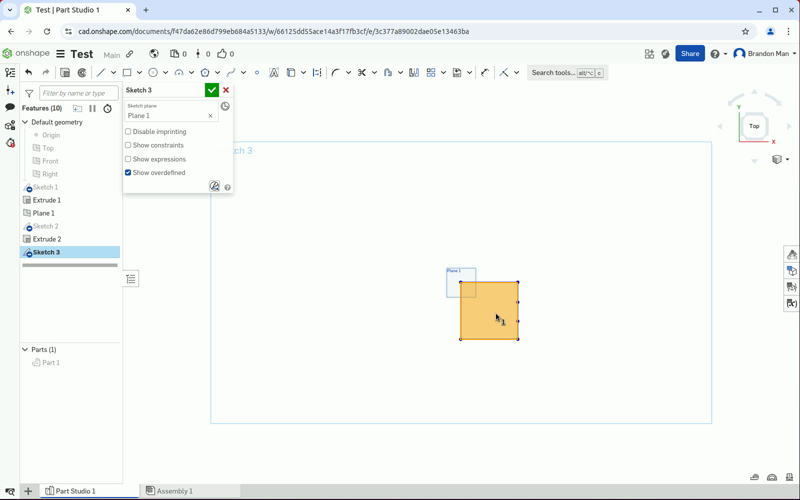
mouse_move(73, 352)
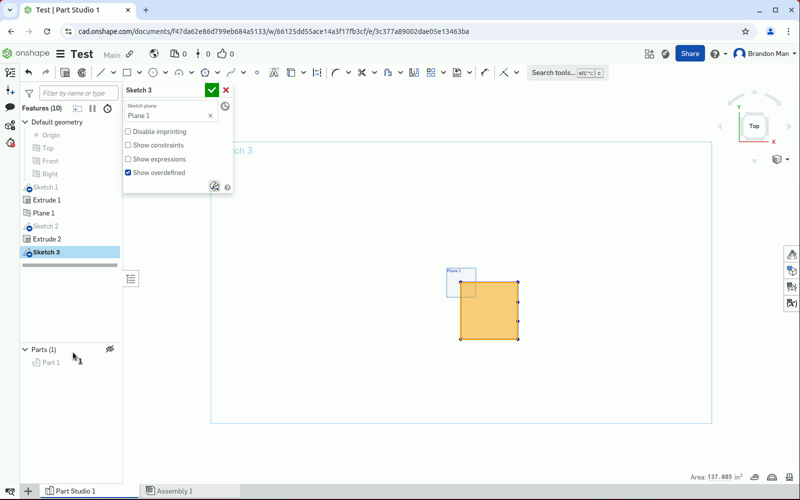
key(shift+y)
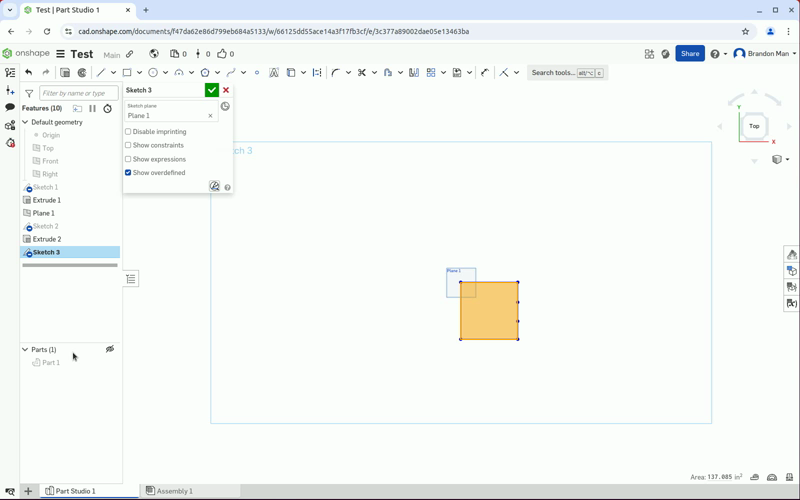
key(shift+e)
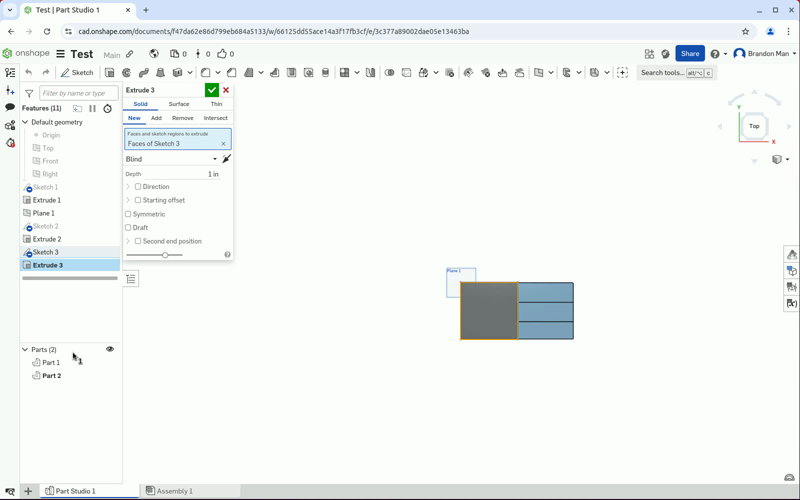
mouse_move(143, 106)
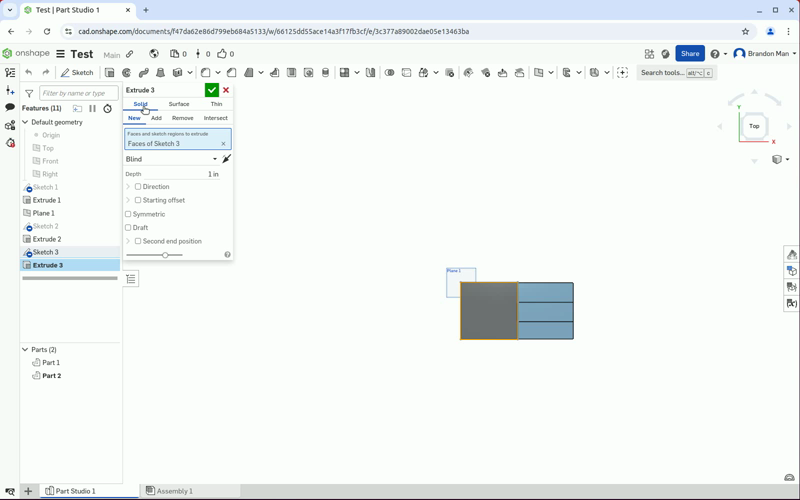
click(143, 106)
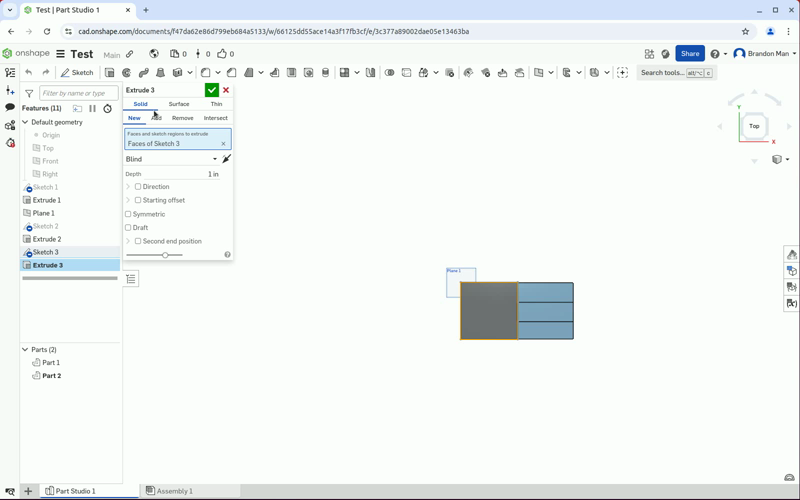
mouse_move(186, 120)
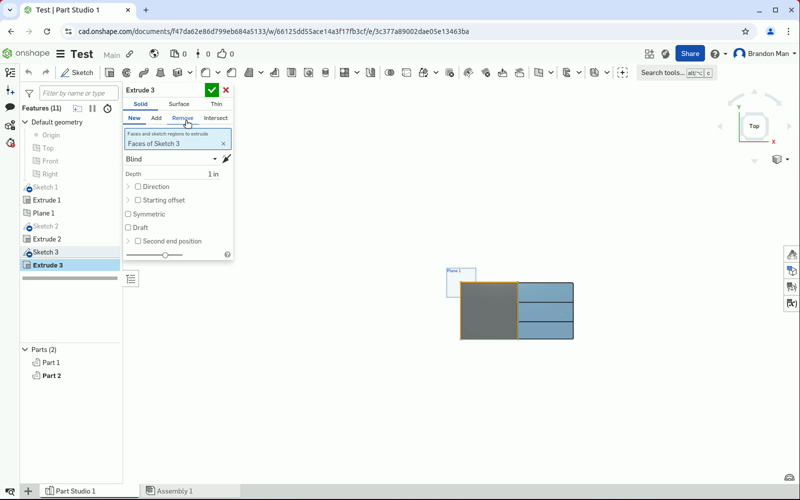
click(186, 120)
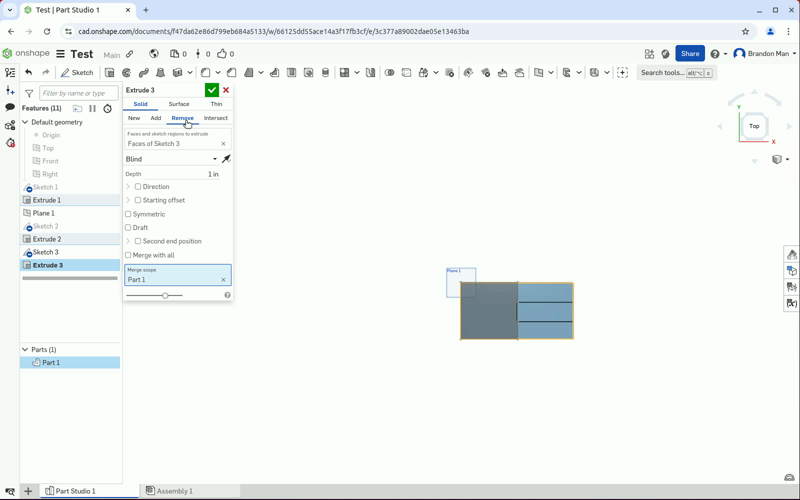
key(tab, 4)
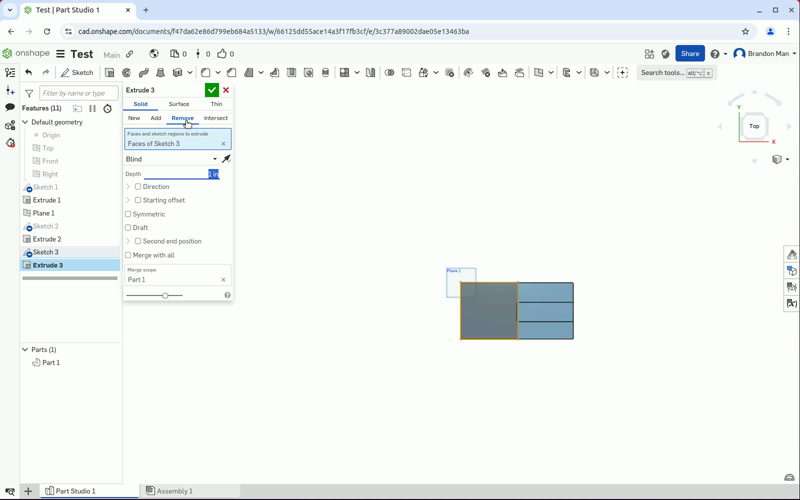
text(3.851)
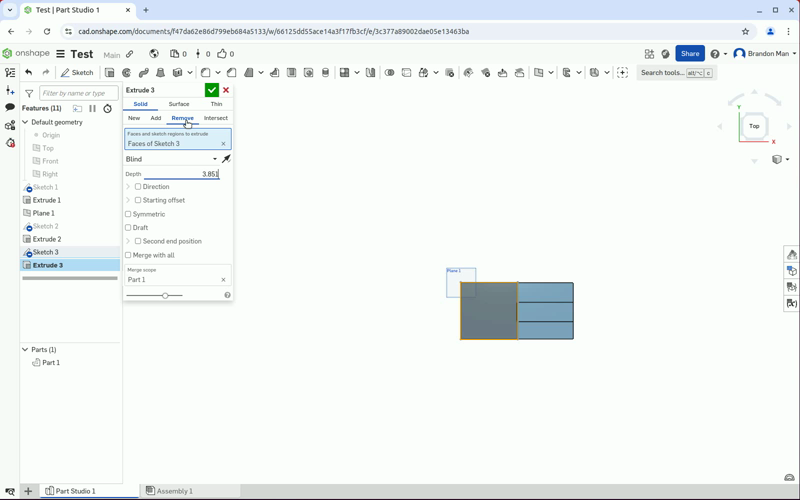
key(tab, 6)
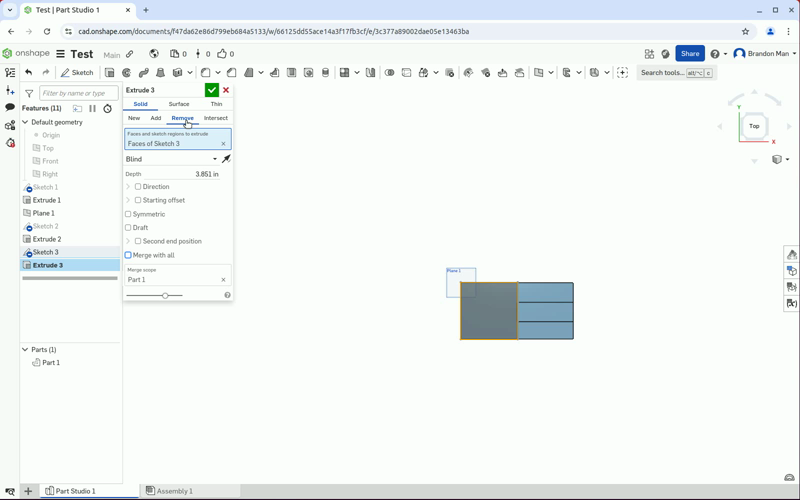
key(space)
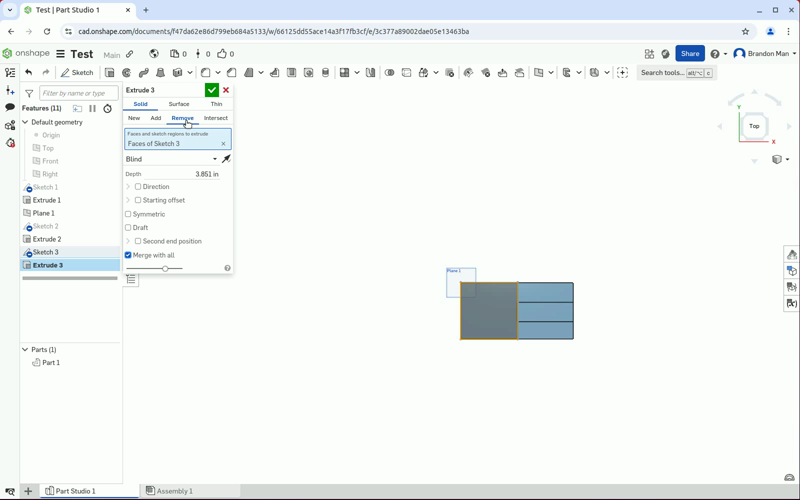
key(enter)
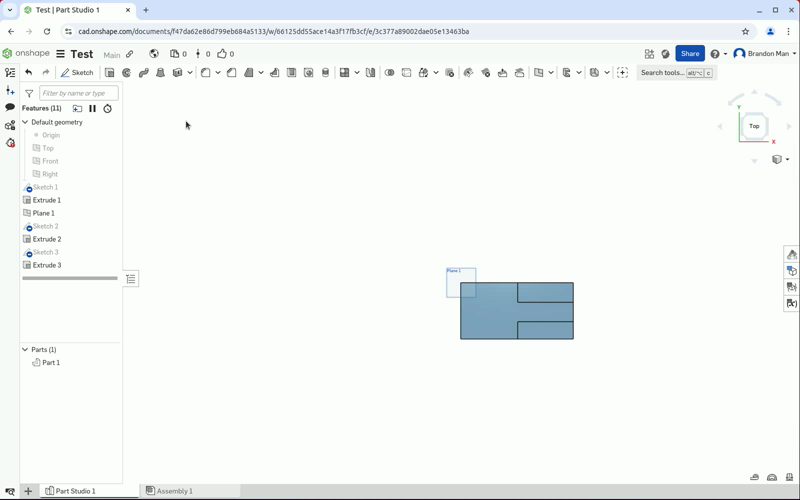
key(shift+h)
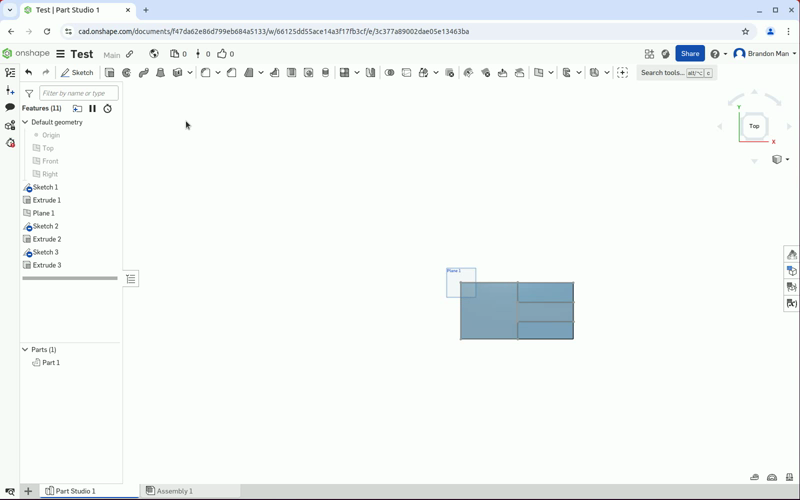
key(shift+h)
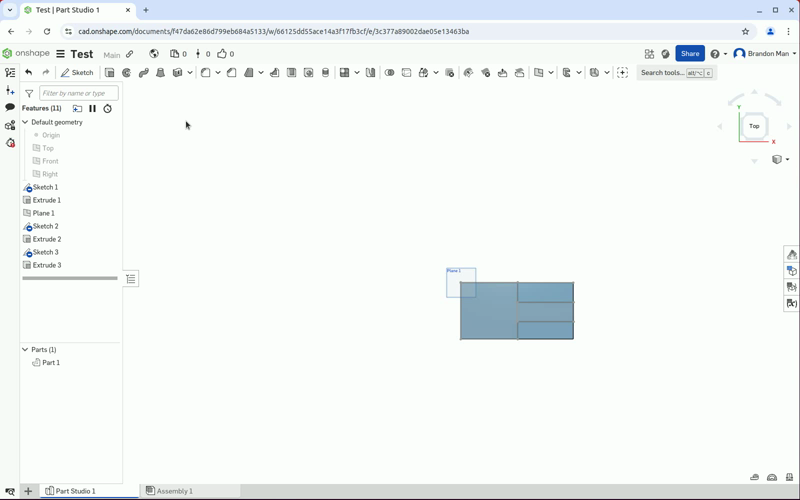
key(shift+7)
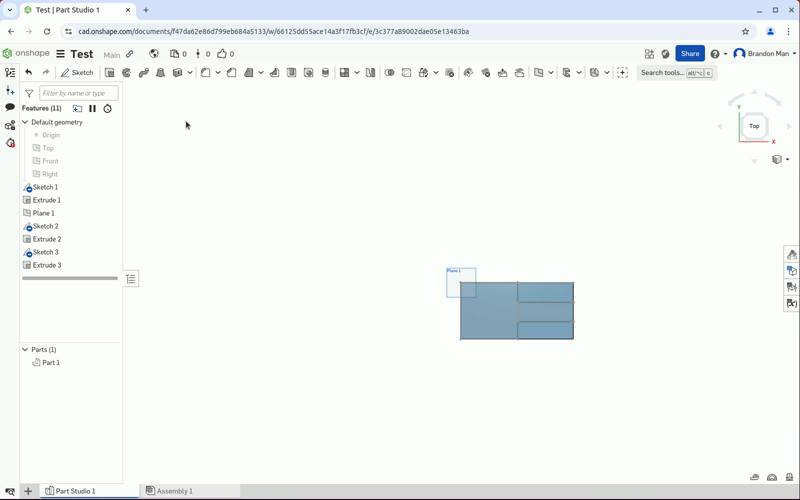
key(up, 3)
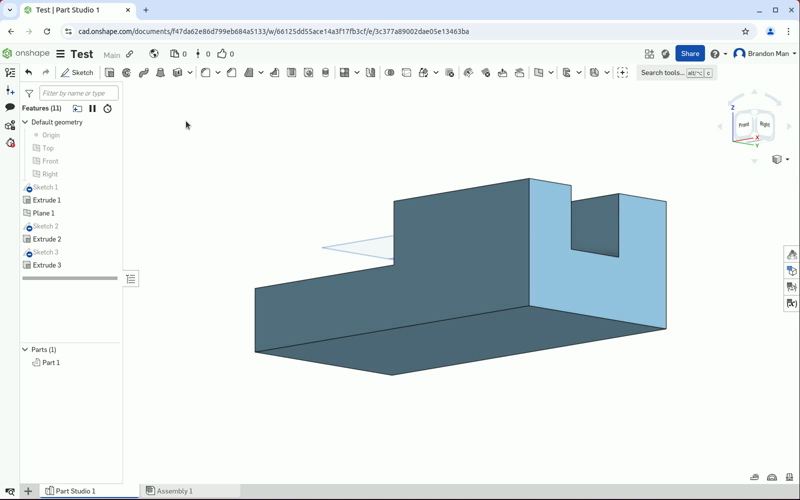
key(left, 3)
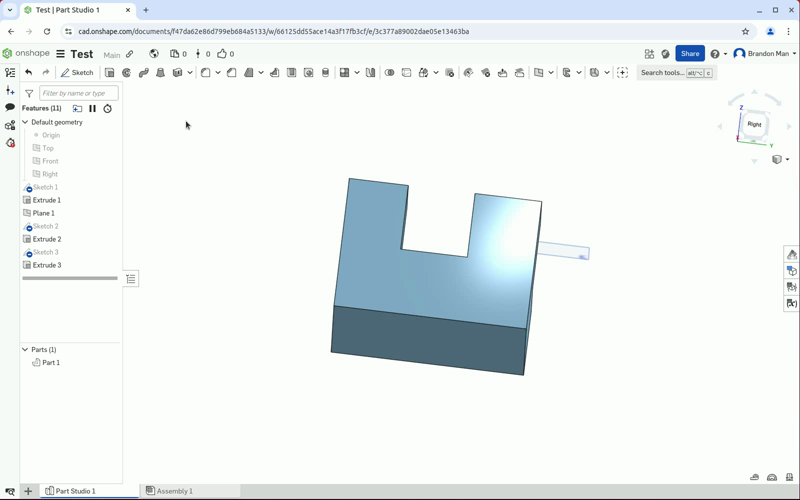
key(right, 3)
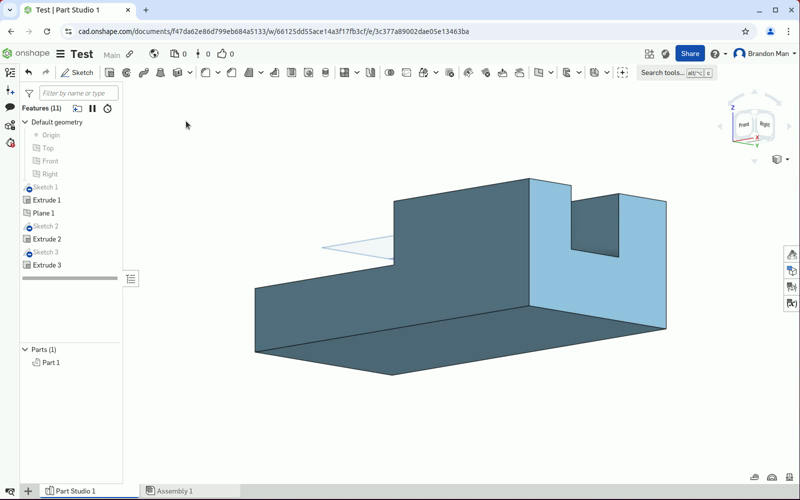
key(down, 3)
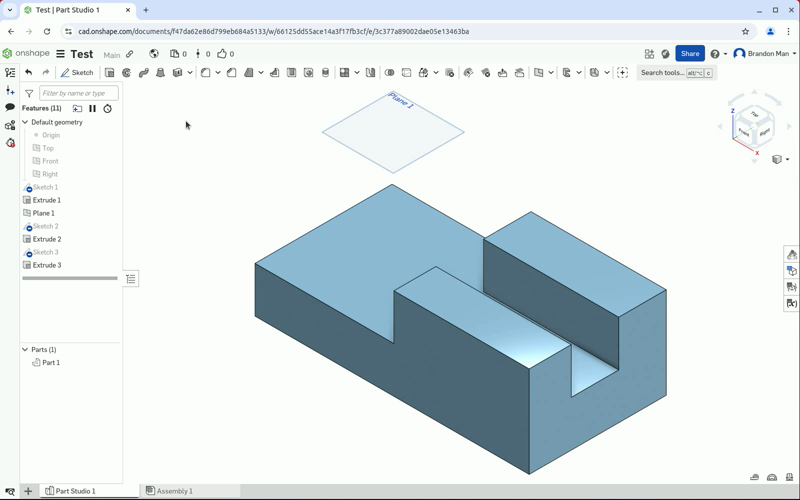
mouse_move(73, 189)
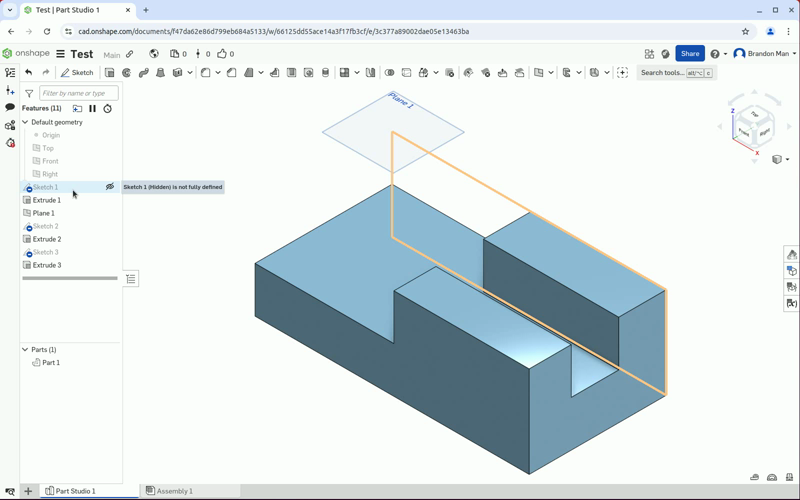
click(73, 189)